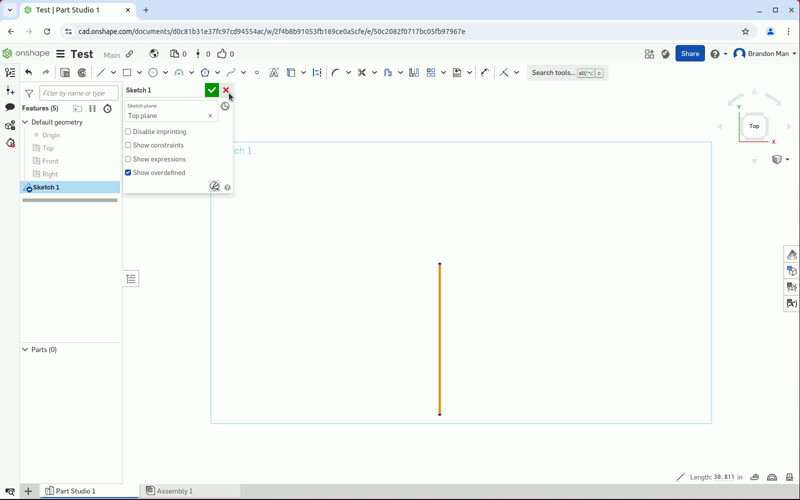
key(shift+h)
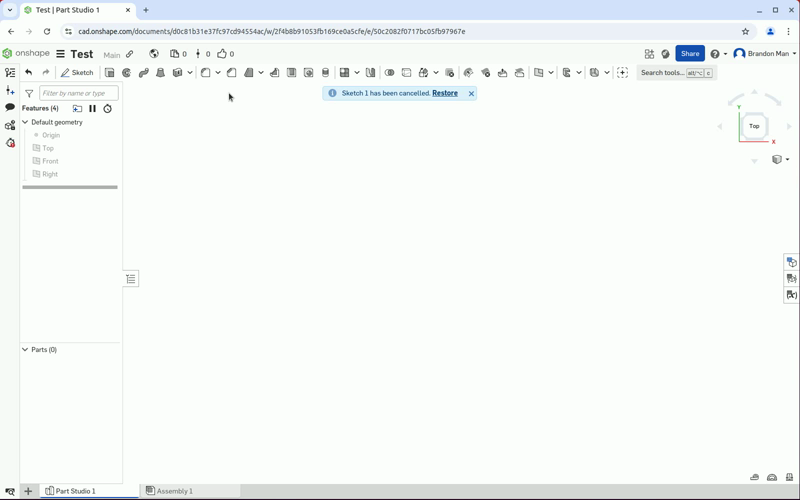
mouse_move(73, 352)
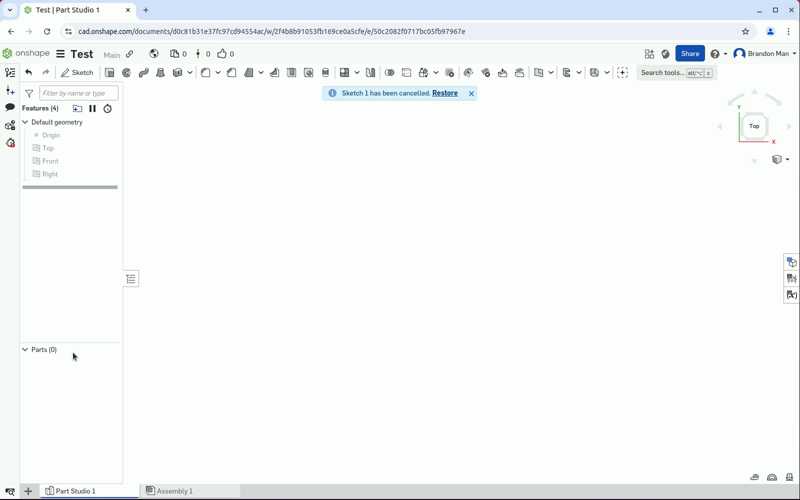
key(y)
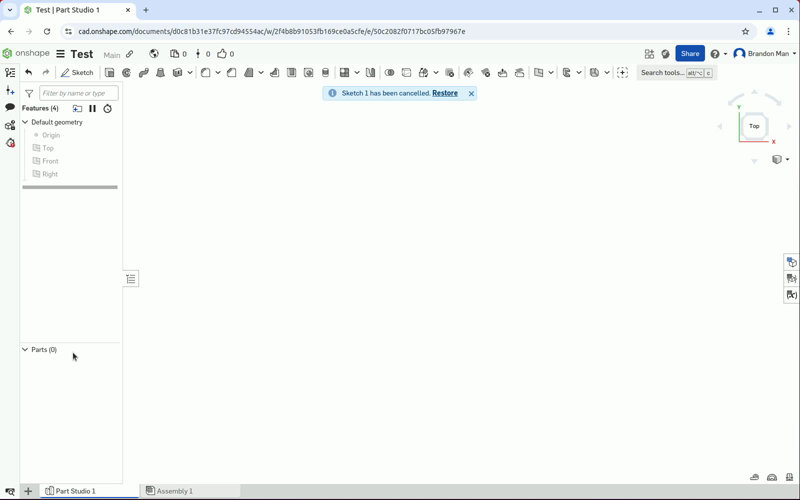
key(shift+p)
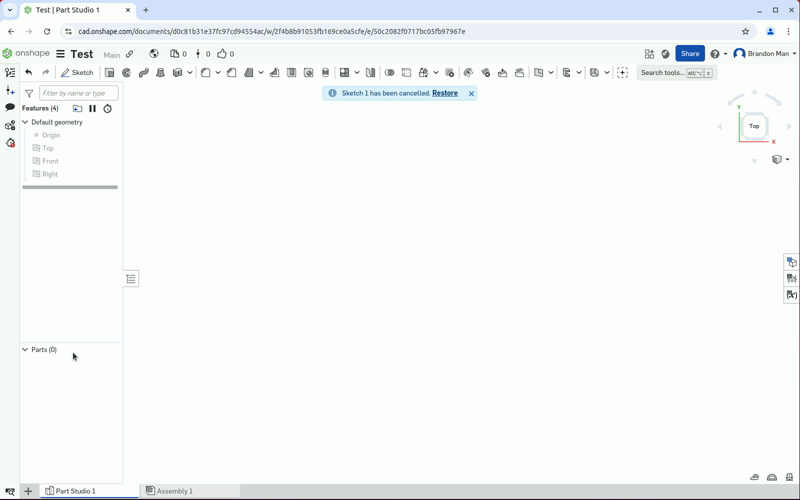
key(space)
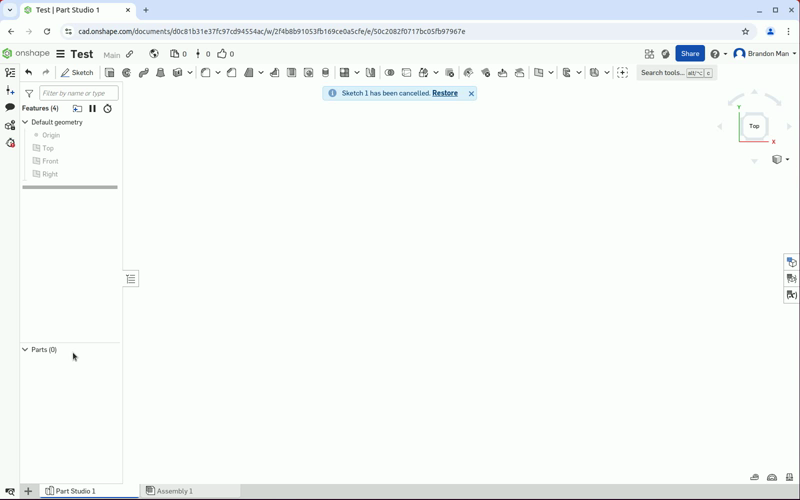
key_down(shift)
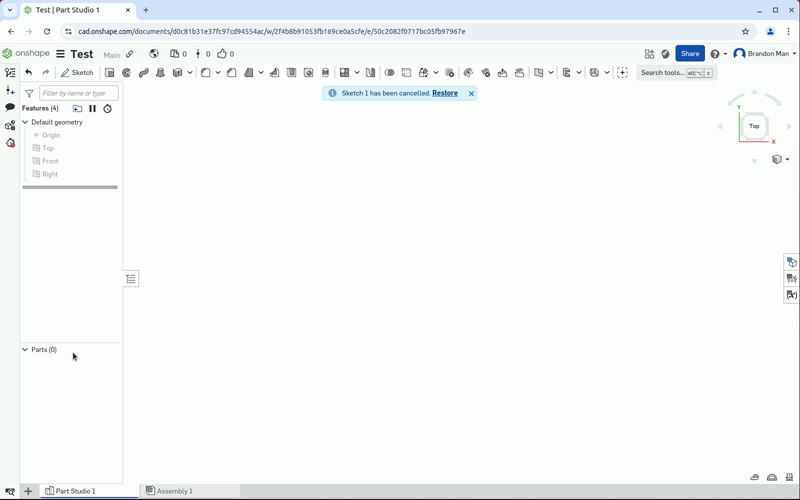
key(up)
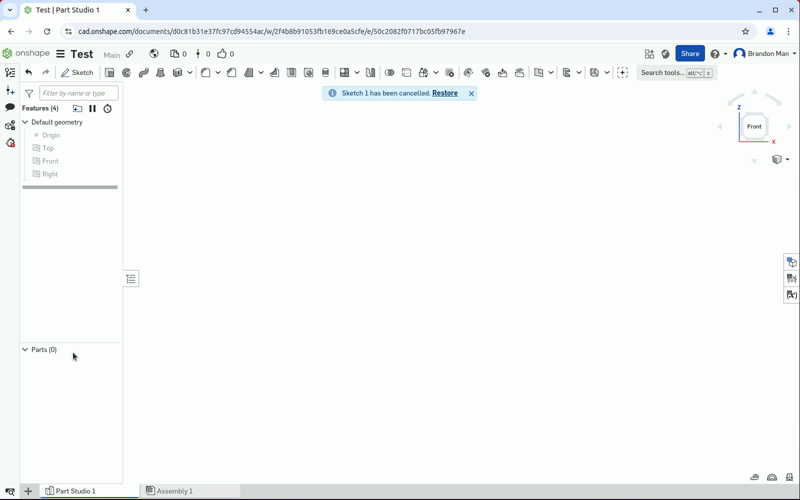
key_up(shift)
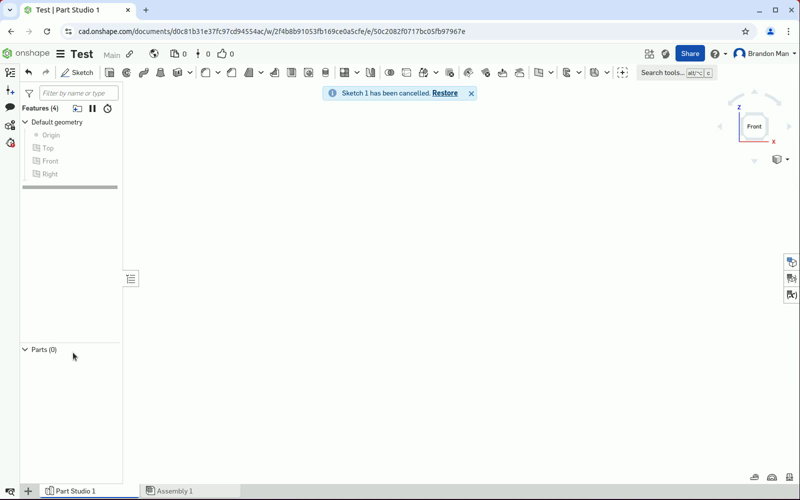
mouse_move(73, 352)
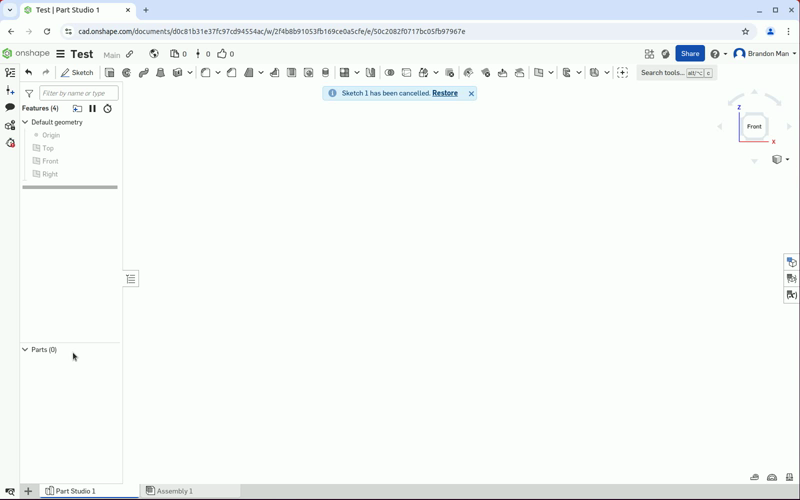
key(shift+y)
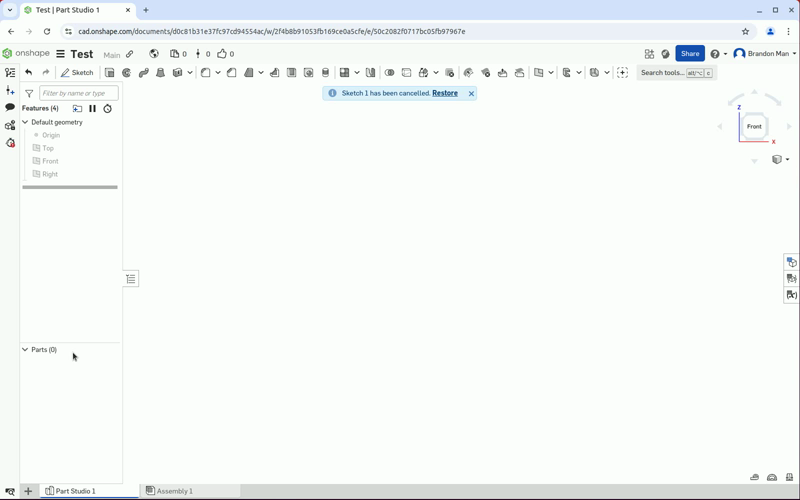
key(shift+s)
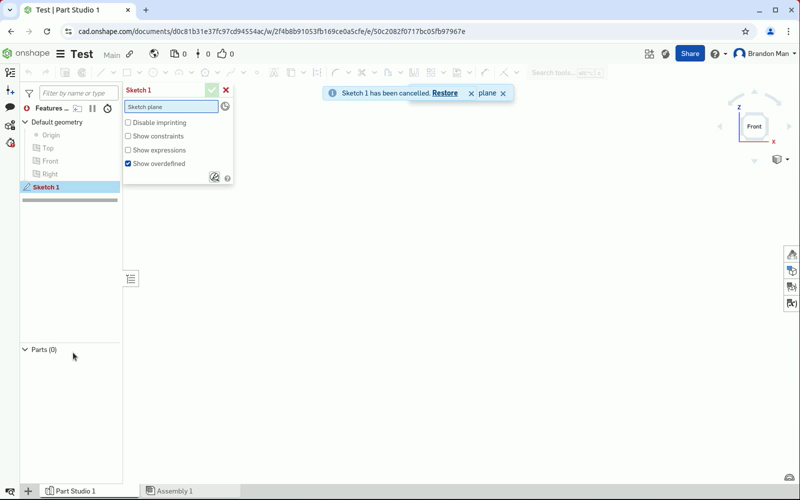
mouse_move(73, 163)
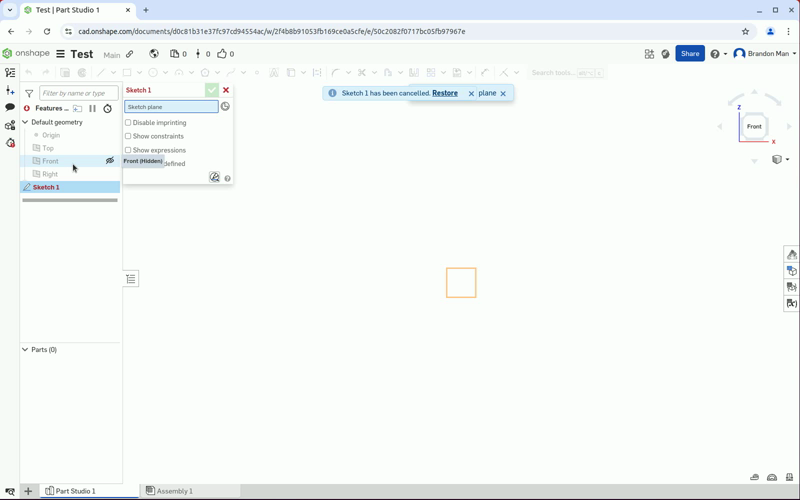
click(73, 163)
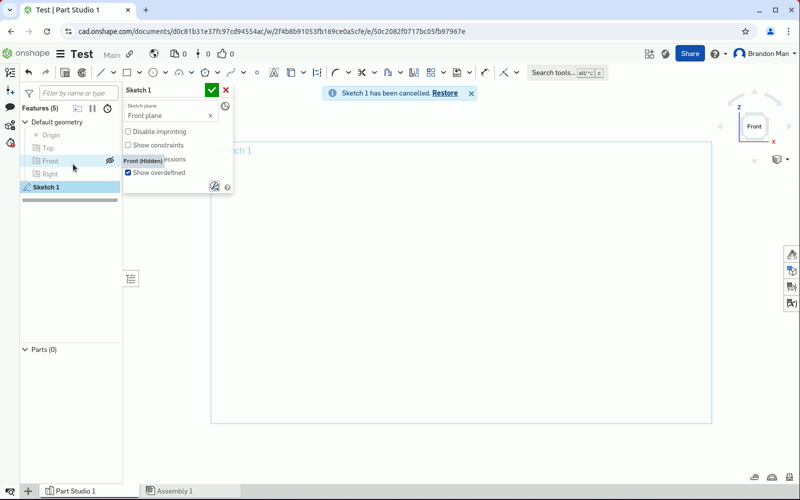
mouse_move(73, 352)
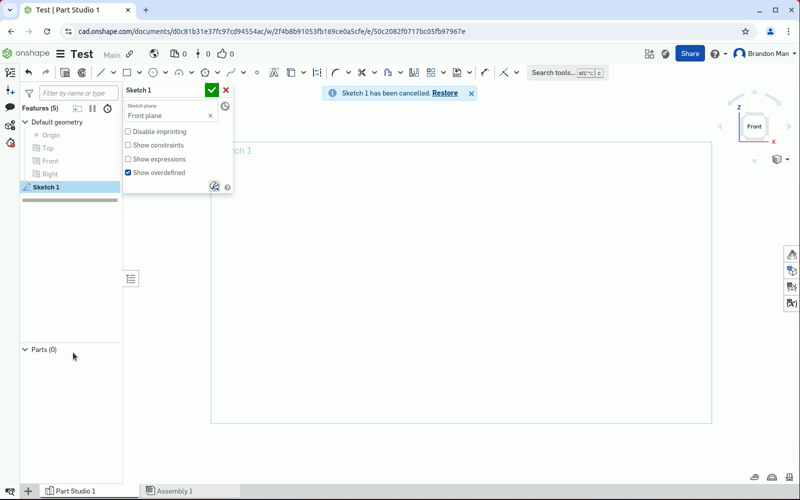
key(y)
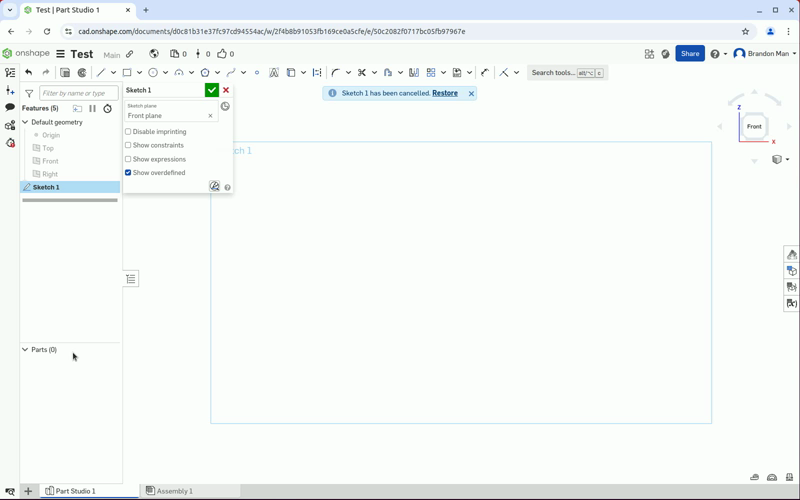
key(l)
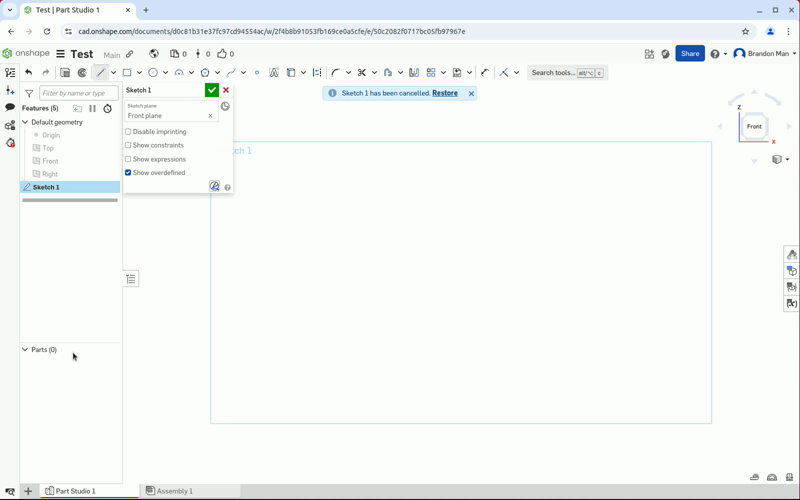
key_down(shift)
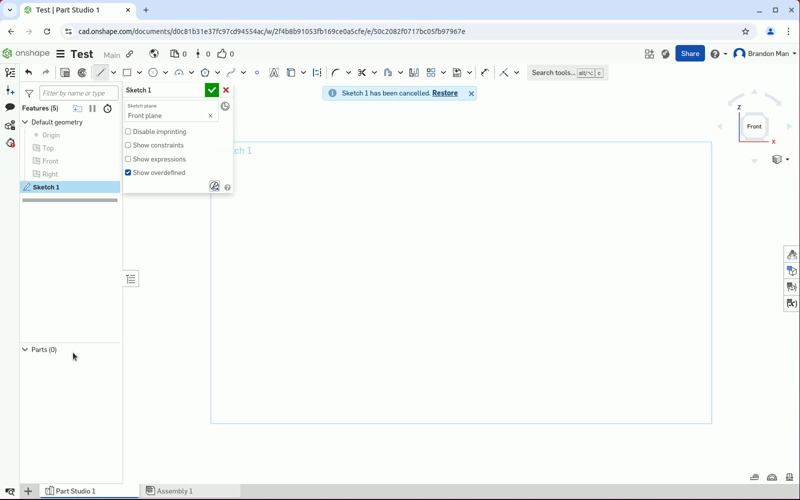
mouse_move(410, 282)
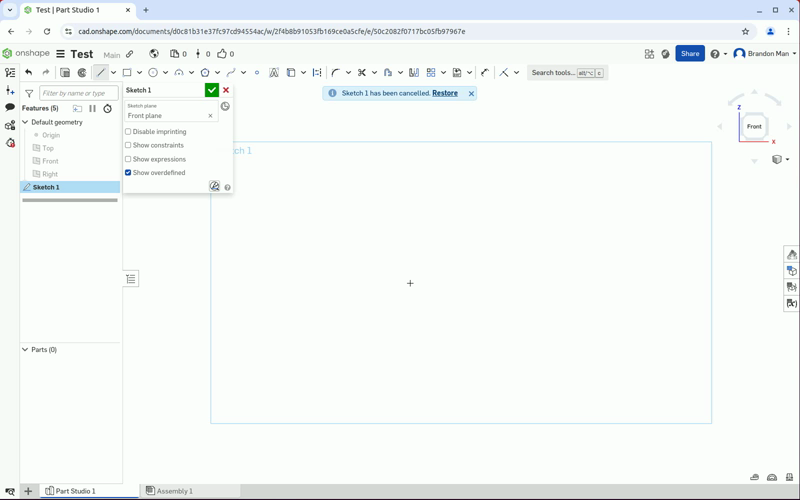
click(410, 282)
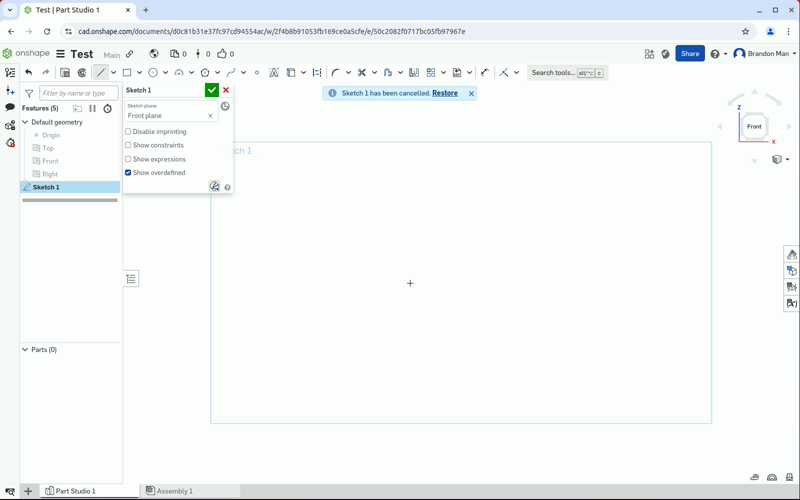
key_up(shift)
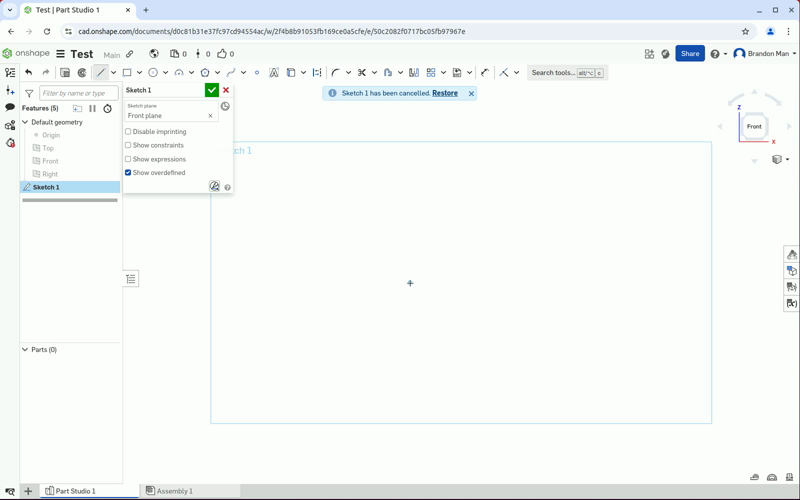
key_down(shift)
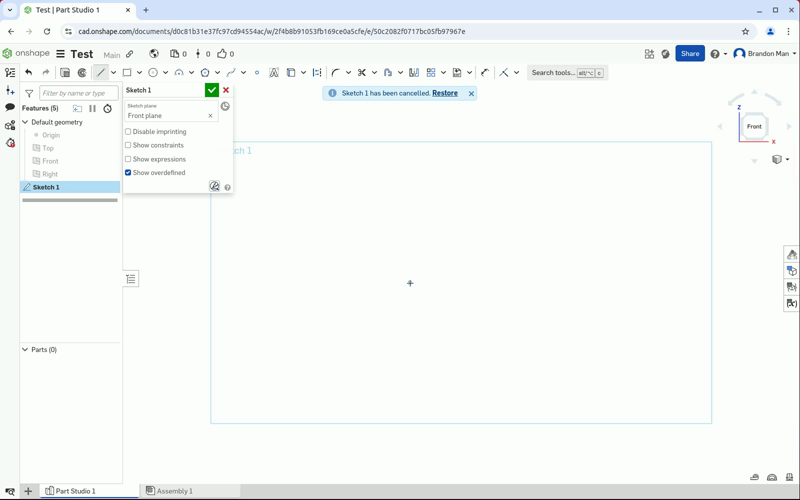
mouse_move(440, 282)
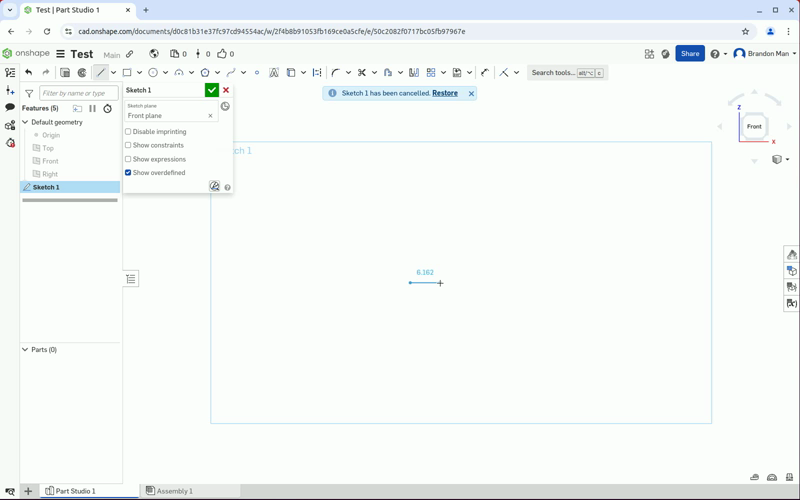
mouse_move(426, 282)
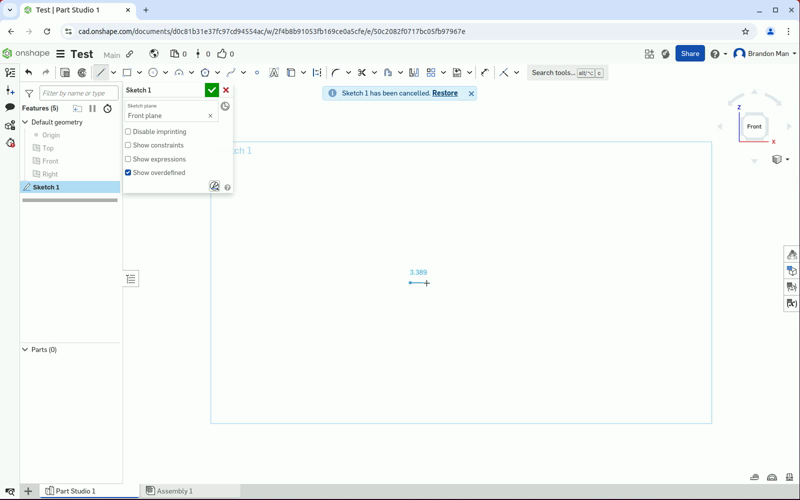
click(426, 282)
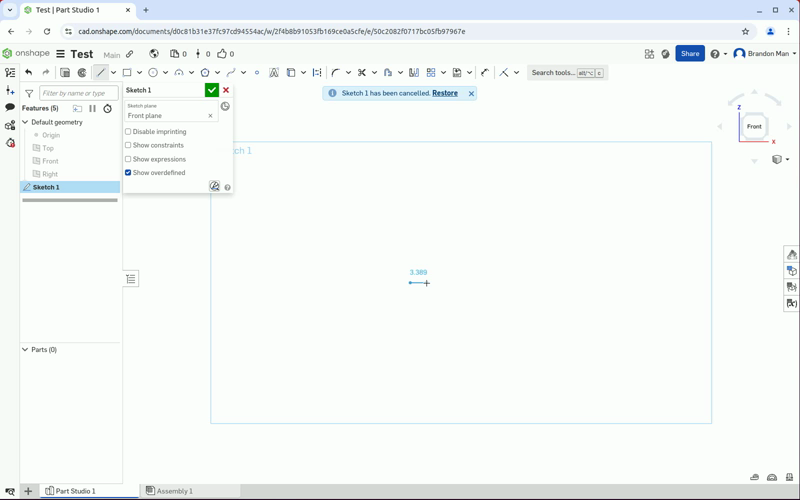
key_up(shift)
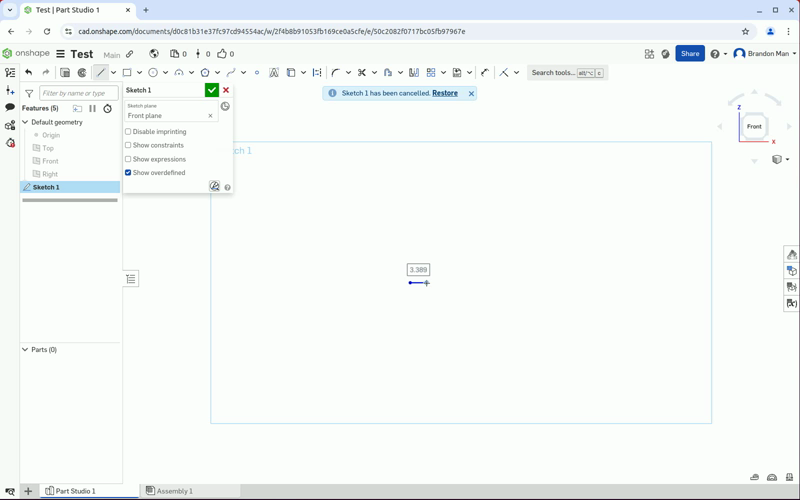
key_down(shift)
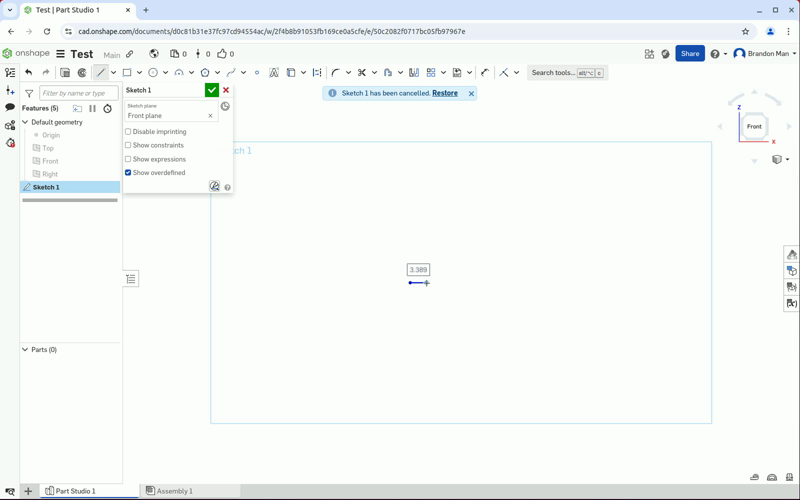
mouse_move(456, 282)
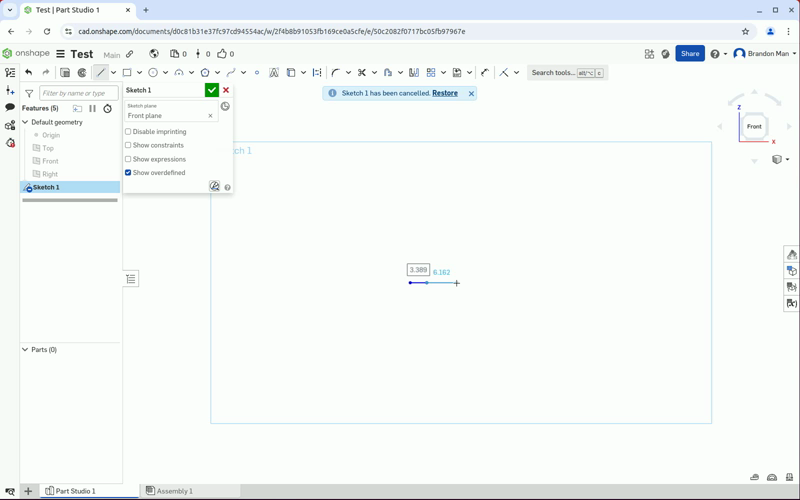
mouse_move(426, 273)
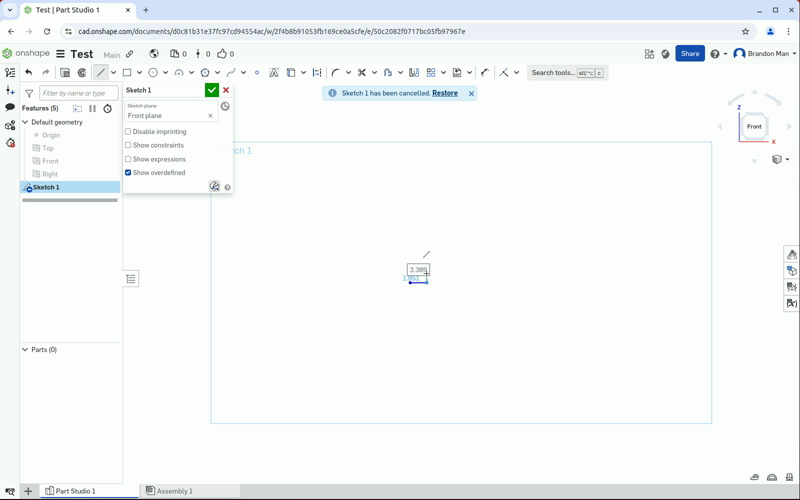
click(426, 273)
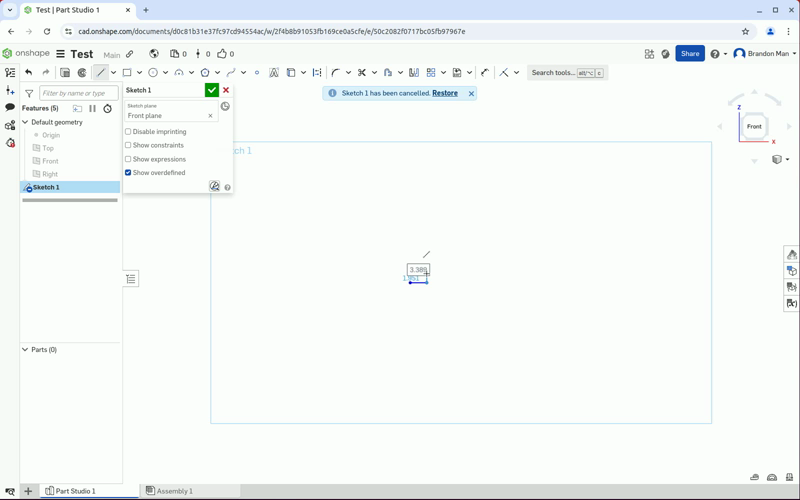
key_up(shift)
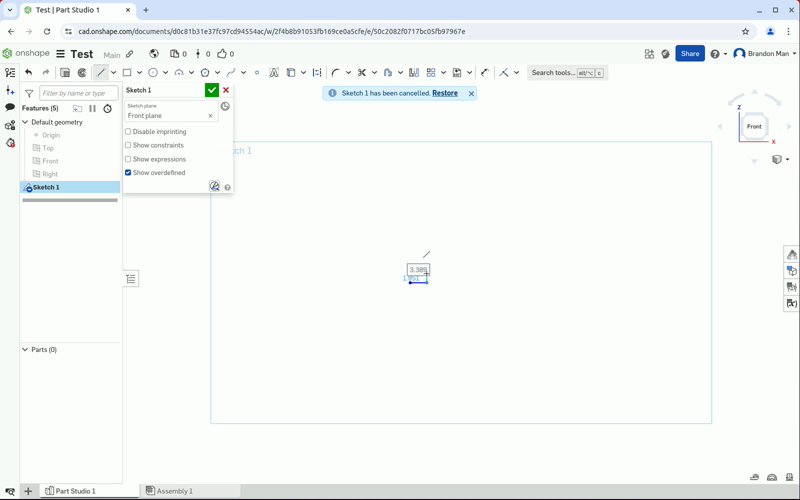
key_down(shift)
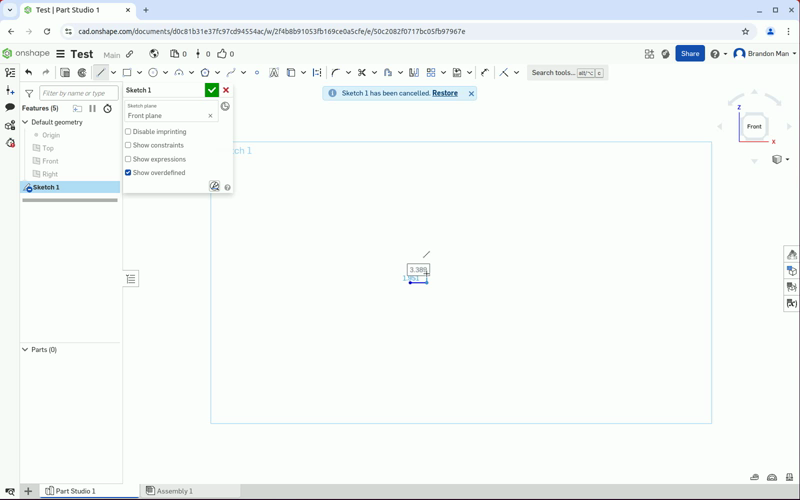
mouse_move(498, 273)
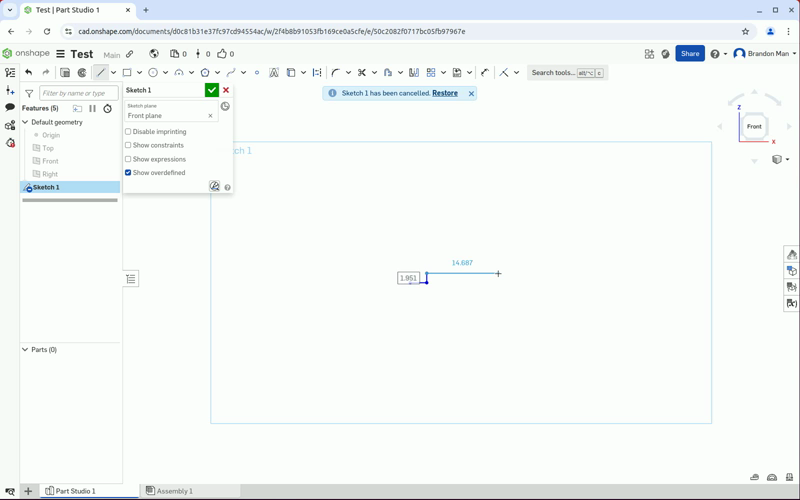
click(498, 273)
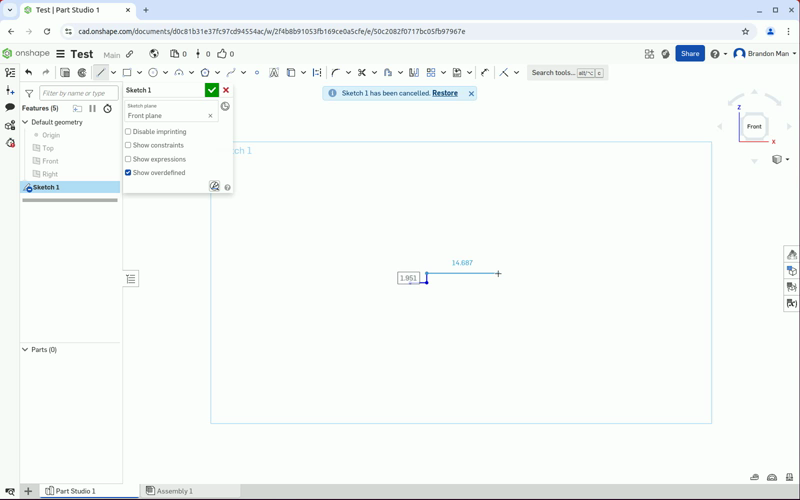
key_up(shift)
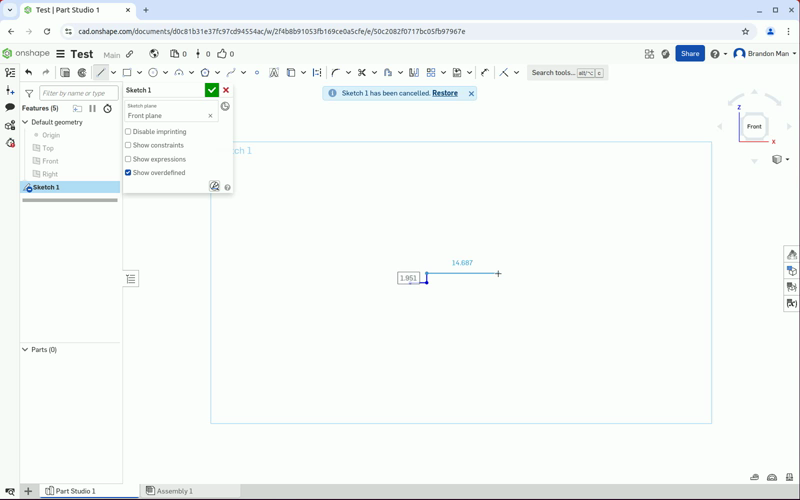
key_down(shift)
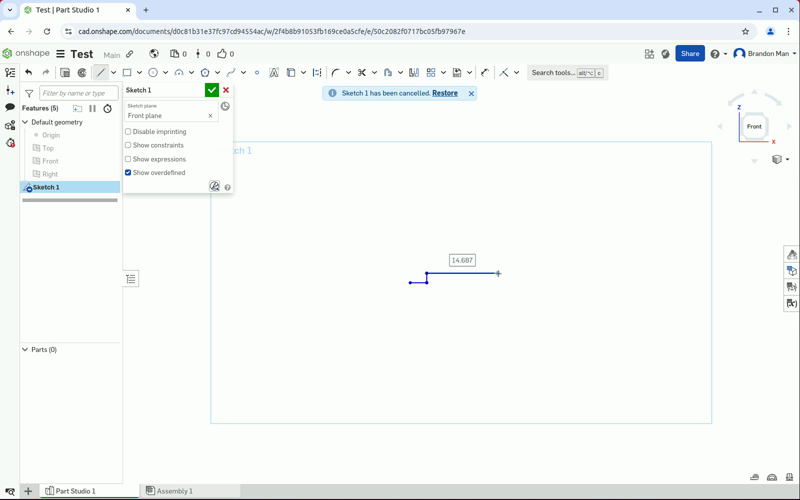
mouse_move(528, 273)
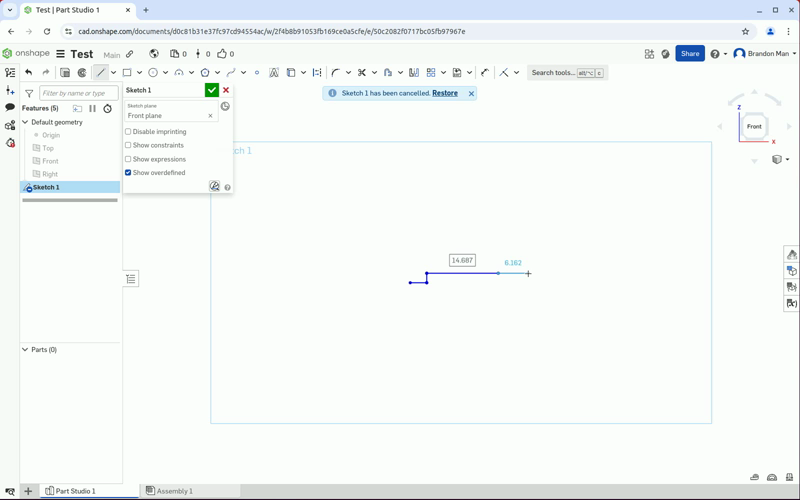
mouse_move(498, 282)
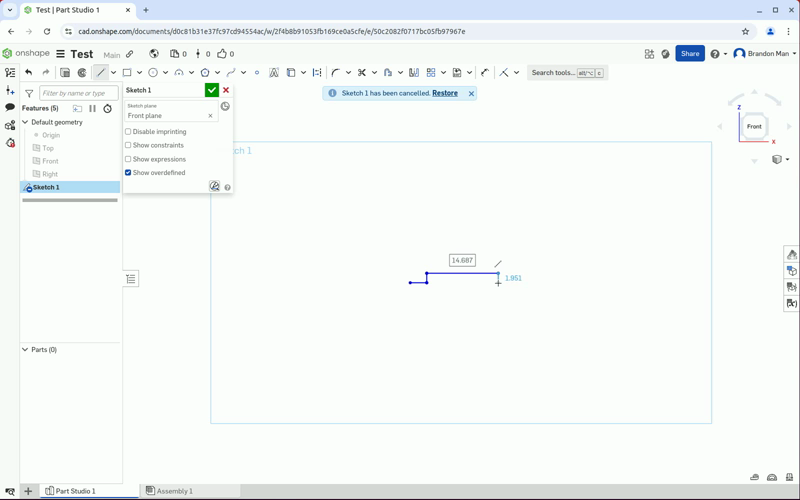
click(498, 282)
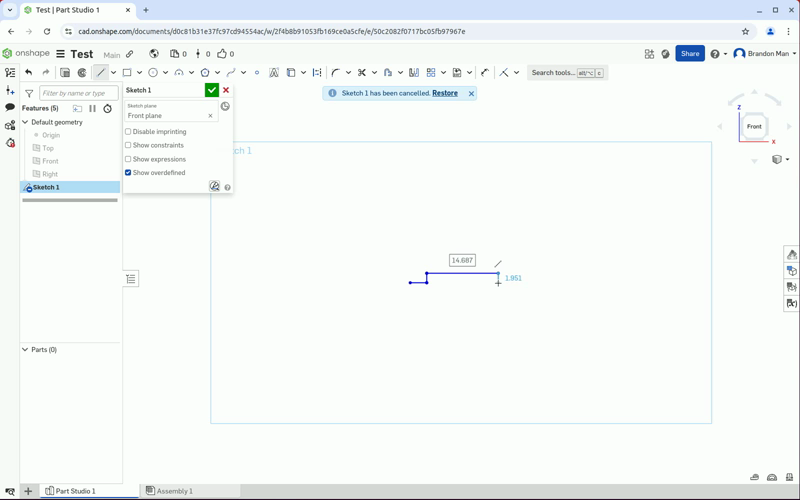
key_up(shift)
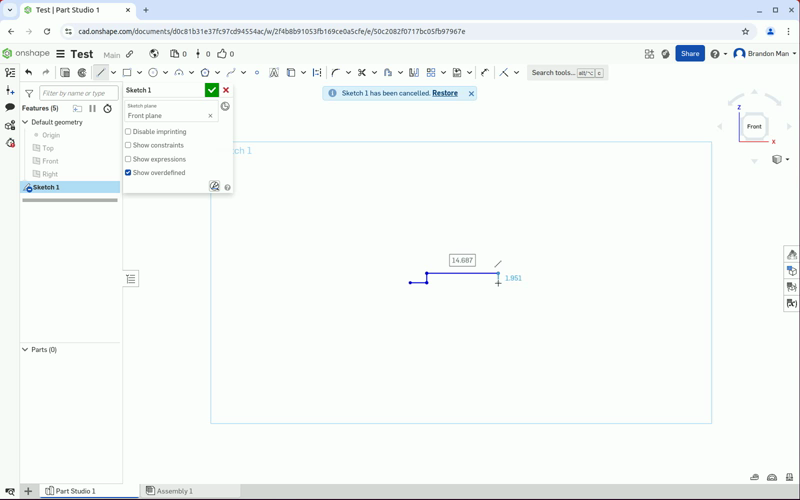
key_down(shift)
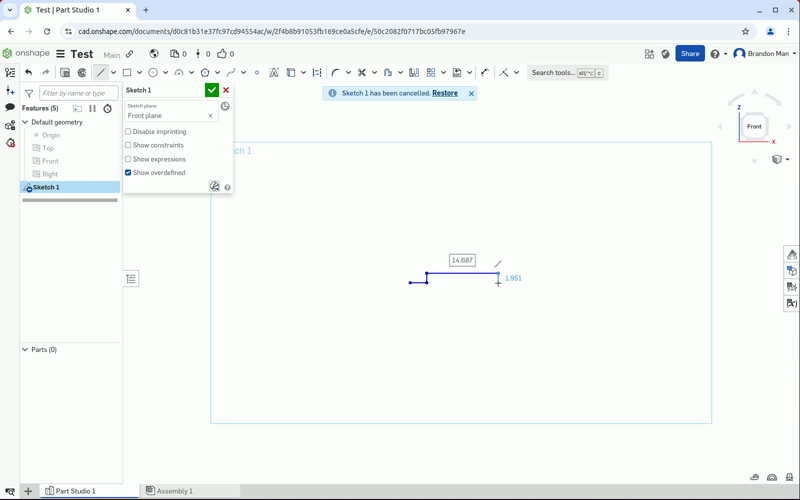
mouse_move(528, 282)
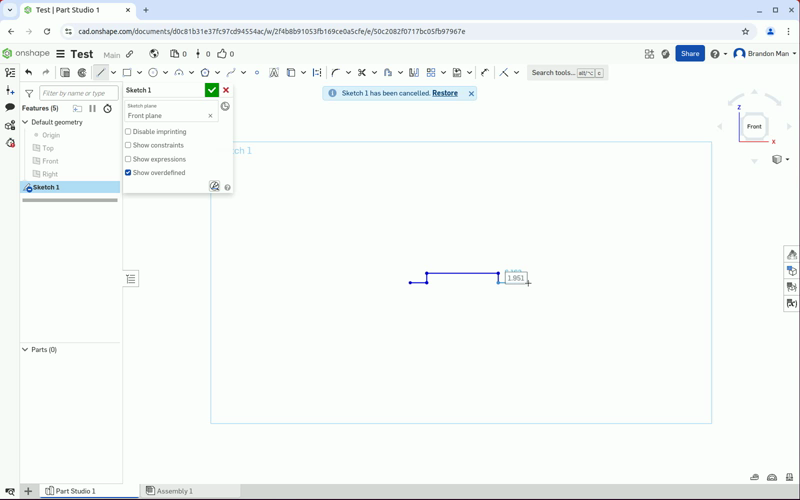
mouse_move(514, 282)
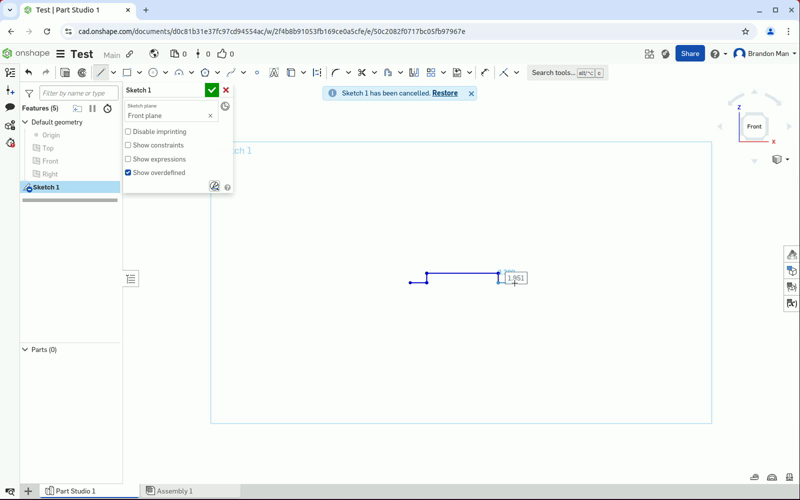
click(514, 282)
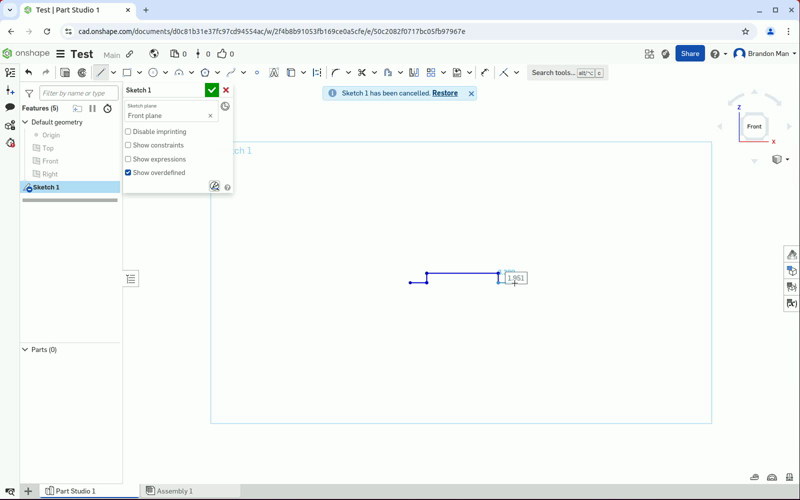
key_up(shift)
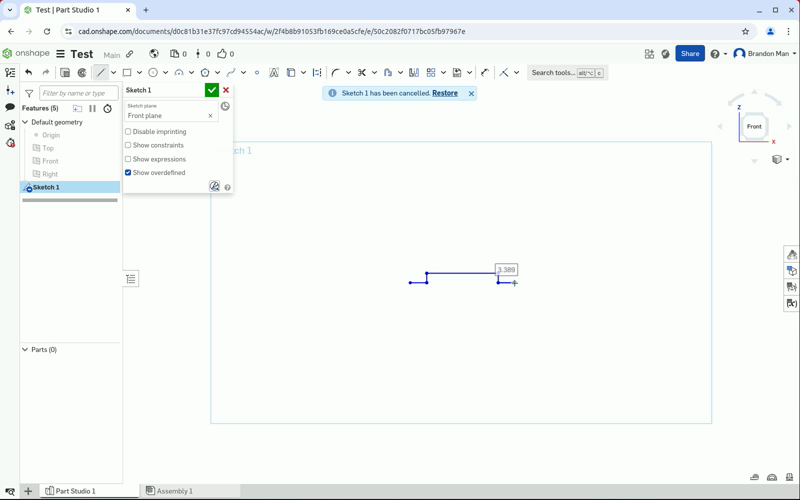
key_down(shift)
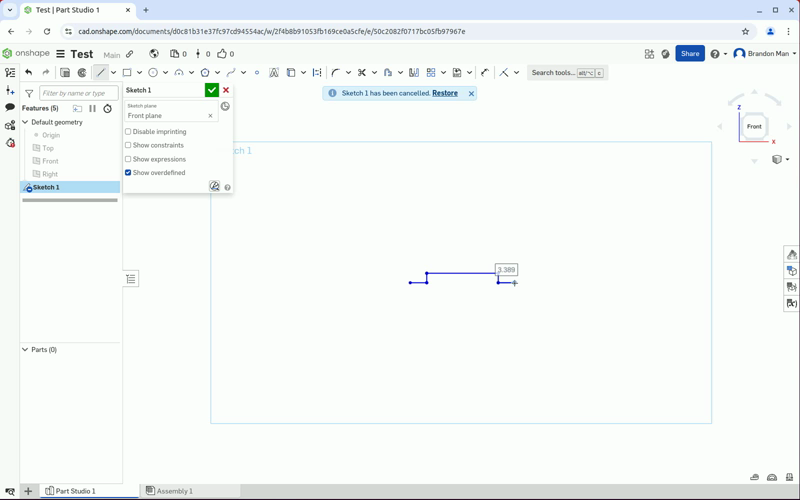
mouse_move(544, 282)
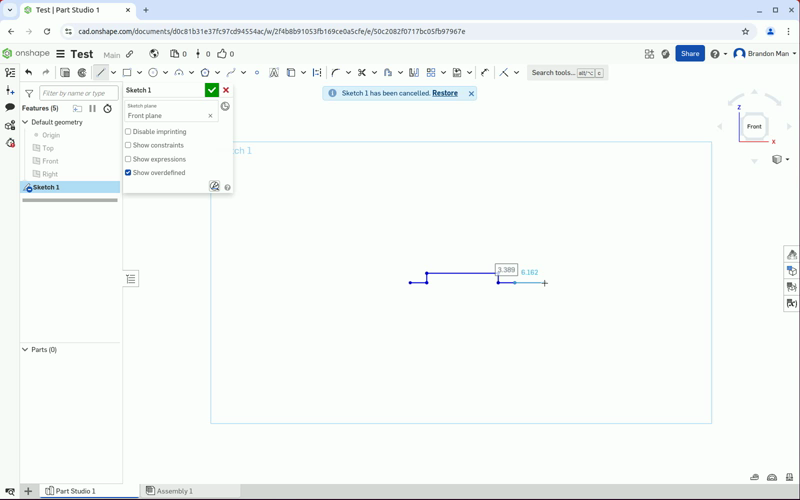
mouse_move(514, 256)
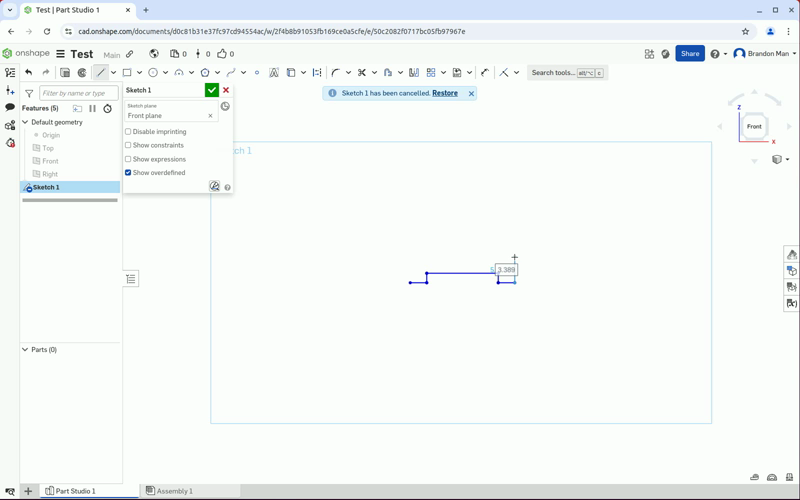
click(514, 256)
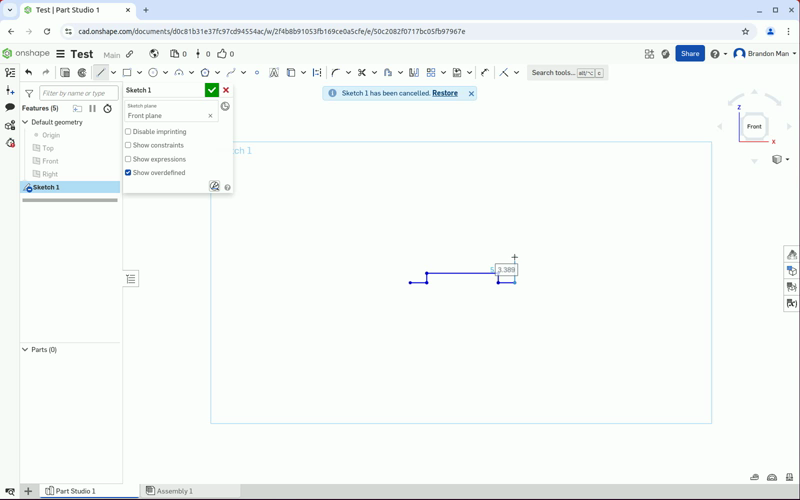
key_up(shift)
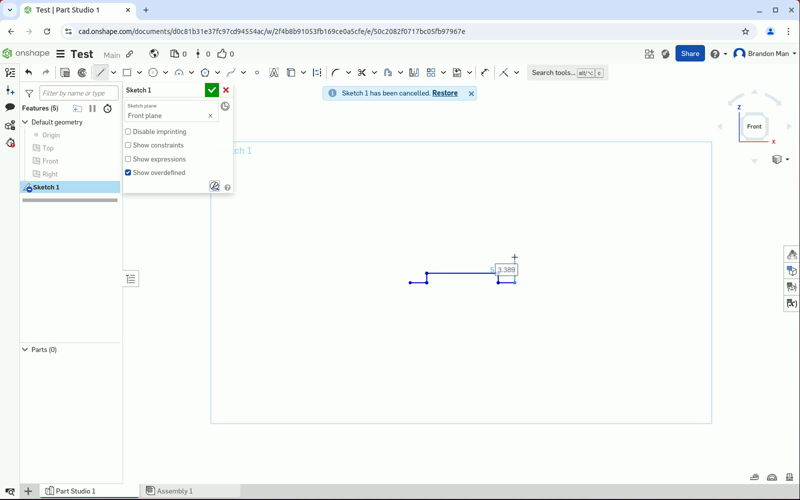
key_down(shift)
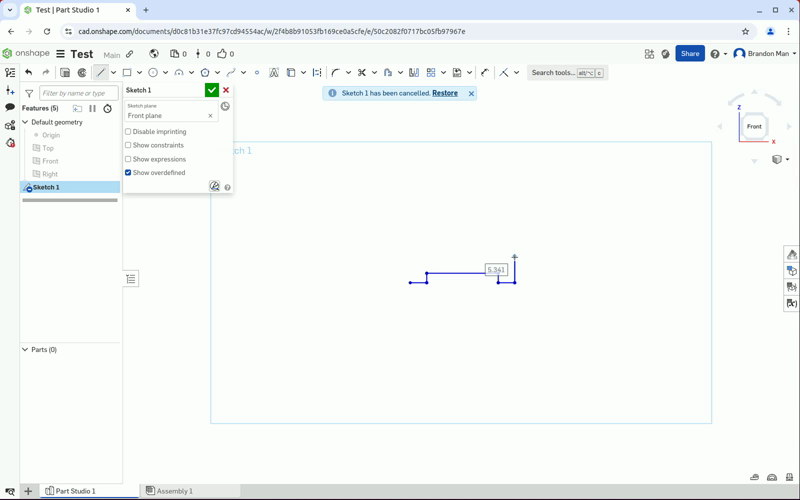
mouse_move(544, 256)
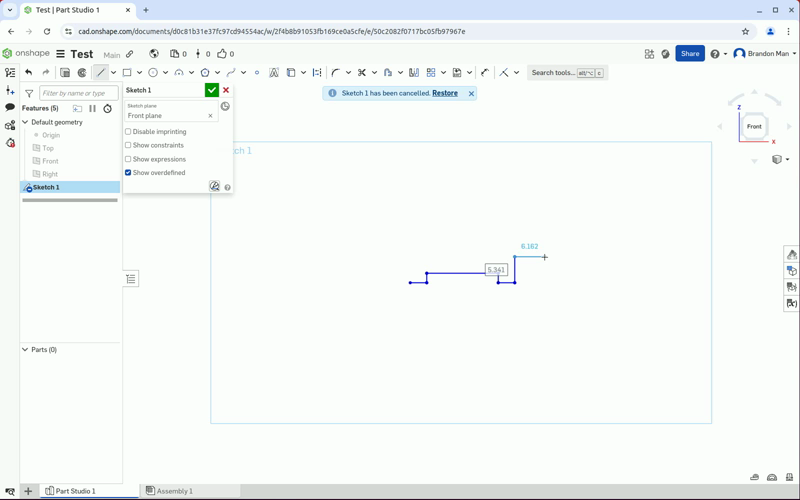
mouse_move(498, 256)
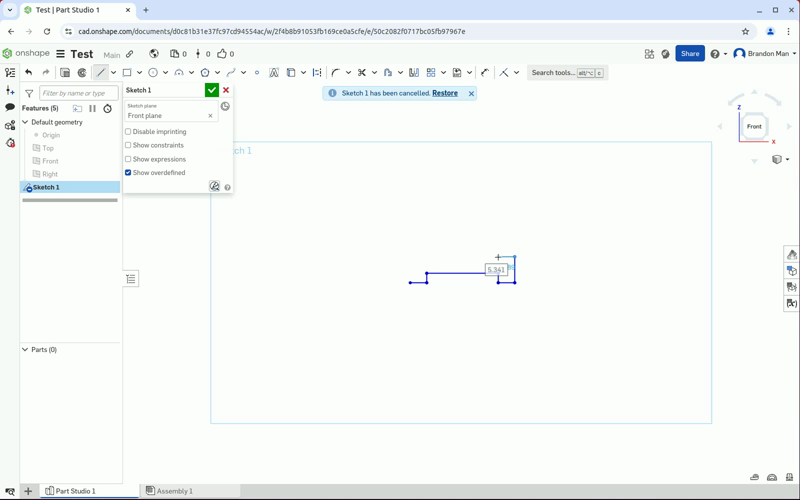
click(498, 256)
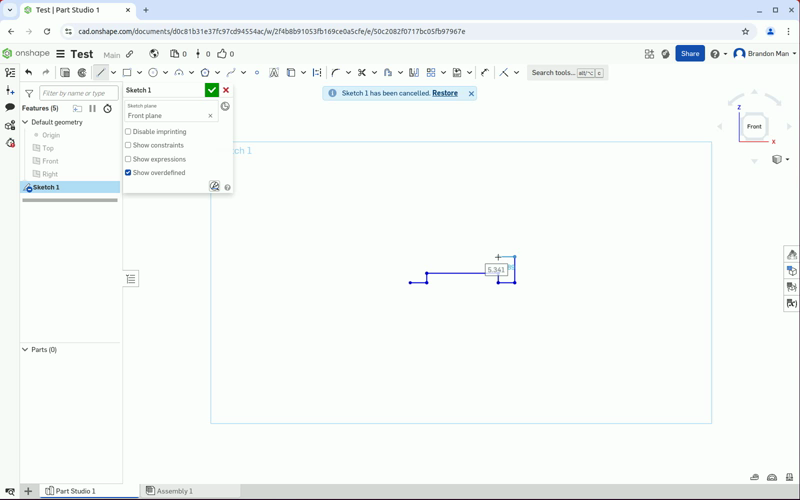
key_up(shift)
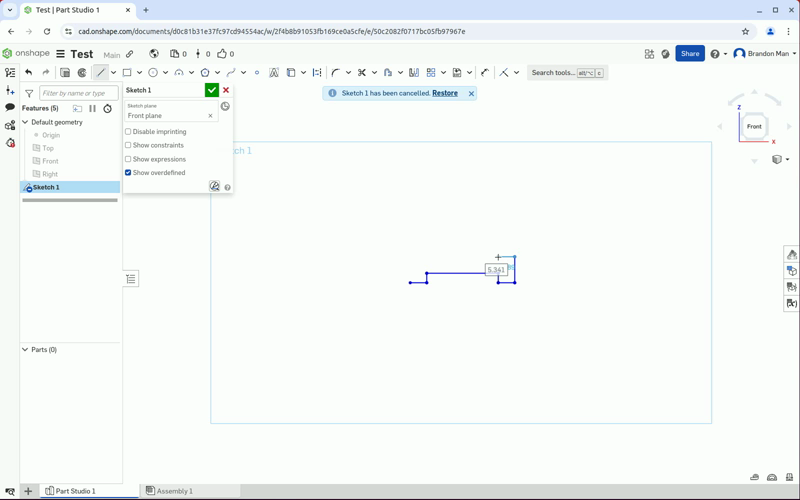
key_down(shift)
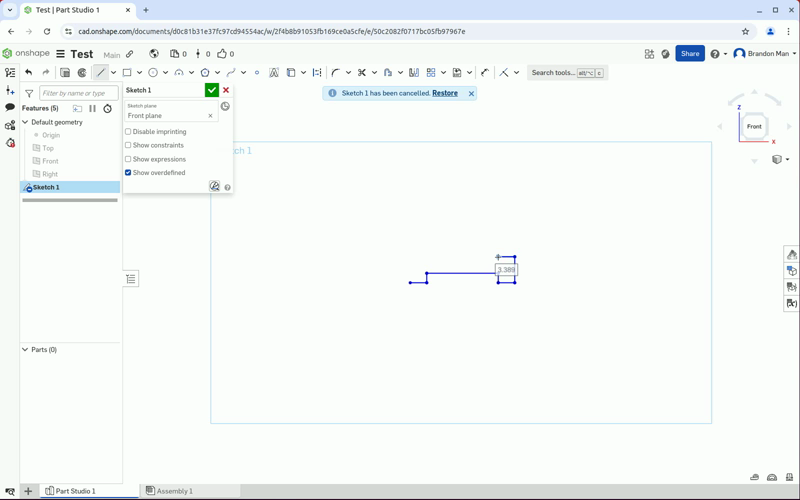
mouse_move(528, 256)
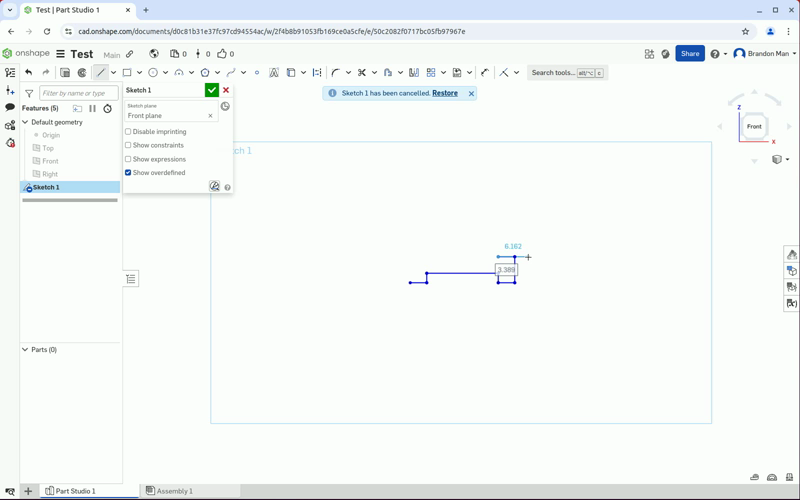
mouse_move(498, 245)
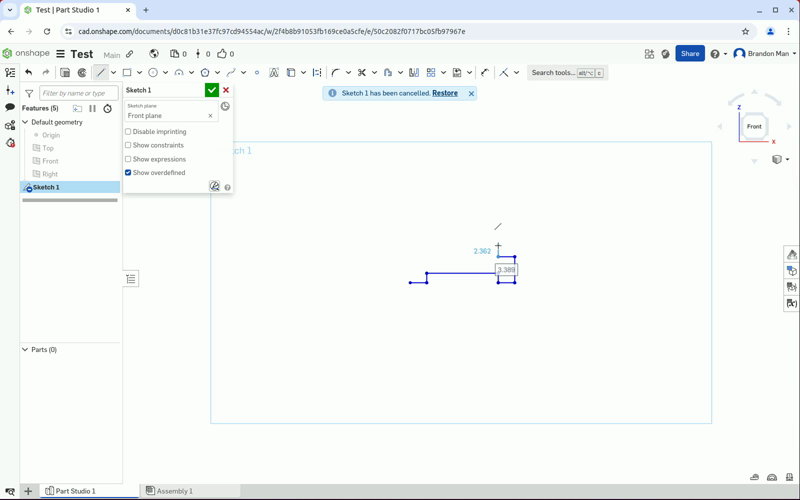
click(498, 245)
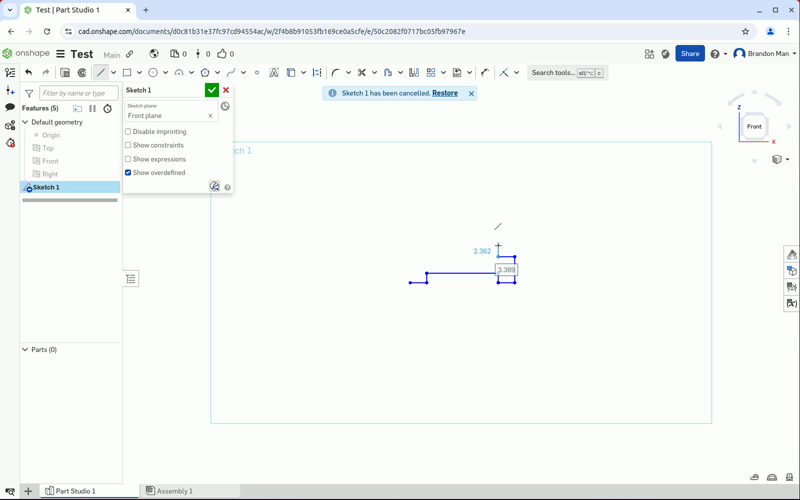
key_up(shift)
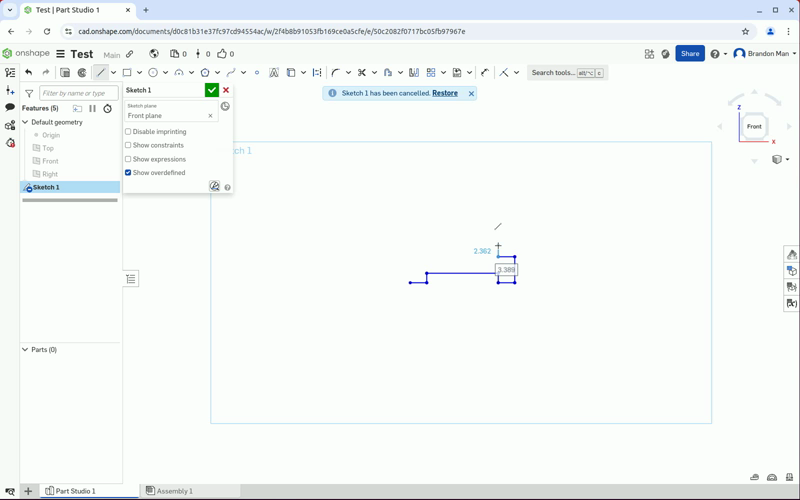
key_down(shift)
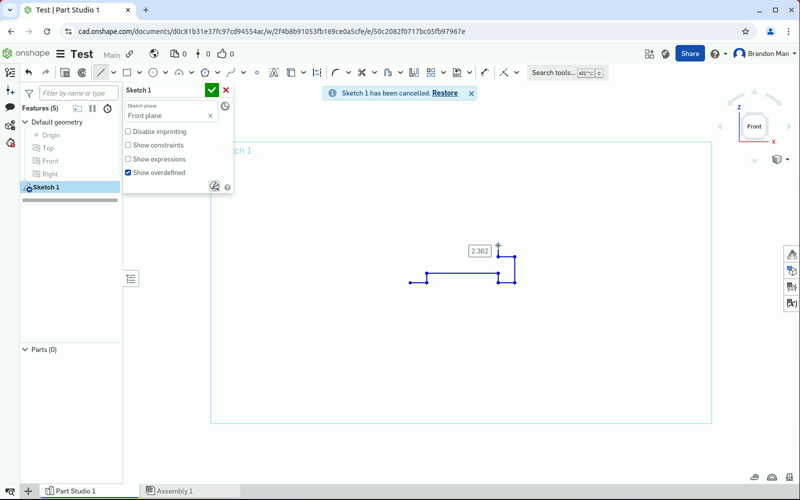
mouse_move(426, 245)
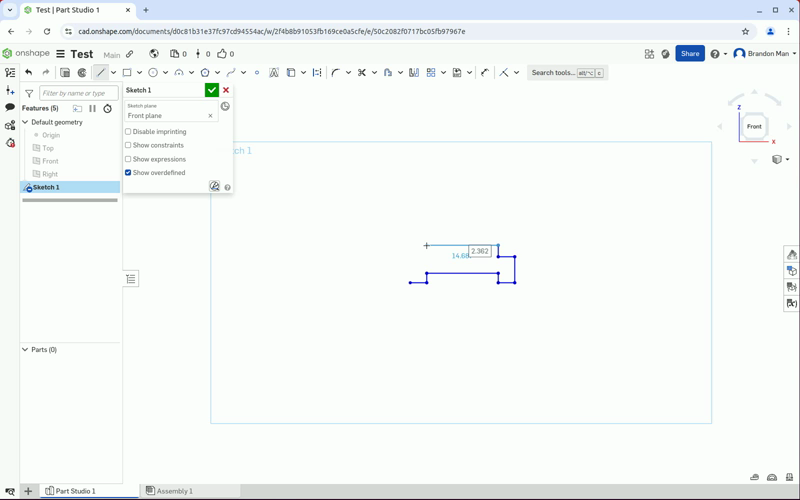
click(426, 245)
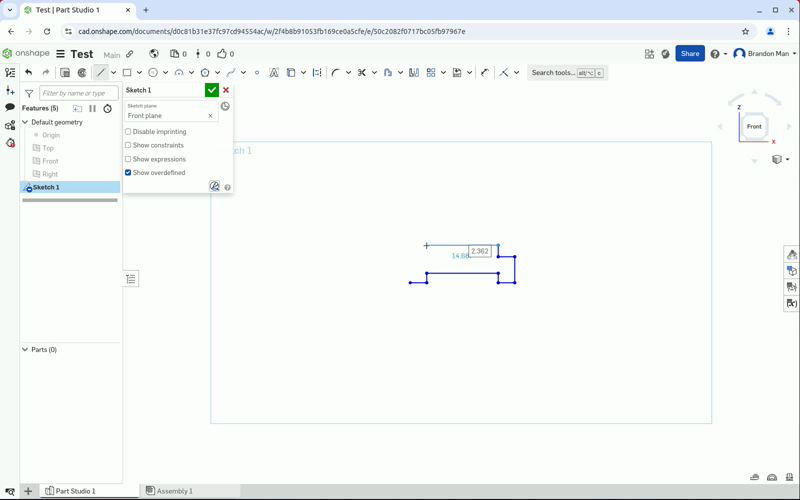
key_up(shift)
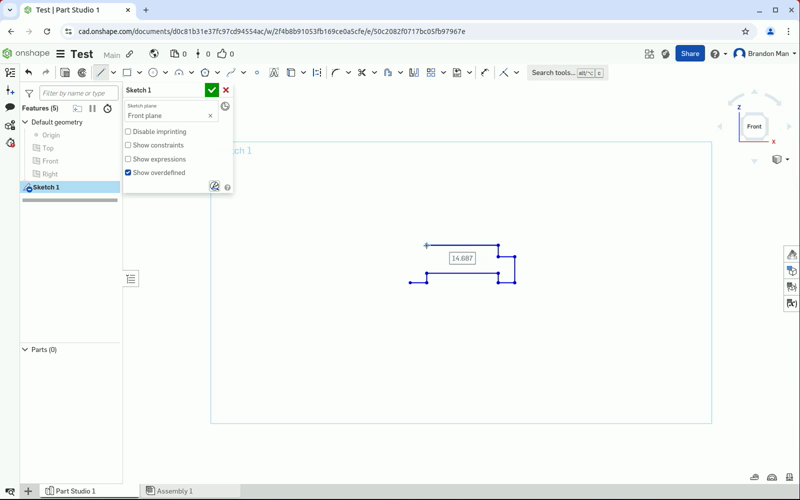
key_down(shift)
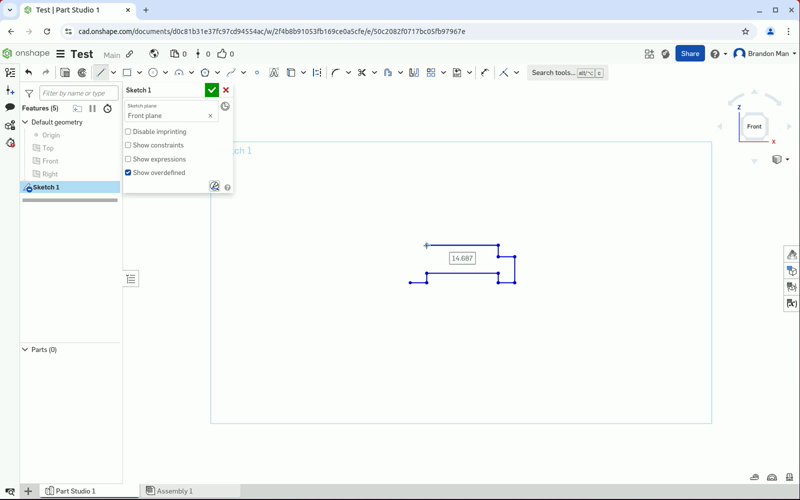
mouse_move(456, 245)
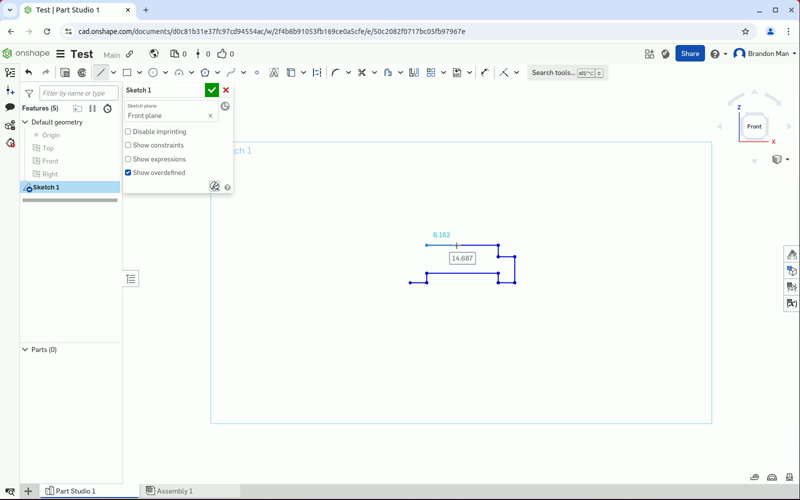
mouse_move(426, 256)
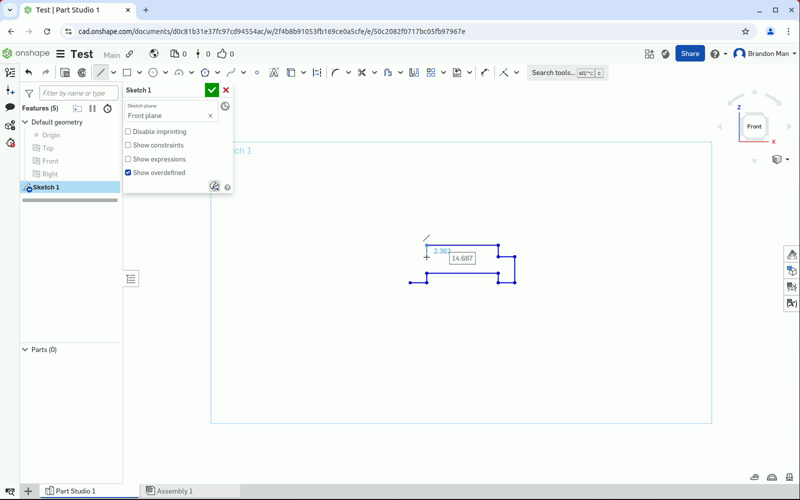
click(426, 256)
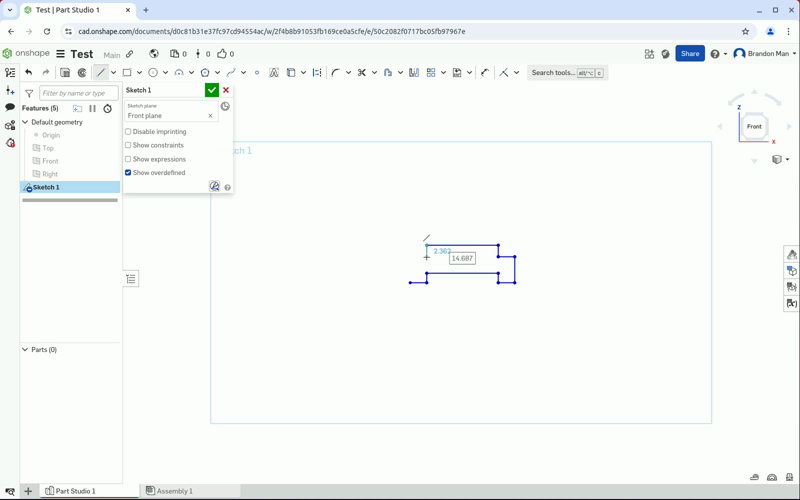
key_up(shift)
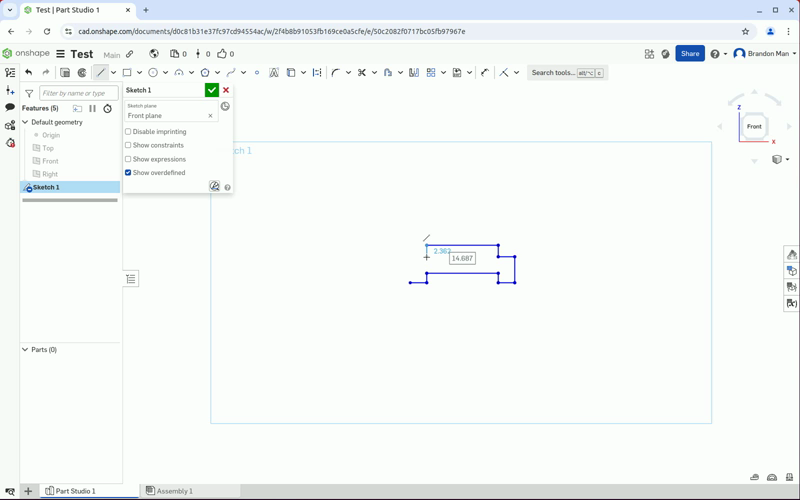
key_down(shift)
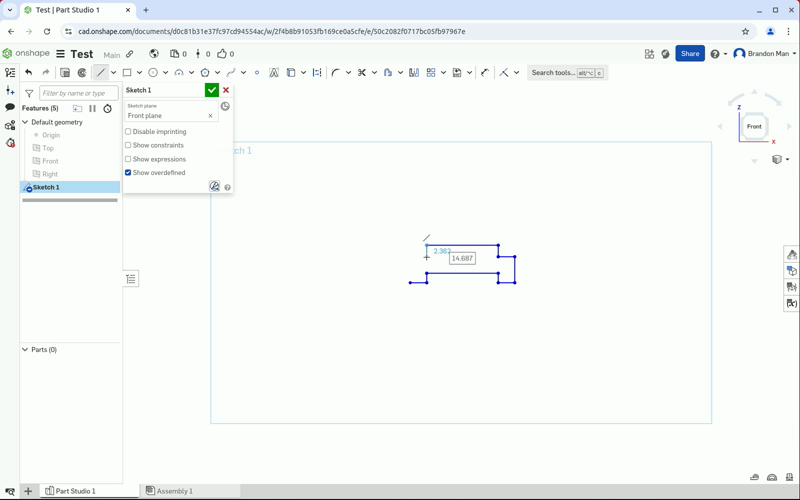
mouse_move(456, 256)
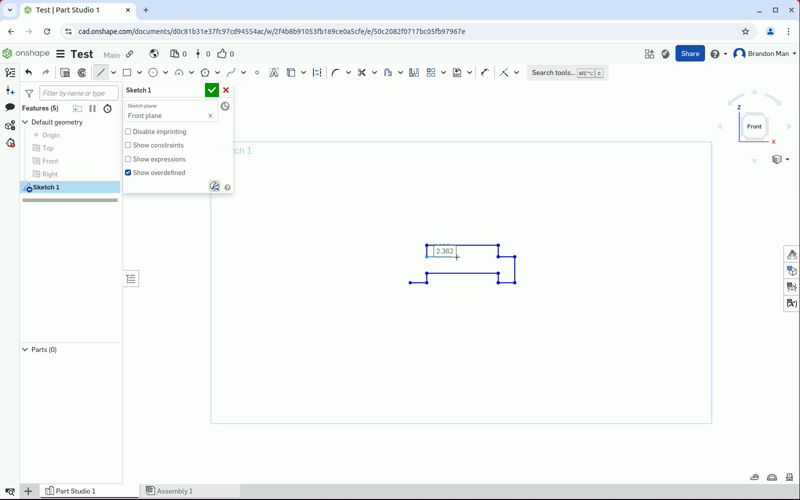
mouse_move(410, 256)
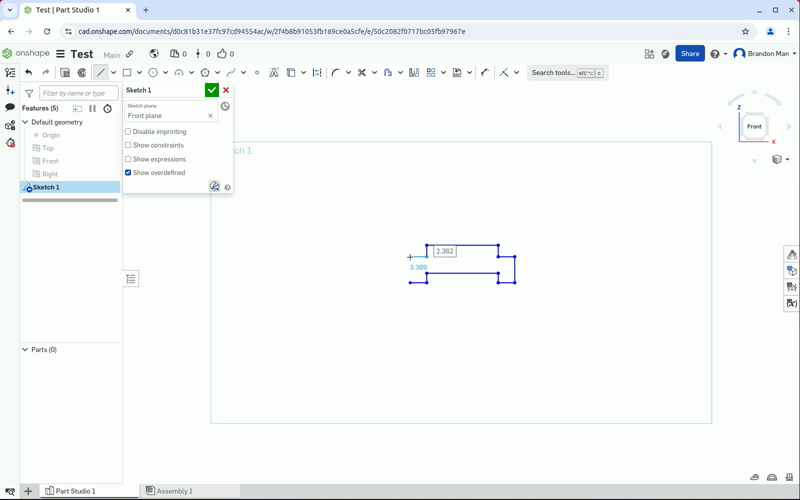
click(410, 256)
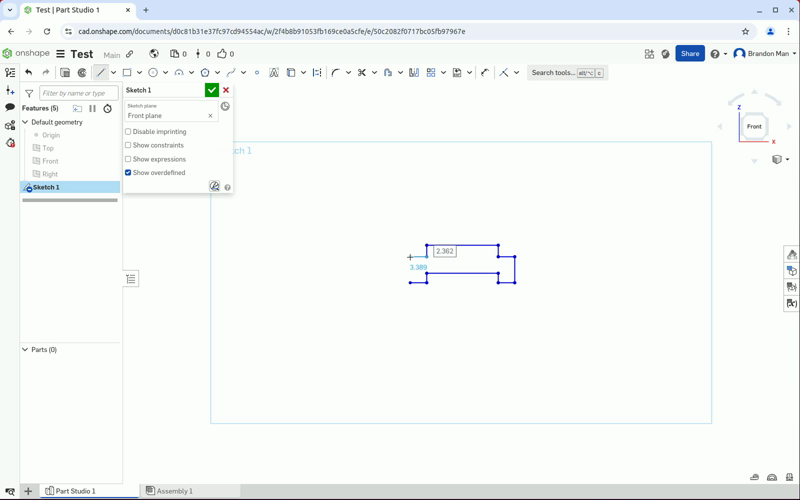
key_up(shift)
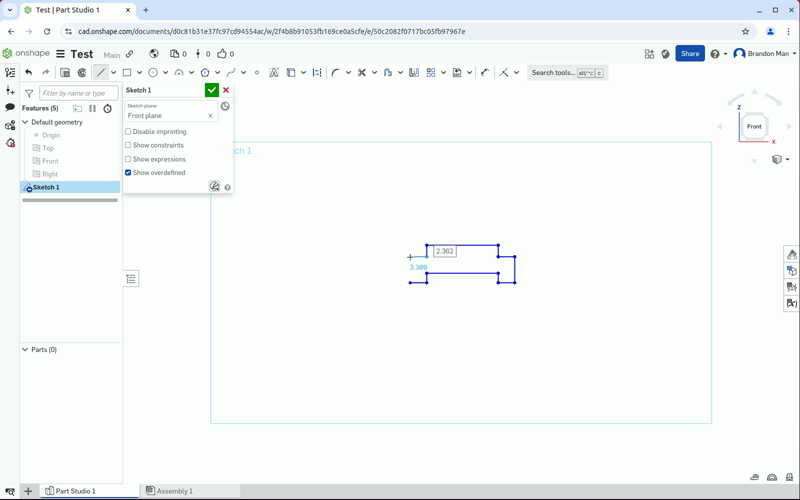
mouse_move(440, 256)
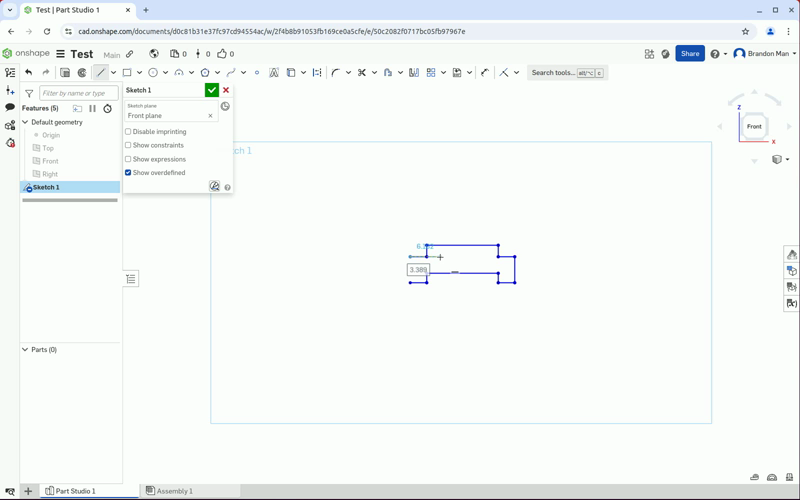
key_down(shift)
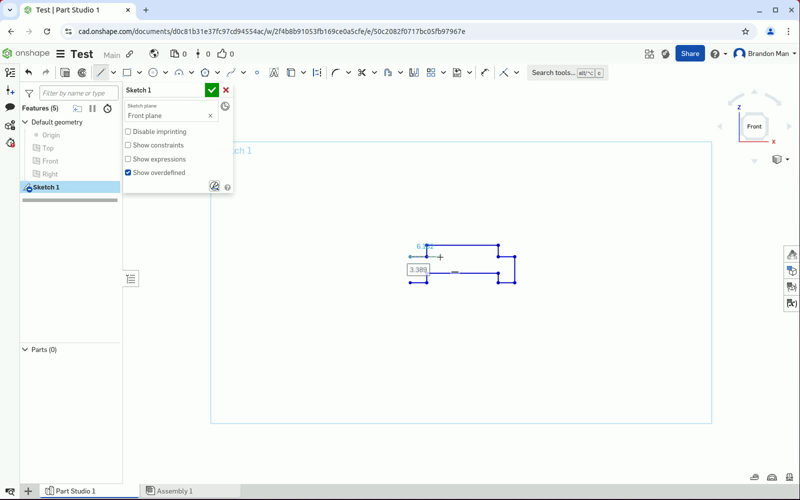
mouse_move(410, 282)
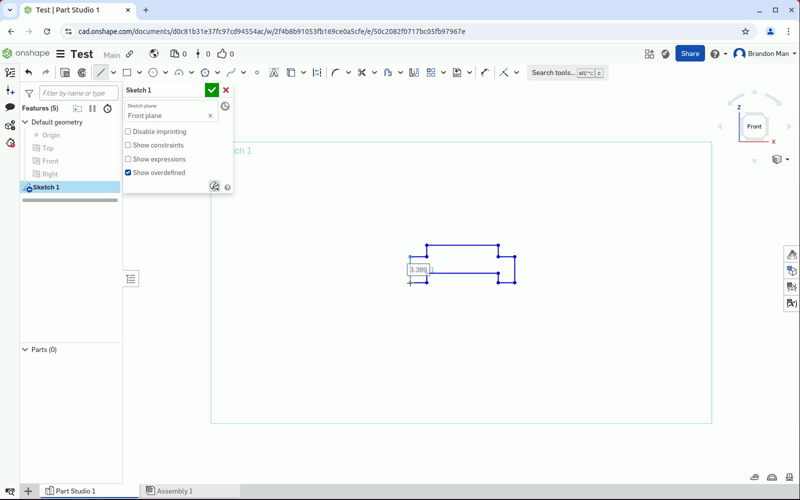
key_up(shift)
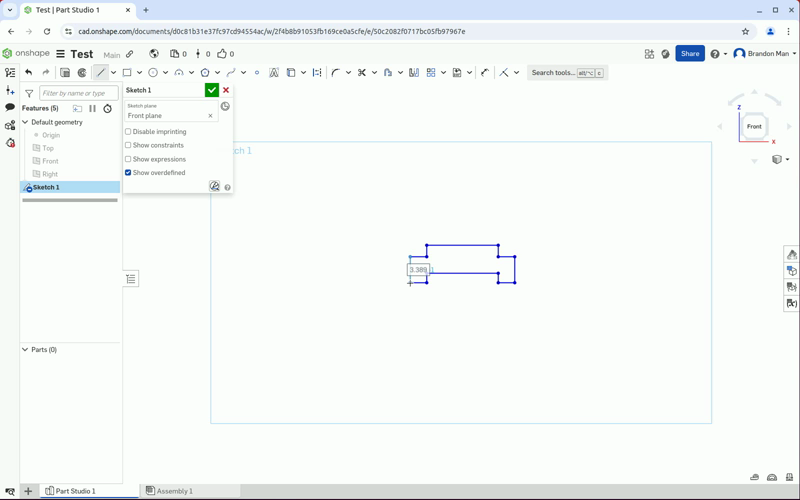
click(410, 282)
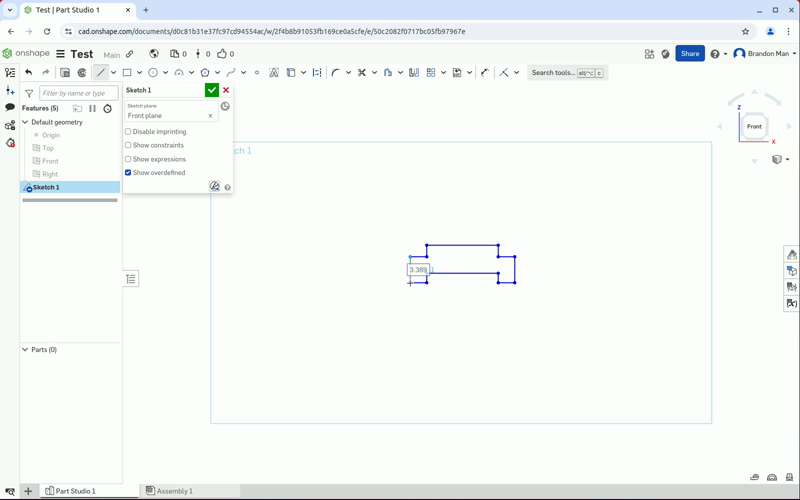
key(esc)
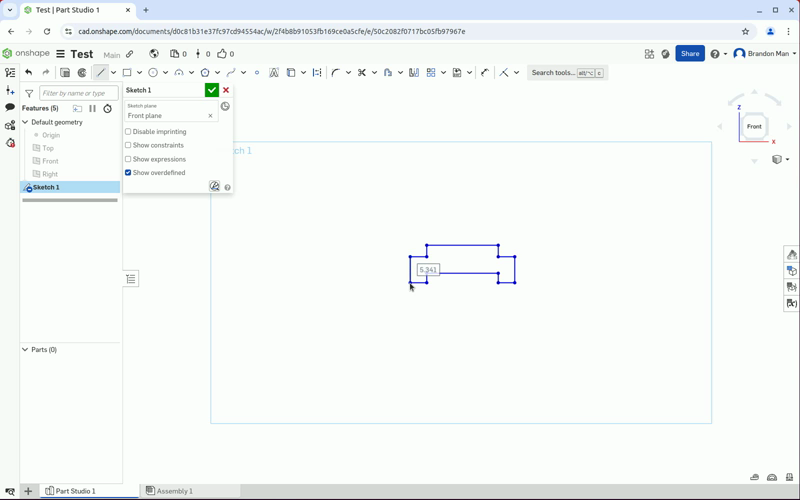
mouse_move(435, 270)
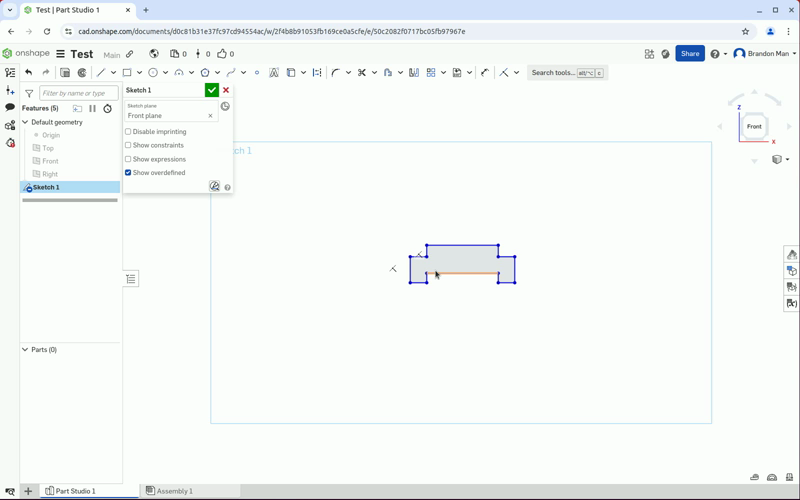
click(435, 270)
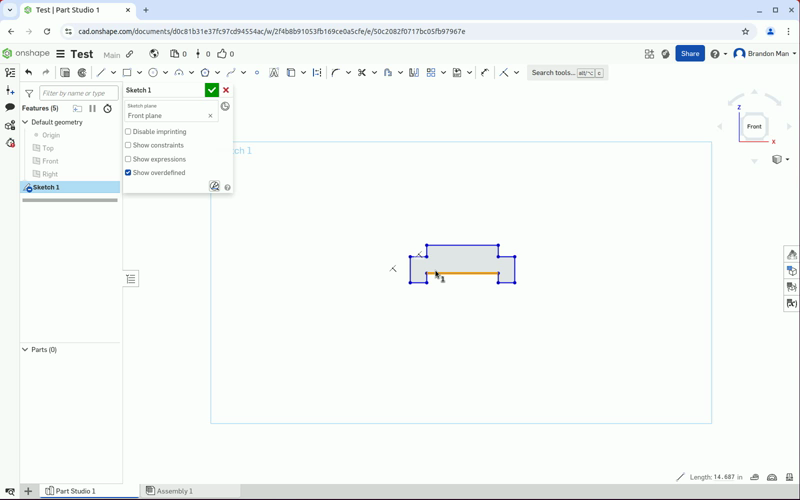
mouse_move(73, 352)
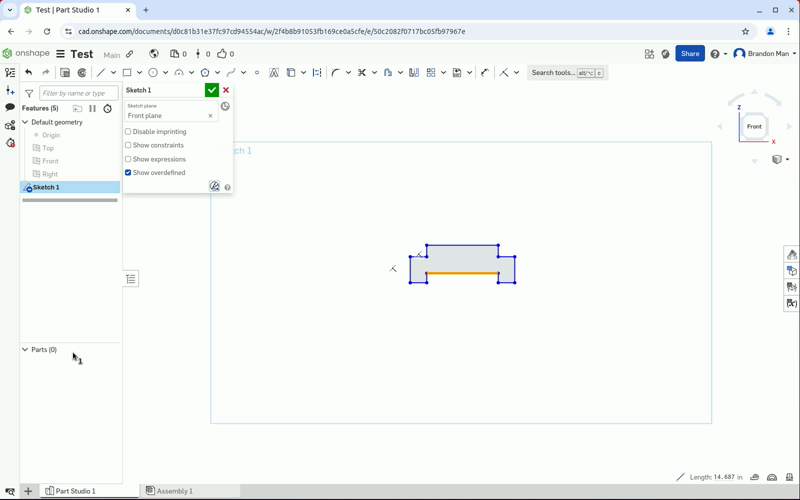
key(shift+y)
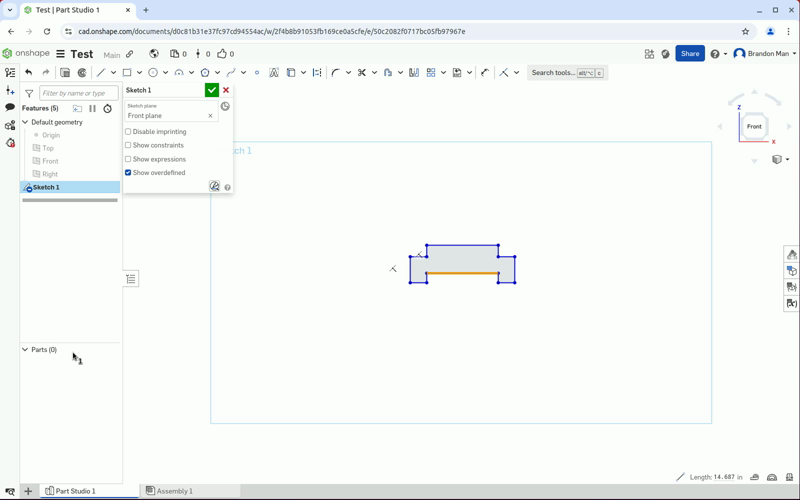
key(shift+e)
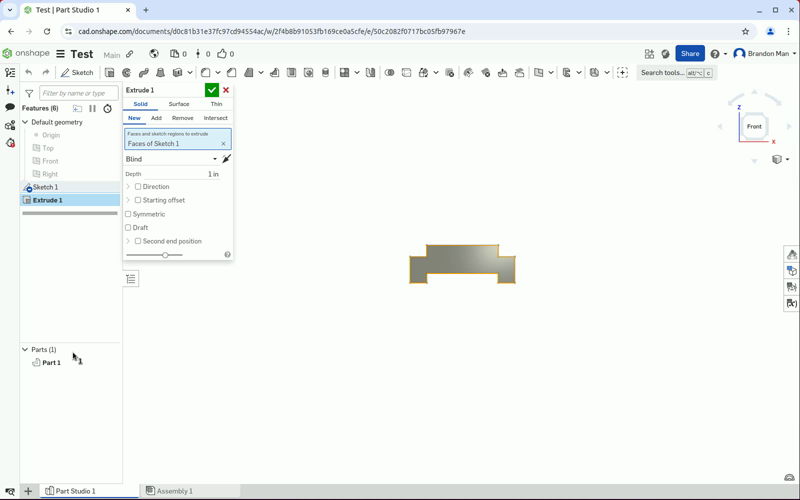
mouse_move(143, 106)
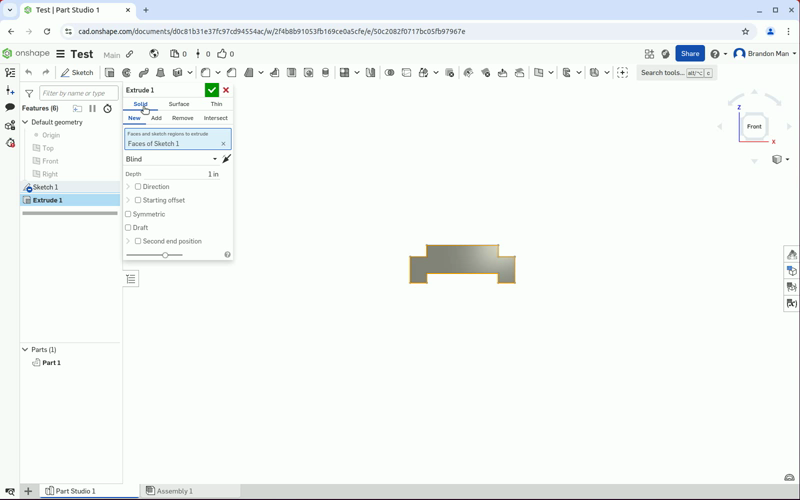
click(143, 106)
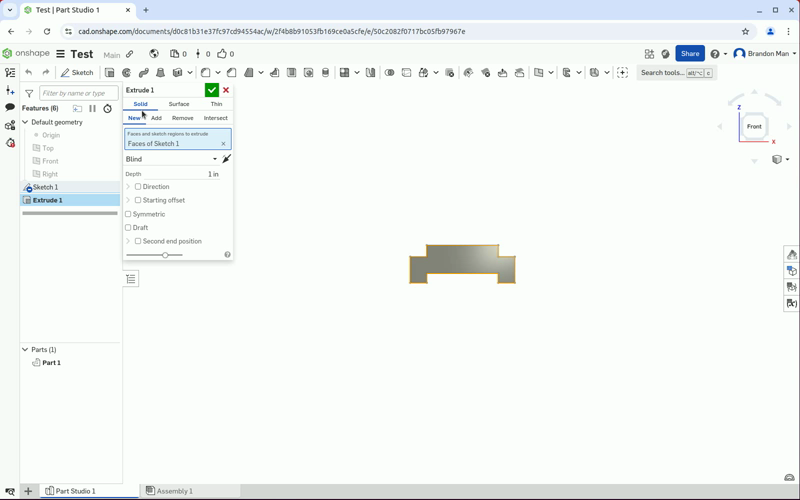
mouse_move(137, 120)
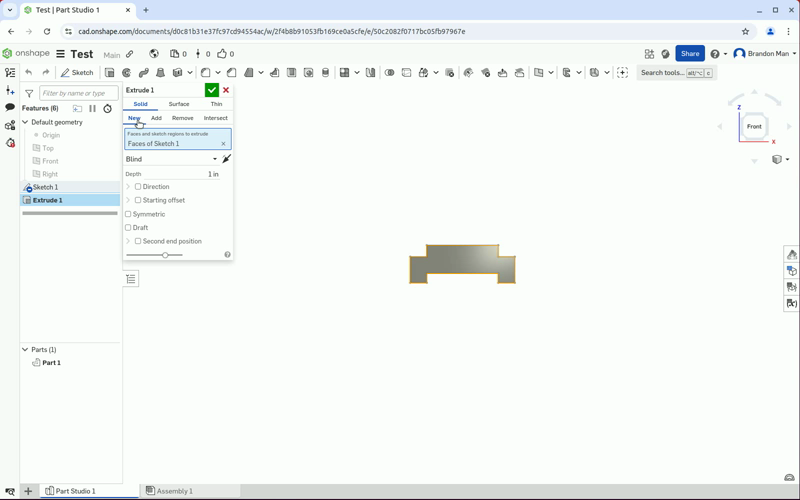
click(137, 120)
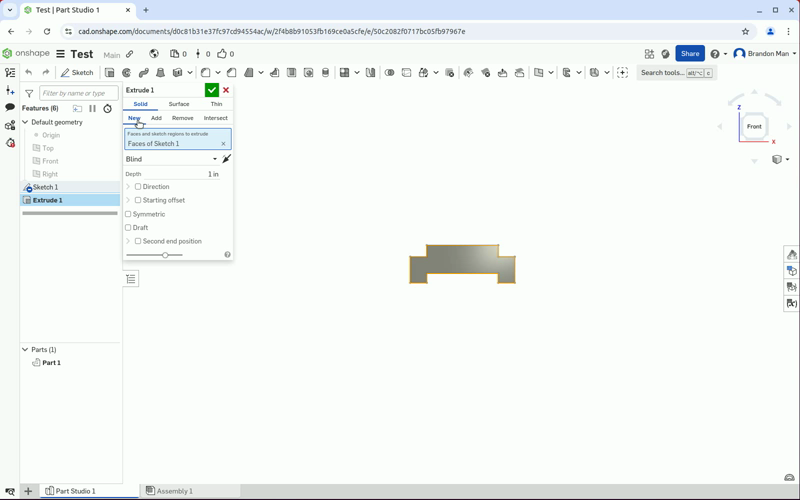
key(tab, 4)
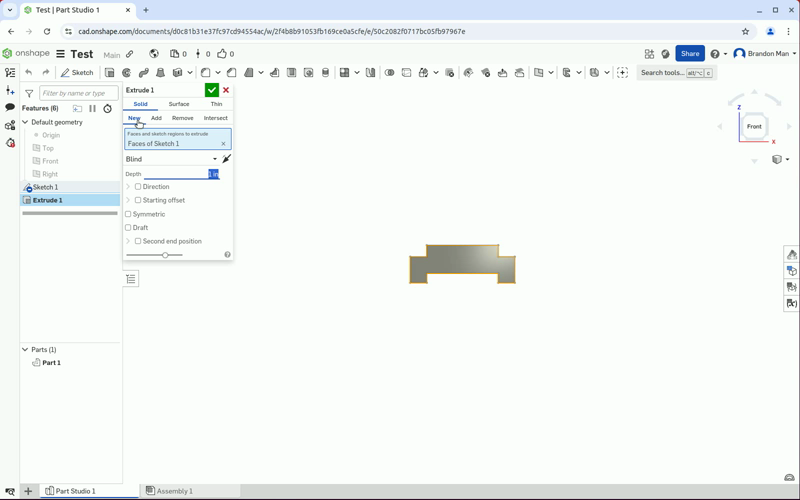
text(23.108)
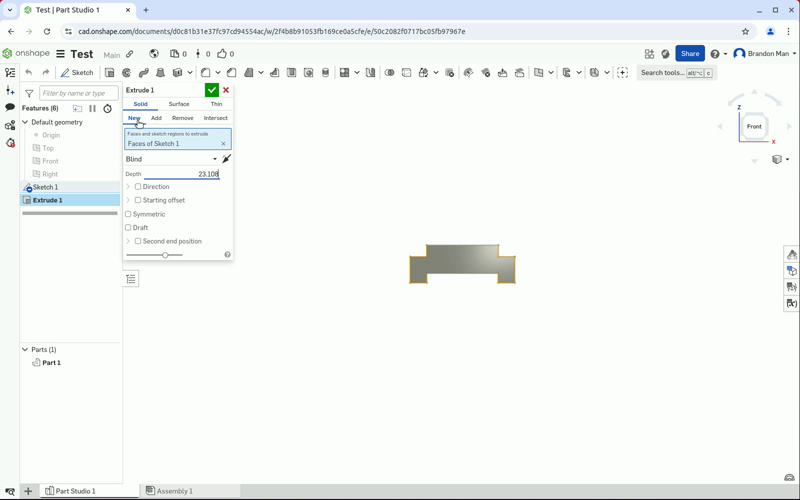
key(enter)
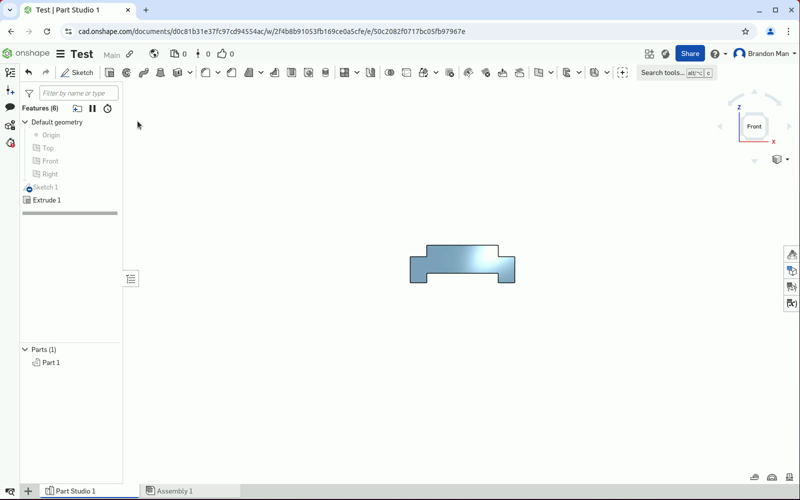
key(shift+h)
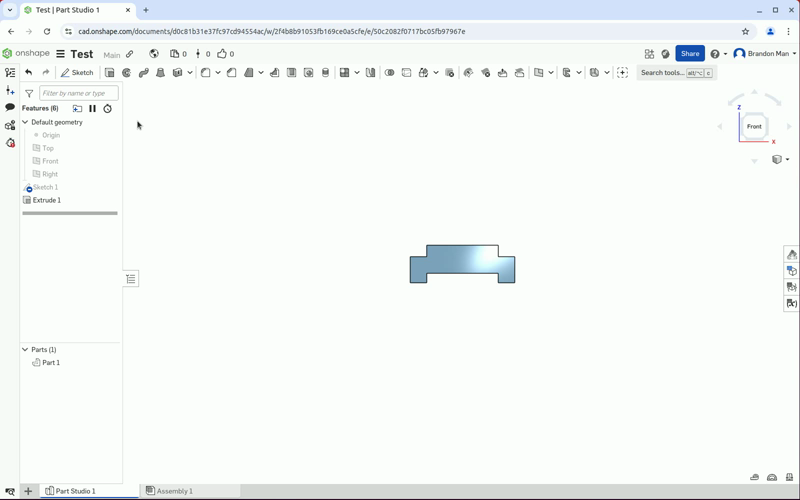
key(shift+h)
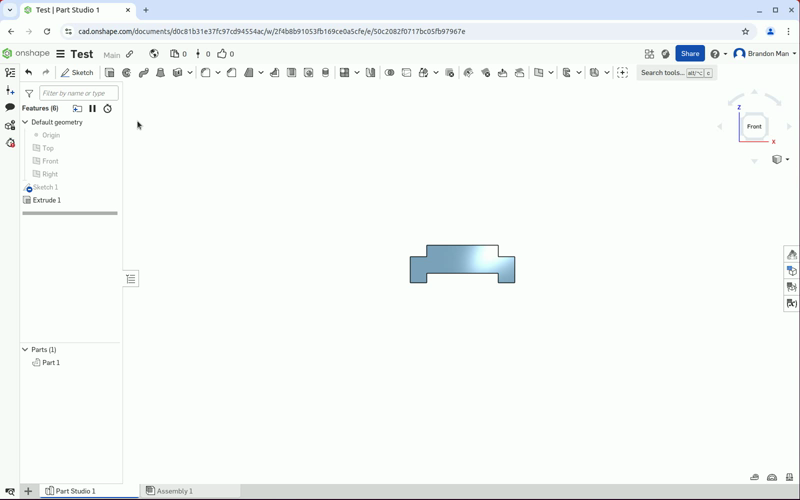
mouse_move(73, 189)
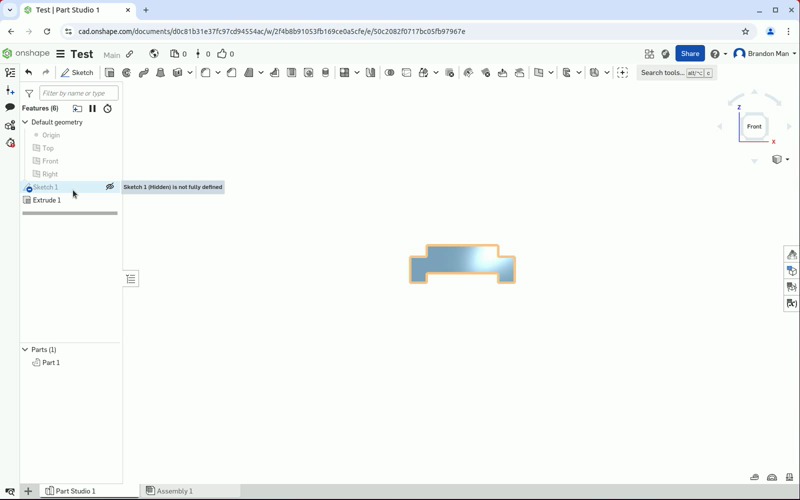
click(73, 189)
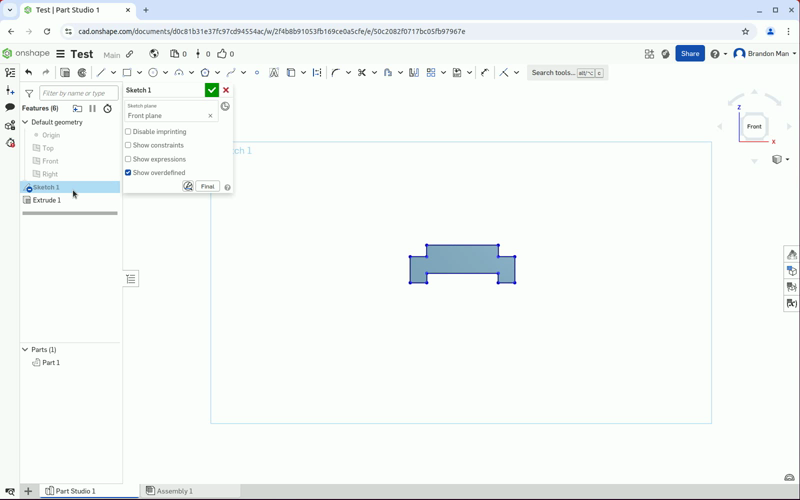
mouse_move(229, 92)
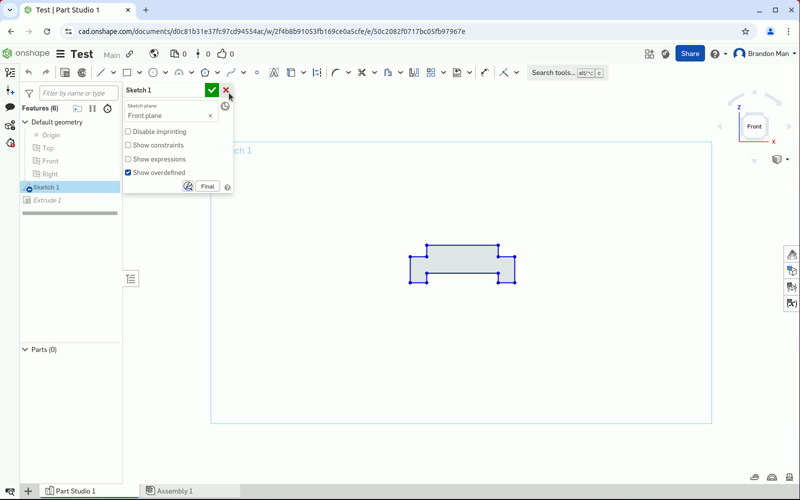
click(229, 92)
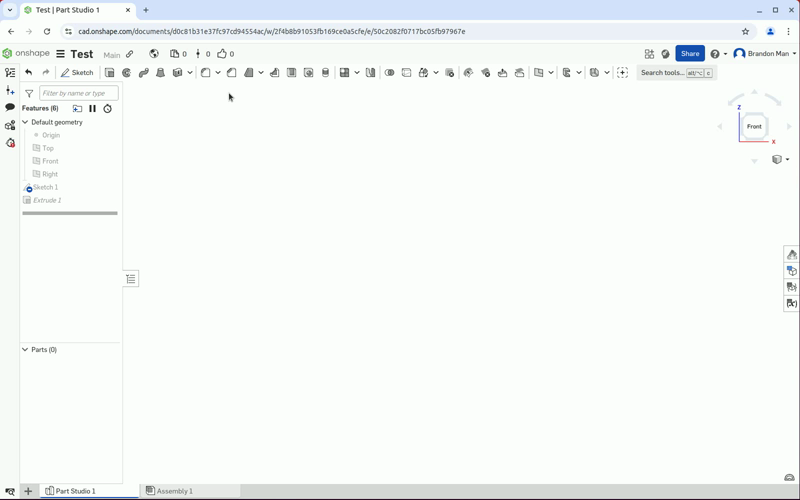
mouse_move(73, 352)
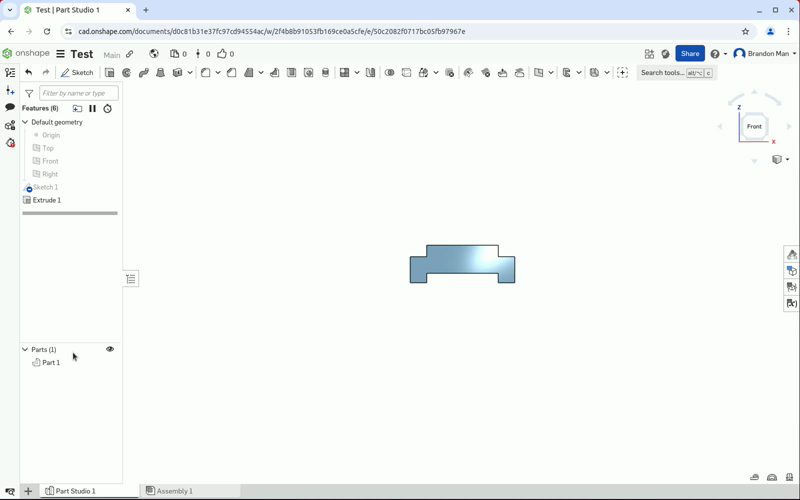
key(y)
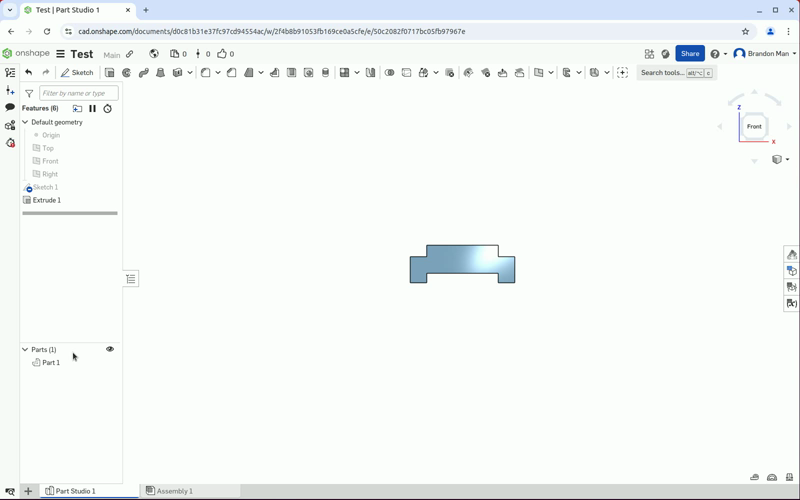
key(shift+p)
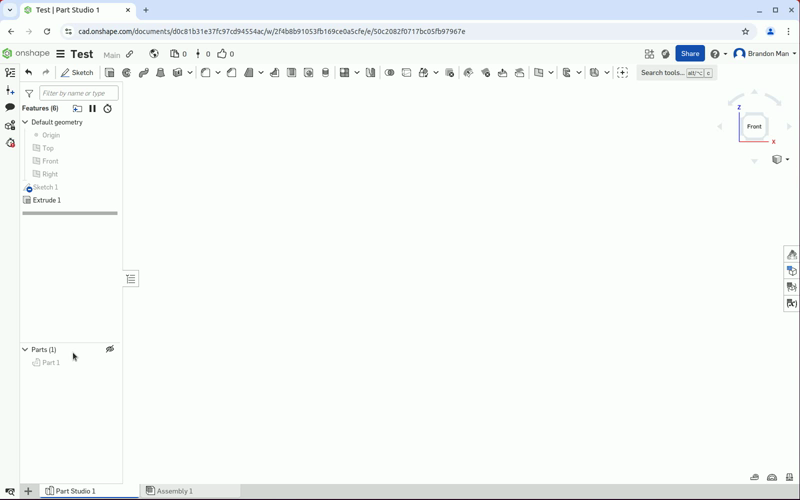
key(space)
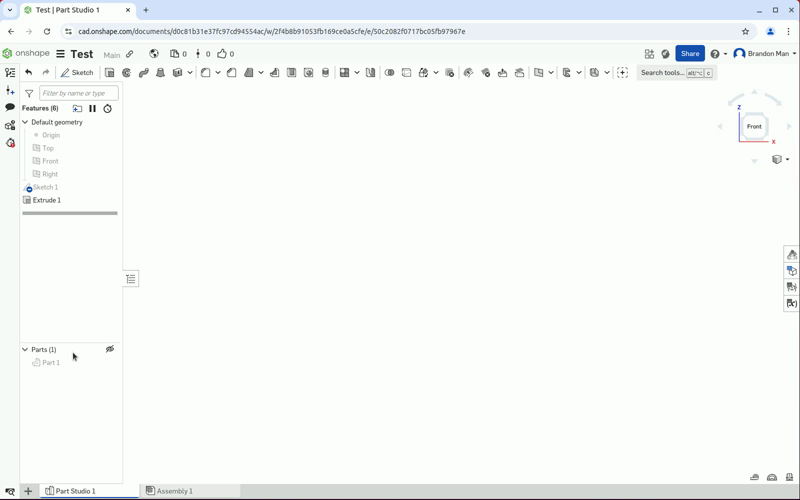
key_down(shift)
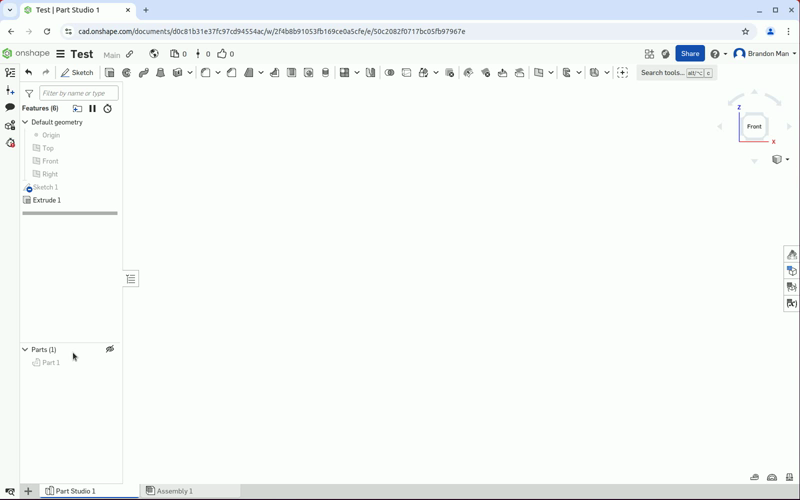
key(down)
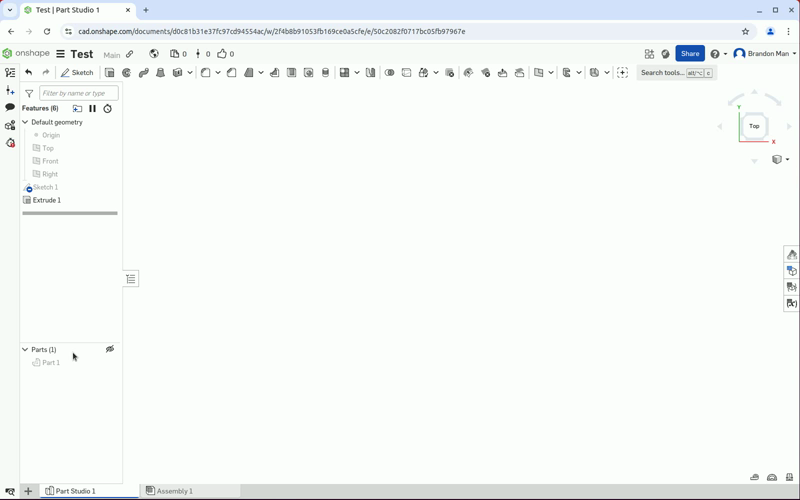
key_up(shift)
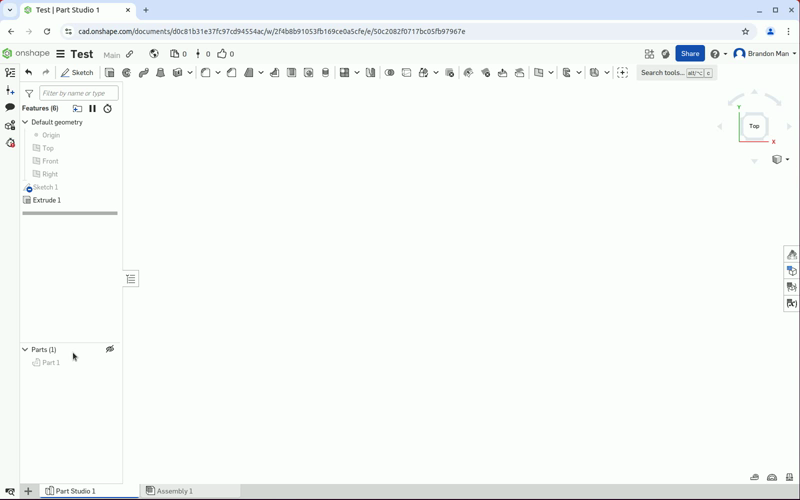
mouse_move(73, 352)
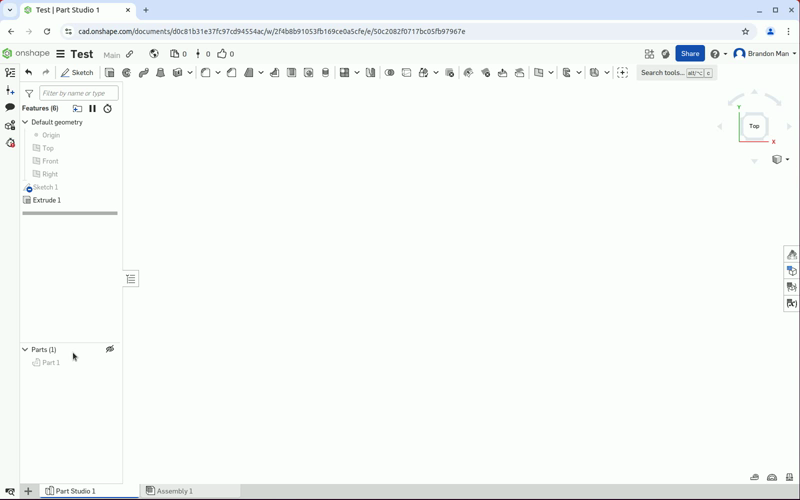
key(shift+y)
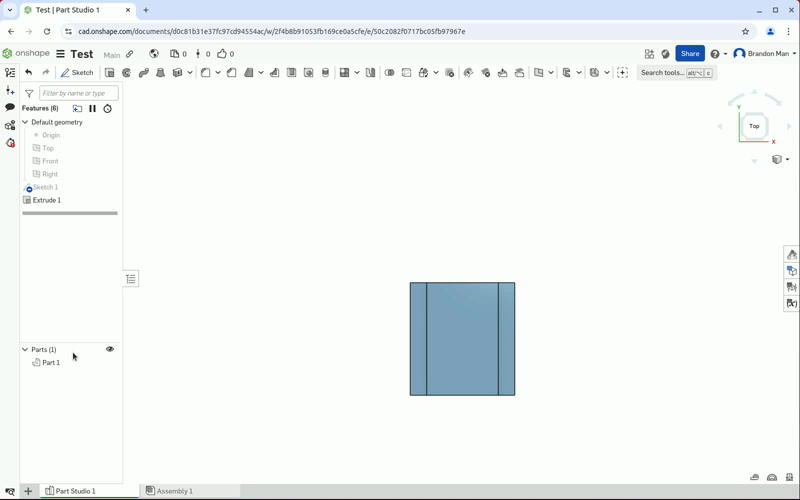
mouse_move(541, 75)
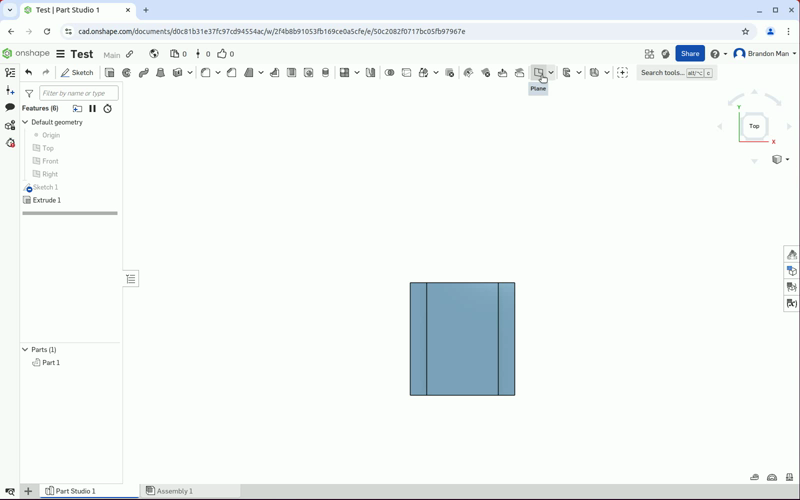
click(541, 75)
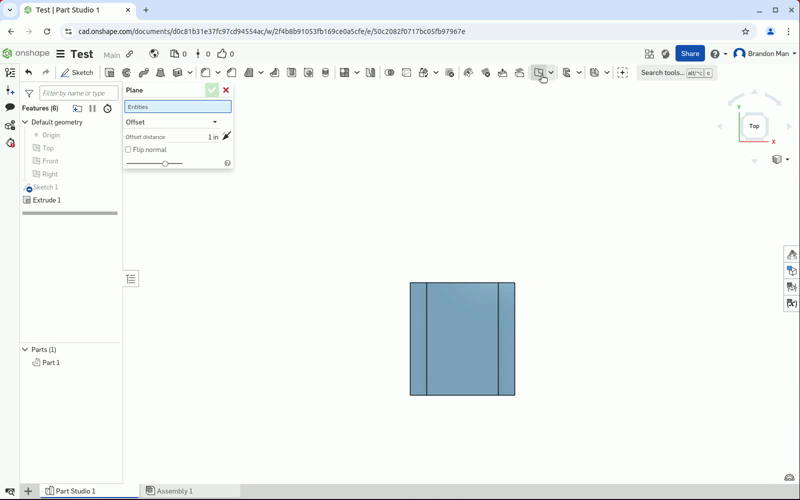
mouse_move(73, 150)
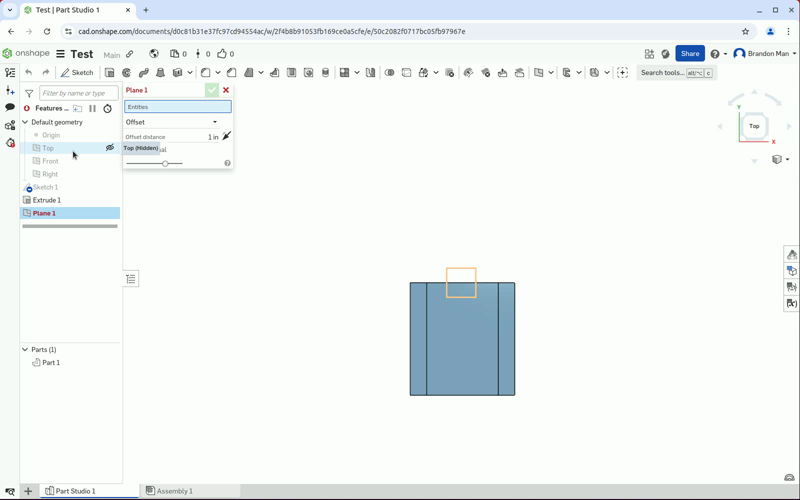
click(73, 150)
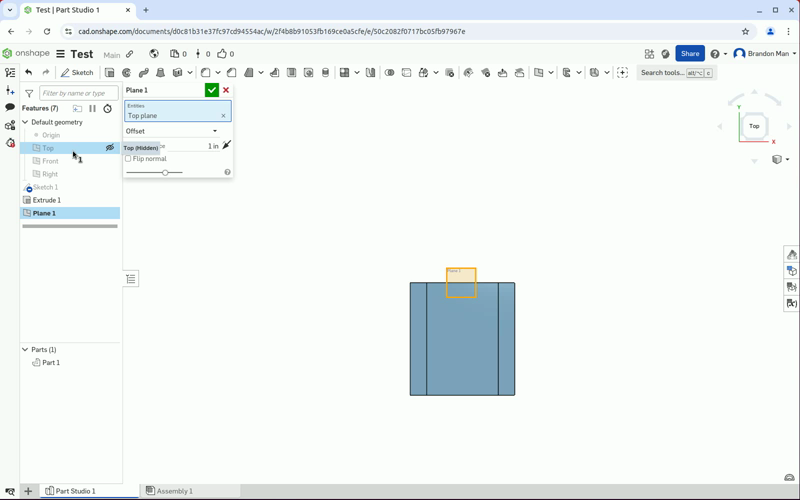
key(tab, 2)
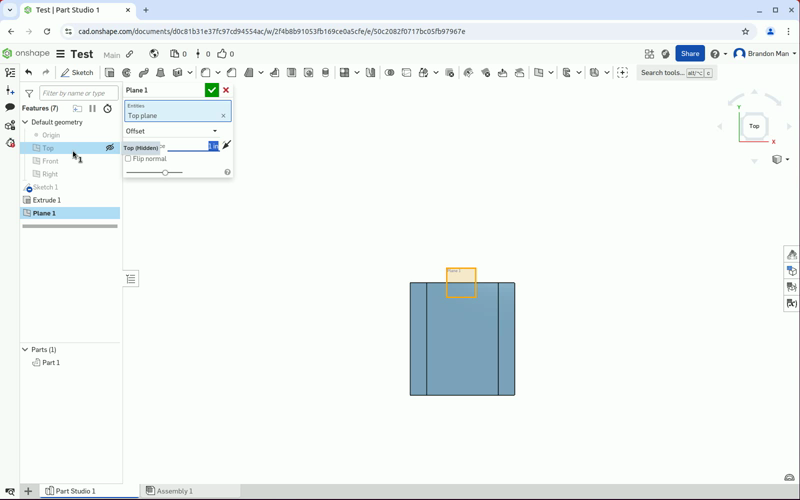
text(7.703)
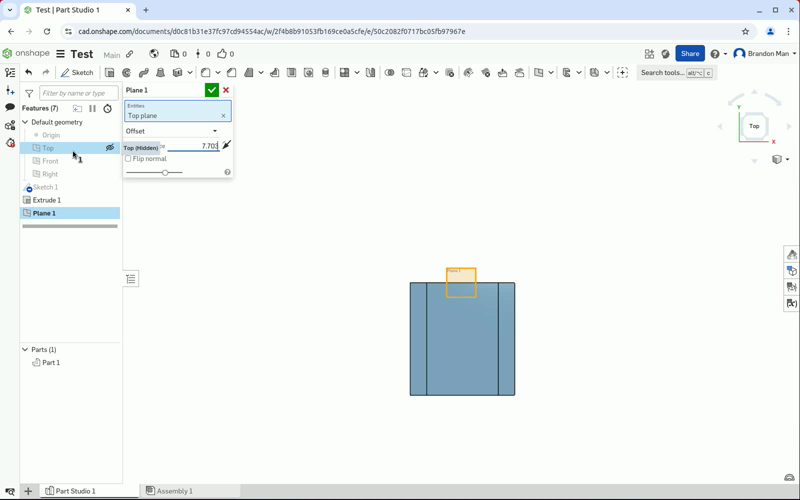
key(enter, 2)
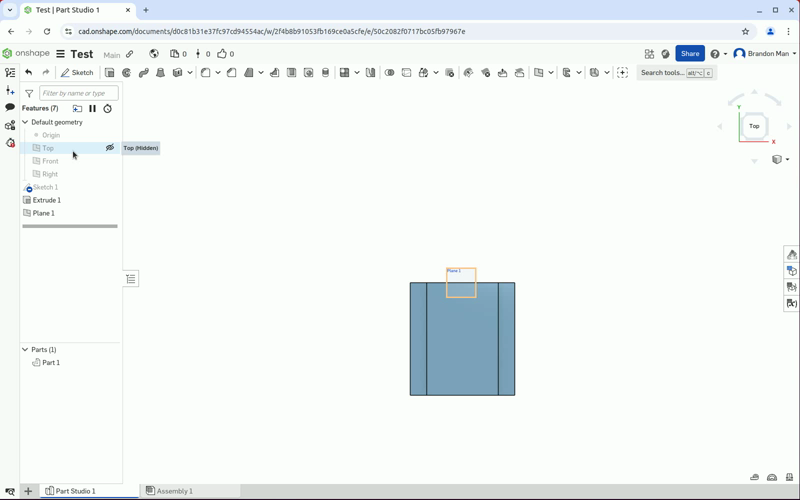
key(shift+s)
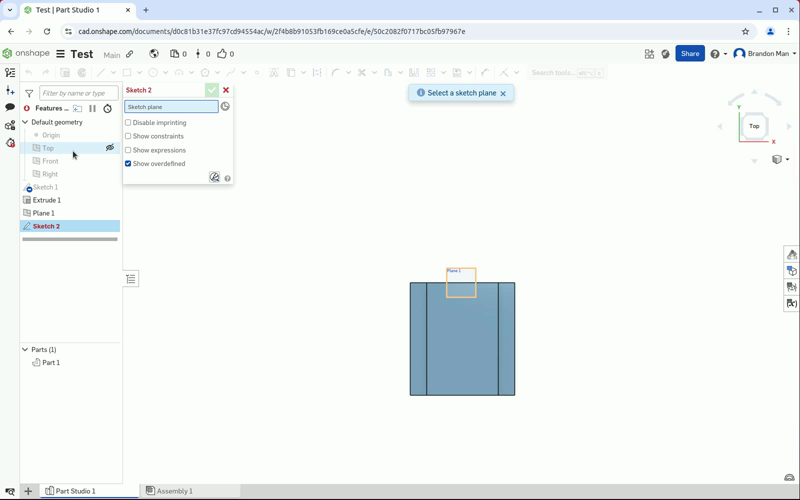
mouse_move(73, 215)
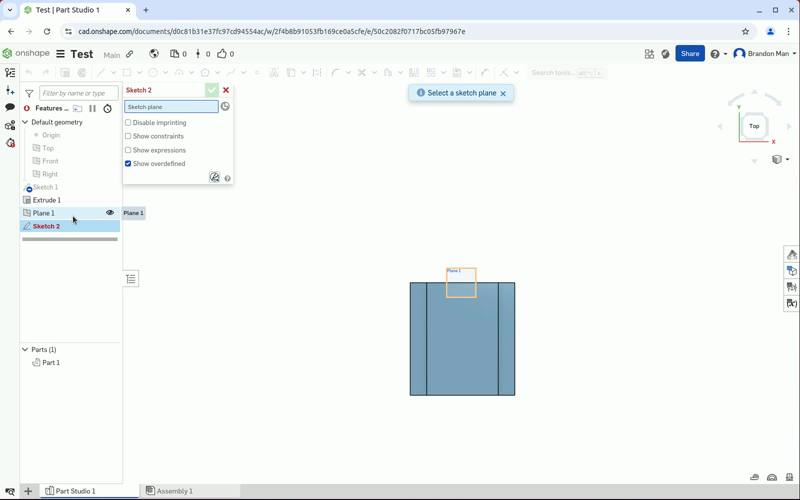
click(73, 215)
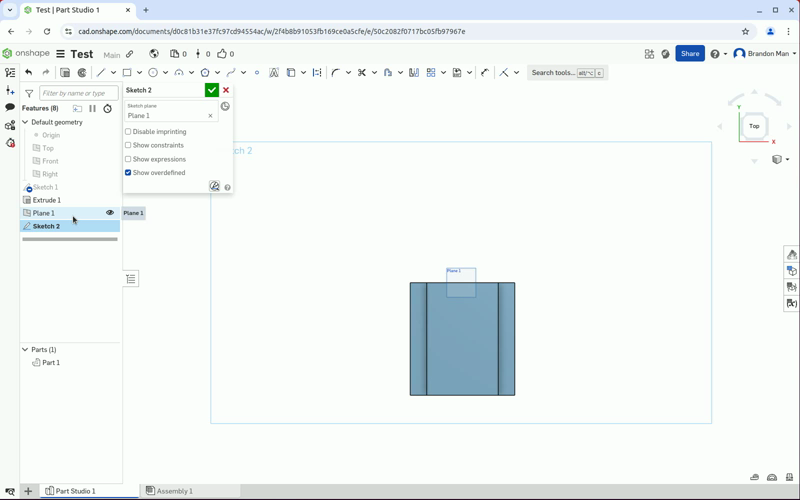
mouse_move(73, 352)
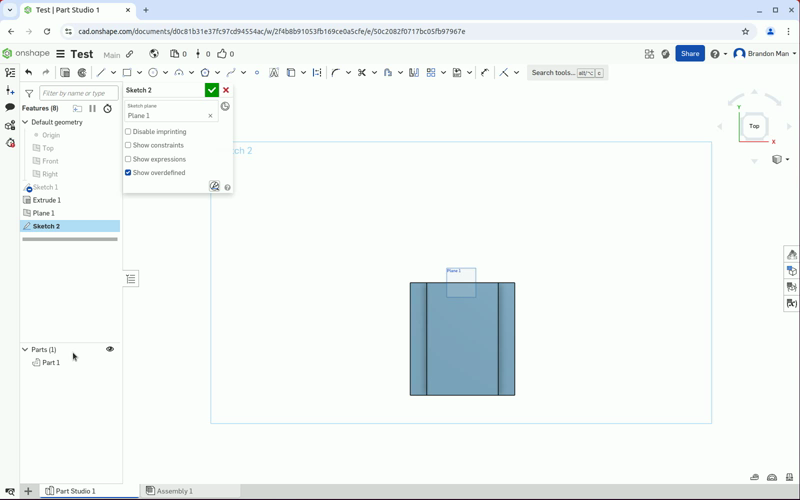
key(y)
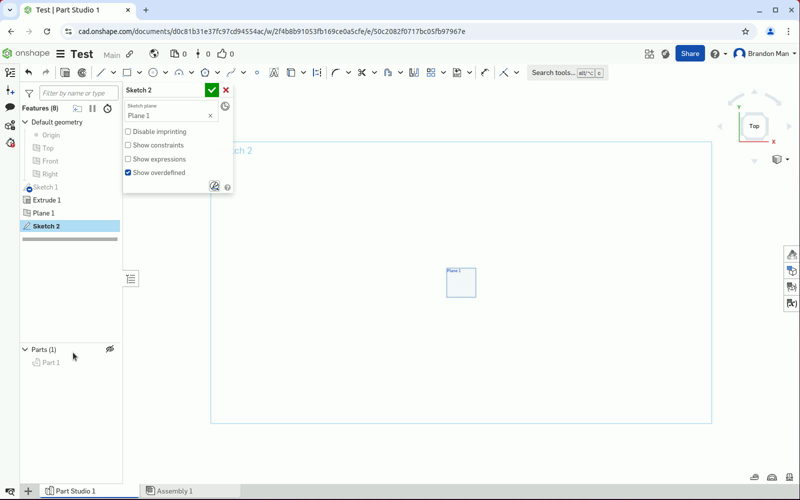
key(c)
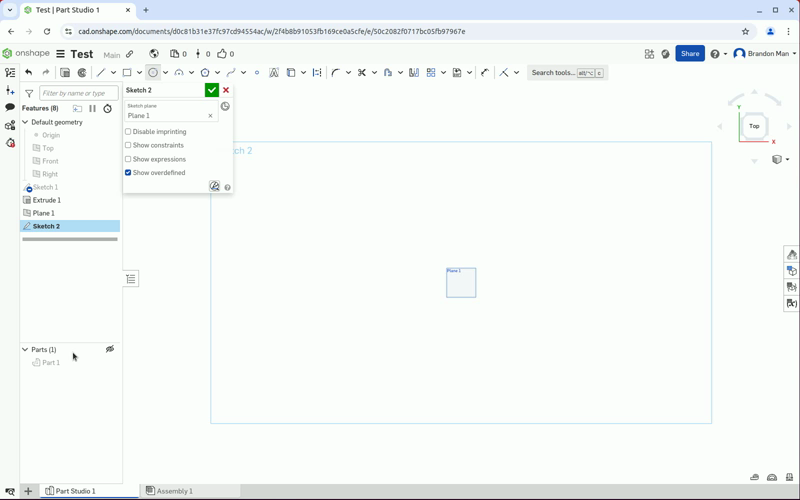
key_down(shift)
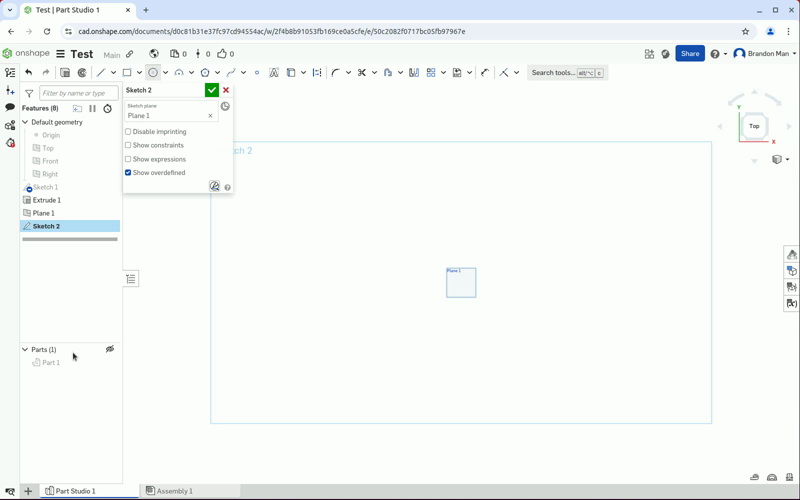
mouse_move(461, 307)
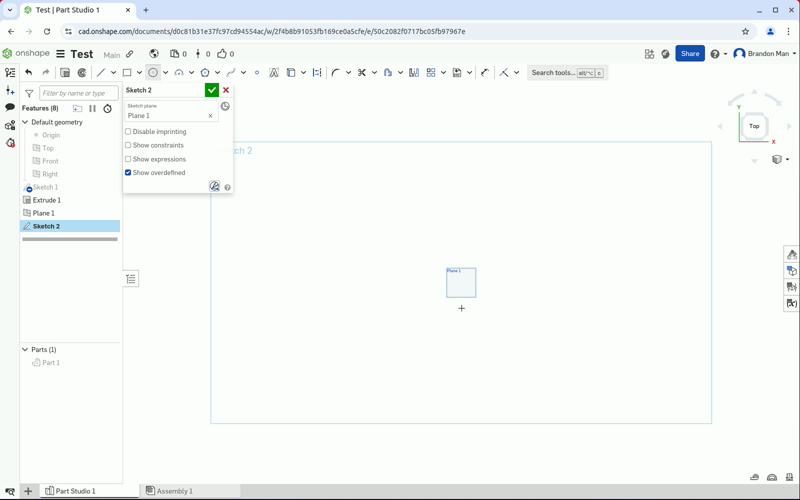
click(461, 307)
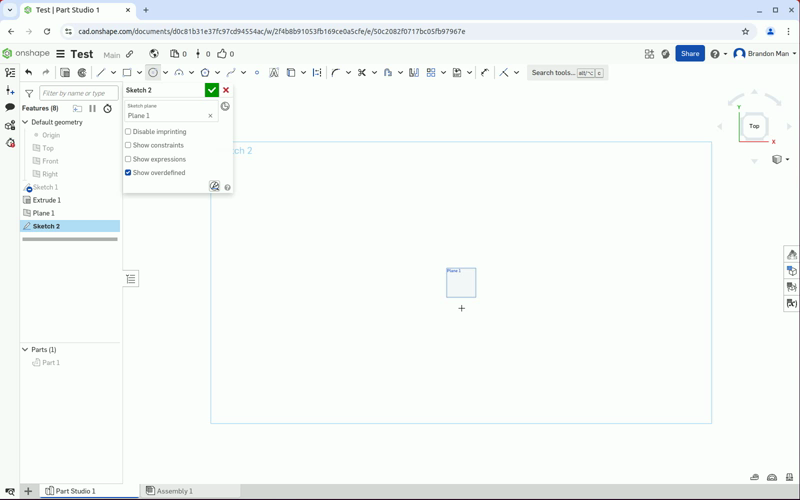
key_up(shift)
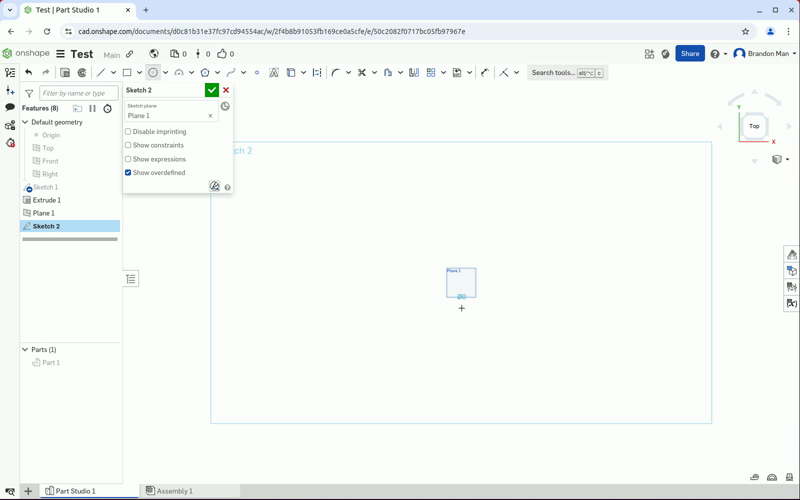
mouse_move(473, 307)
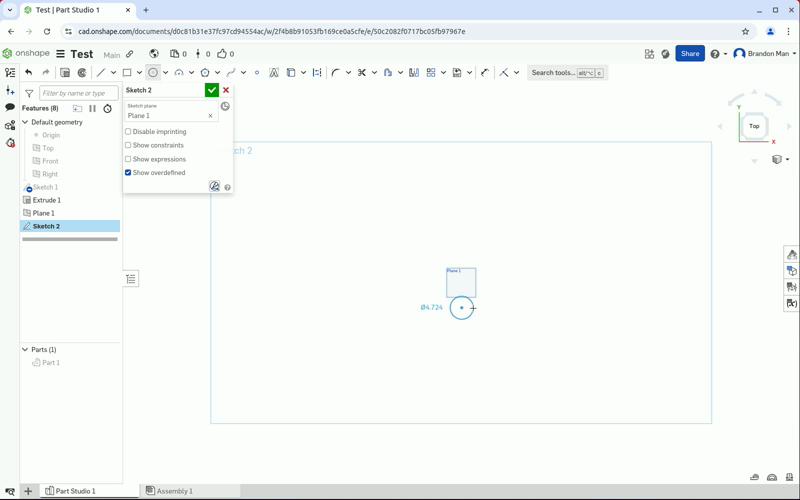
click(473, 307)
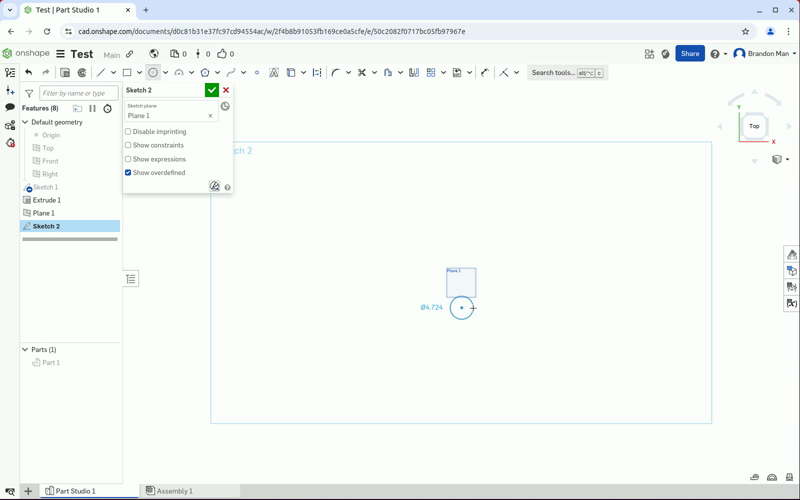
key(esc)
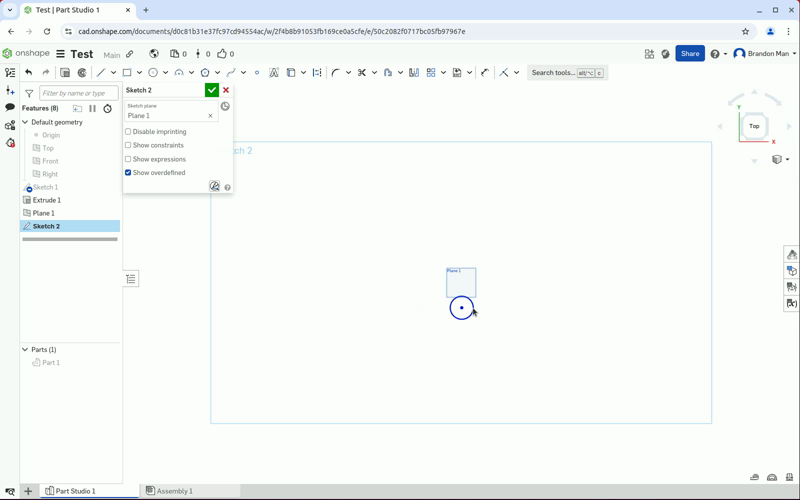
mouse_move(467, 315)
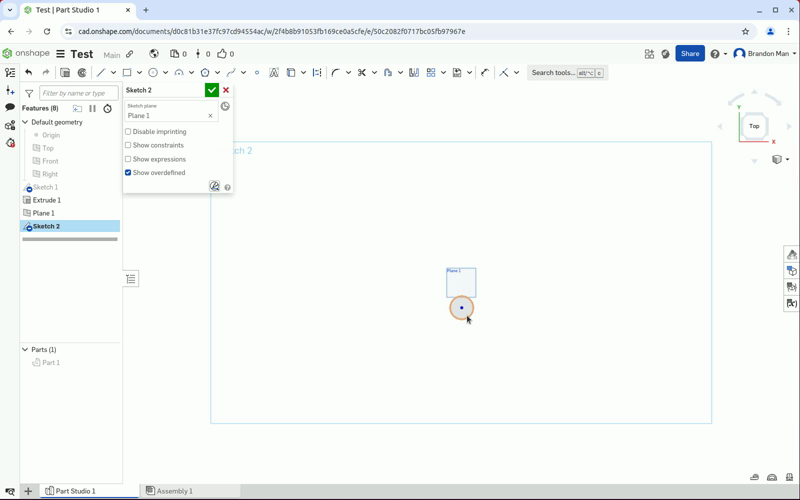
scroll(6)
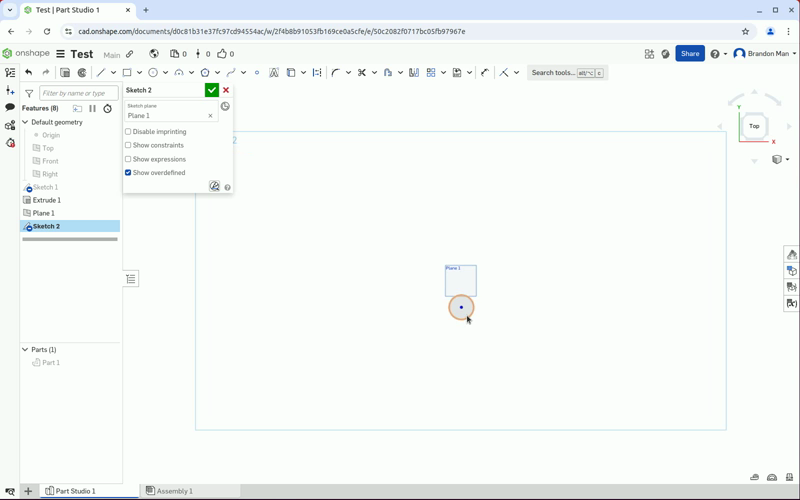
scroll(6)
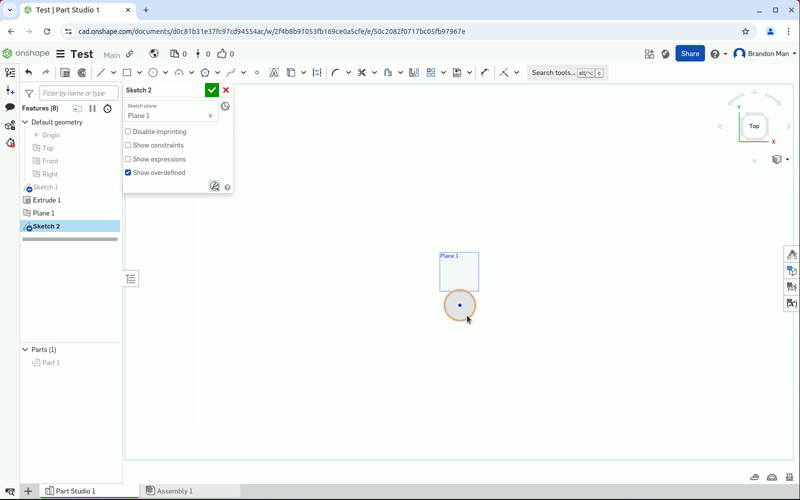
scroll(6)
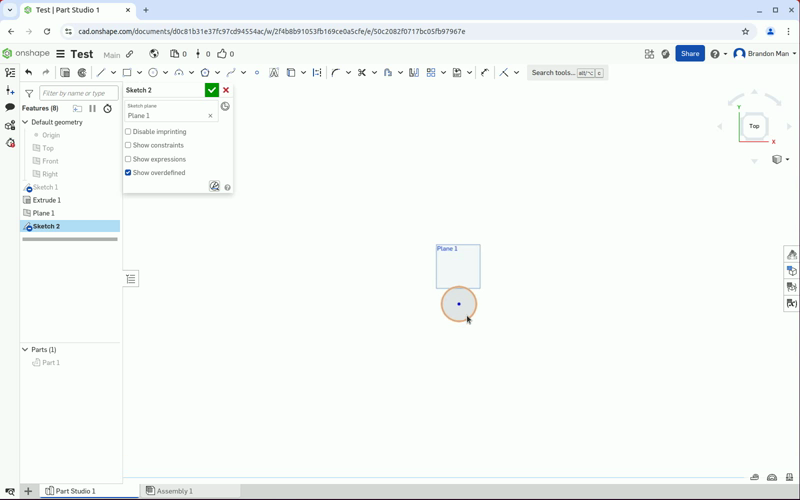
scroll(6)
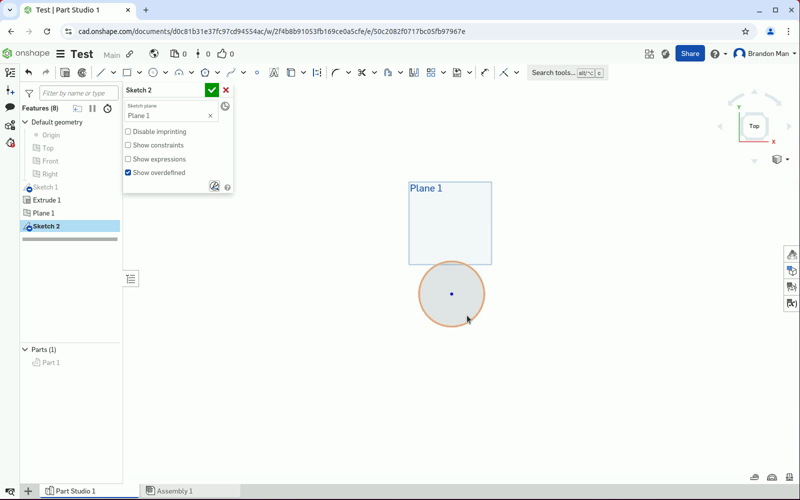
scroll(6)
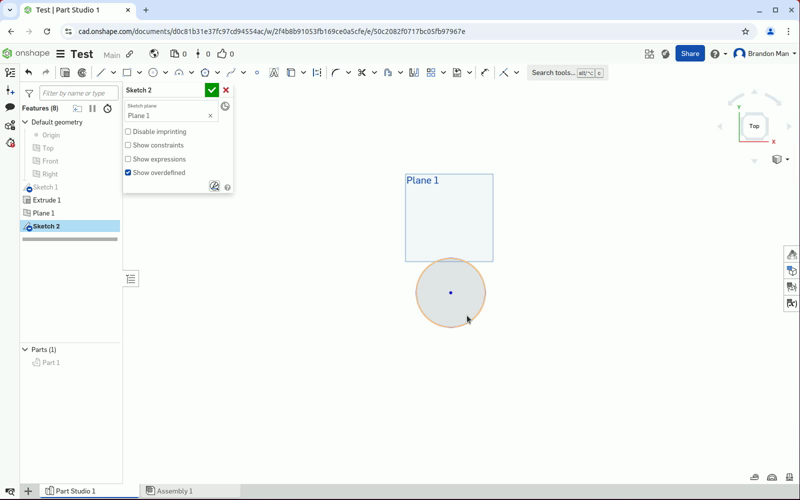
scroll(6)
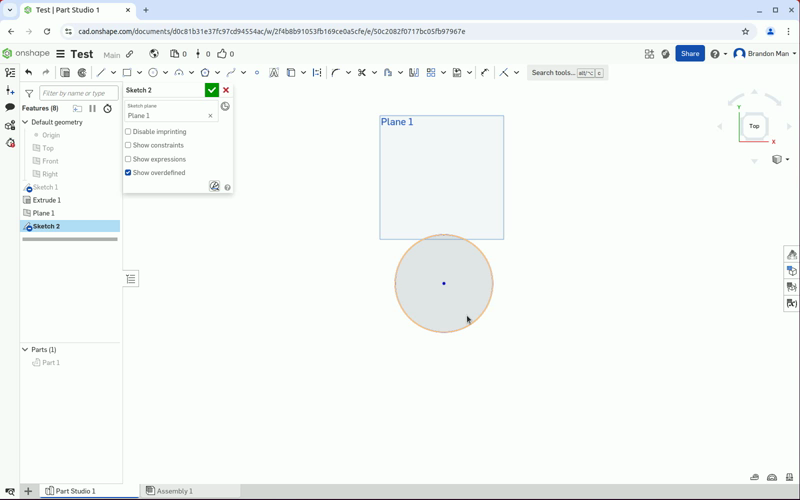
scroll(6)
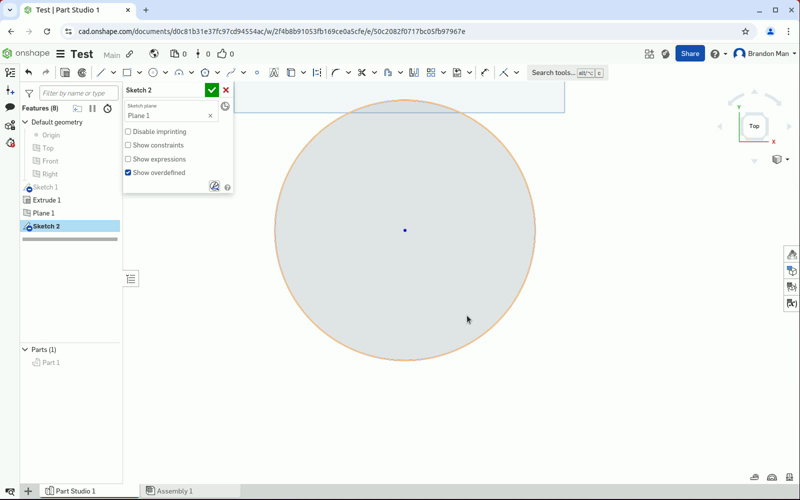
click(467, 315)
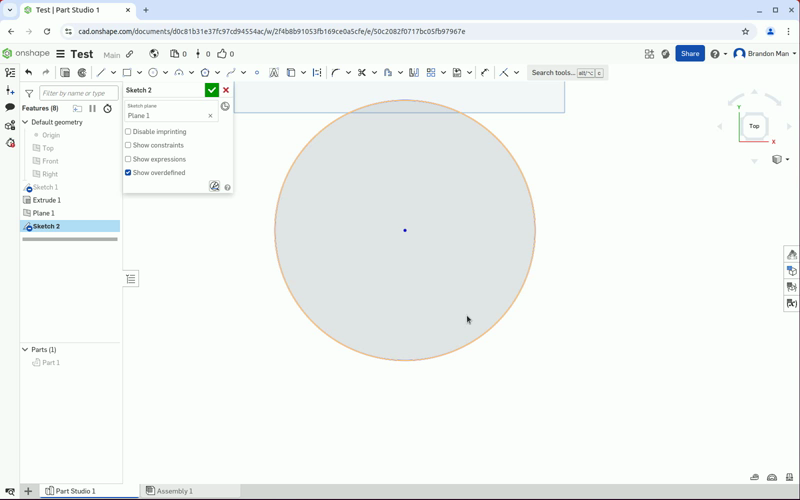
scroll(-6)
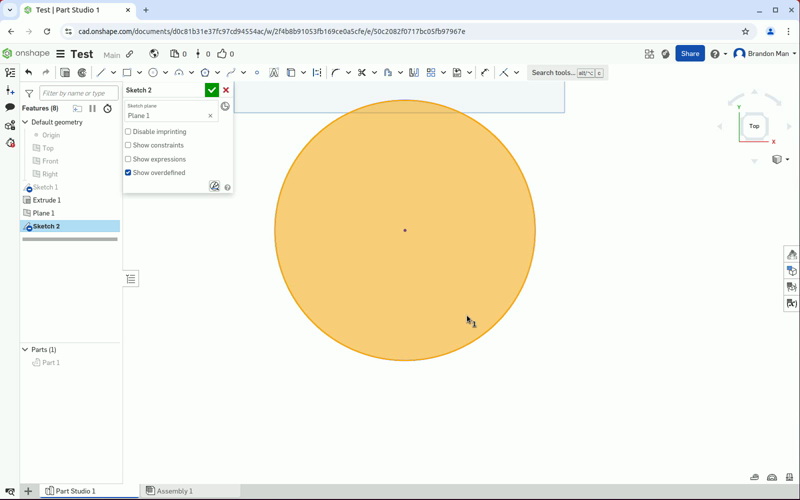
scroll(-6)
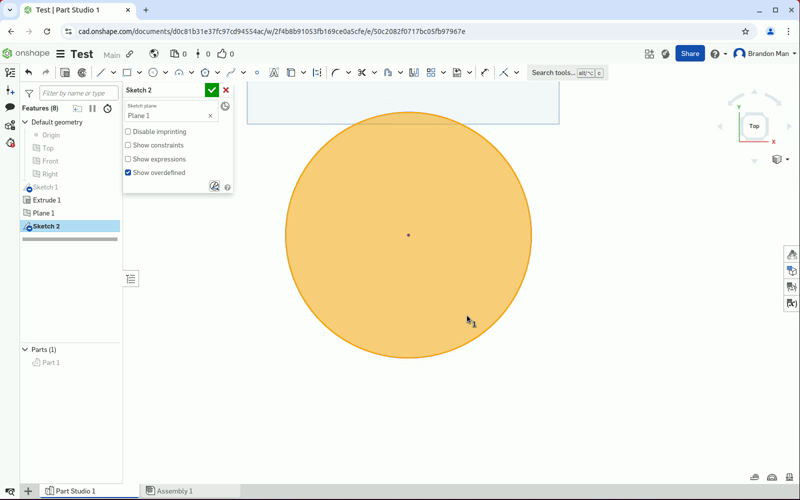
scroll(-6)
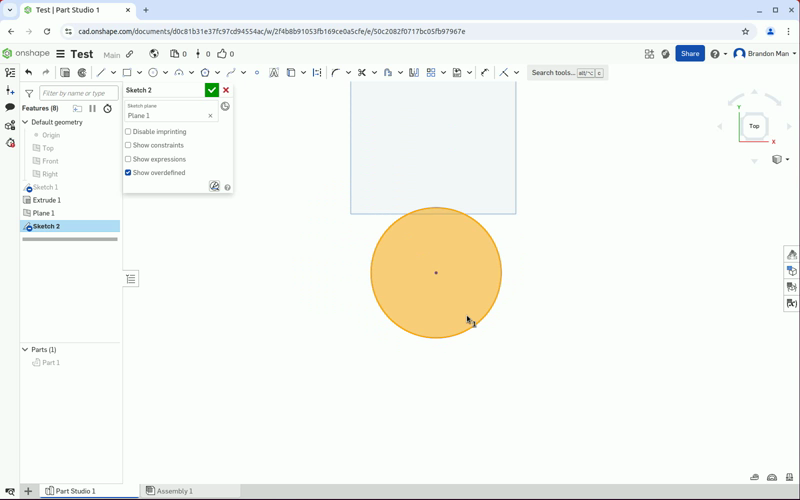
scroll(-6)
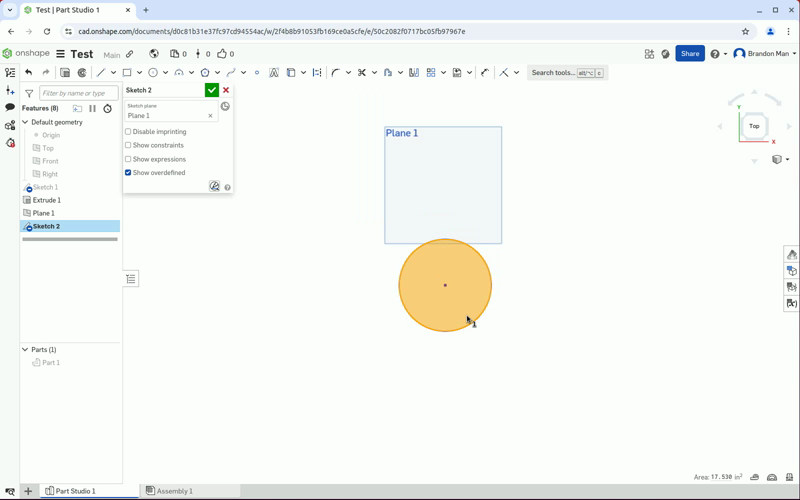
scroll(-6)
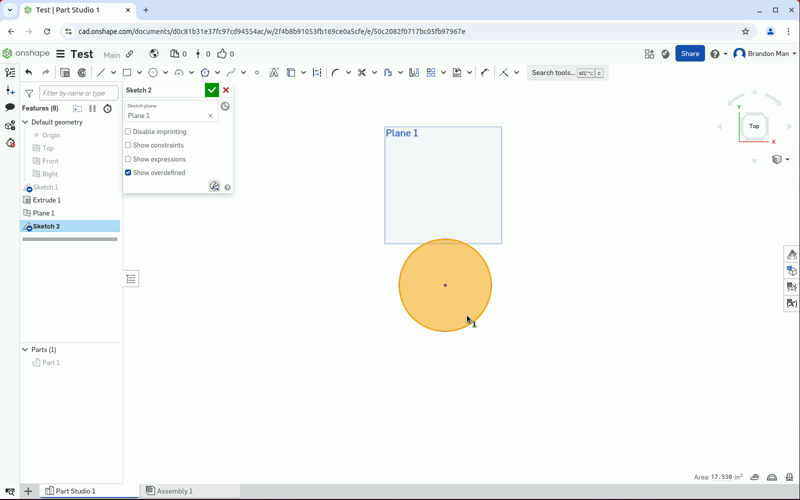
scroll(-6)
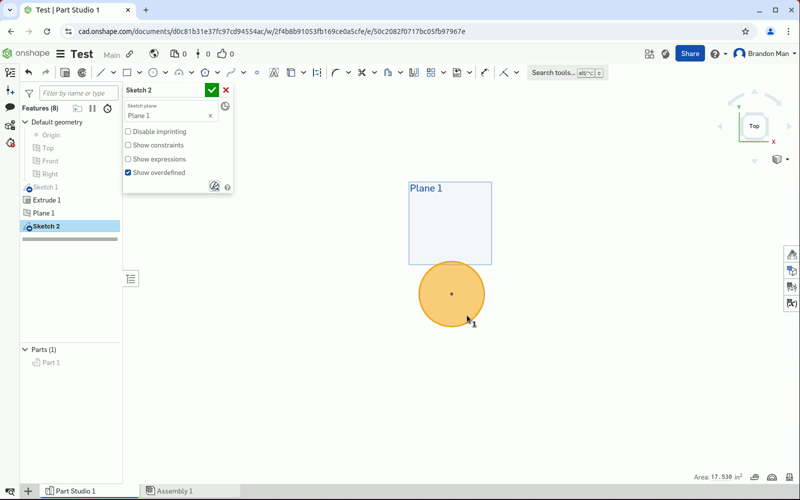
scroll(-6)
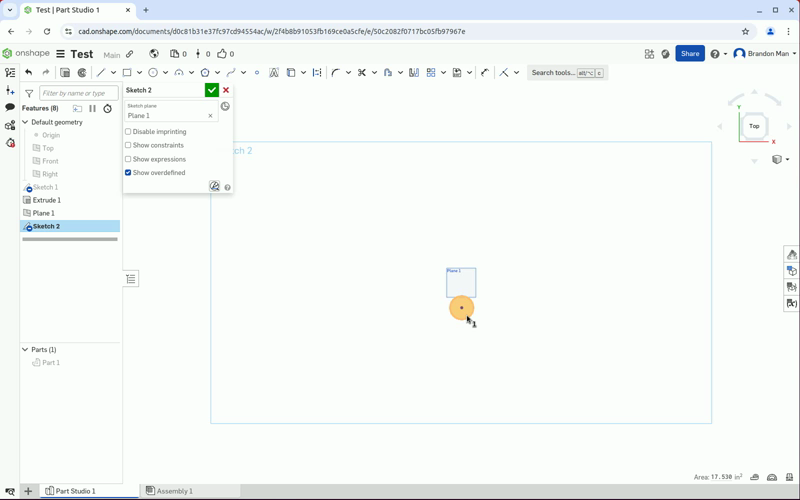
mouse_move(73, 352)
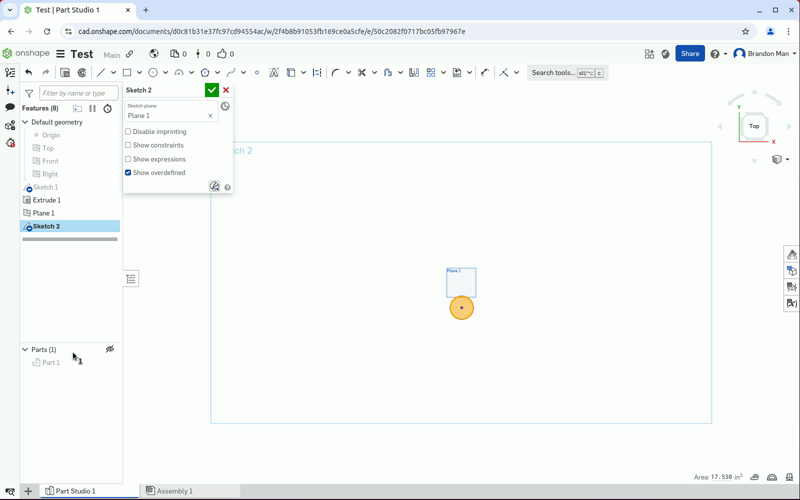
key(shift+y)
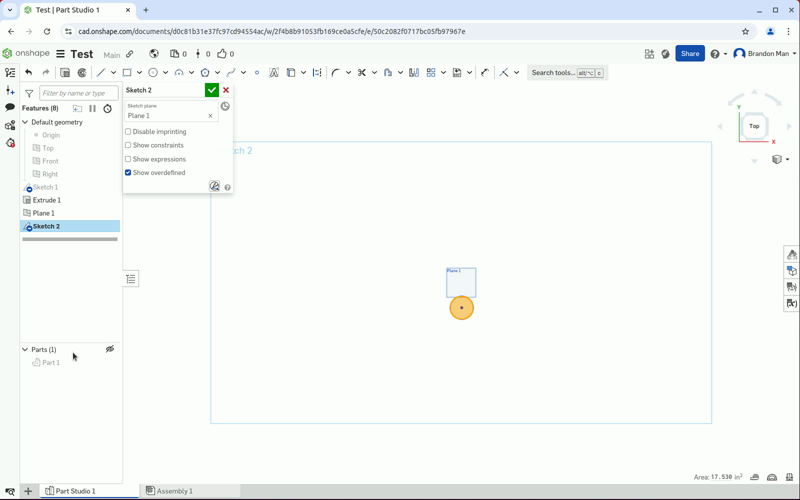
key(shift+e)
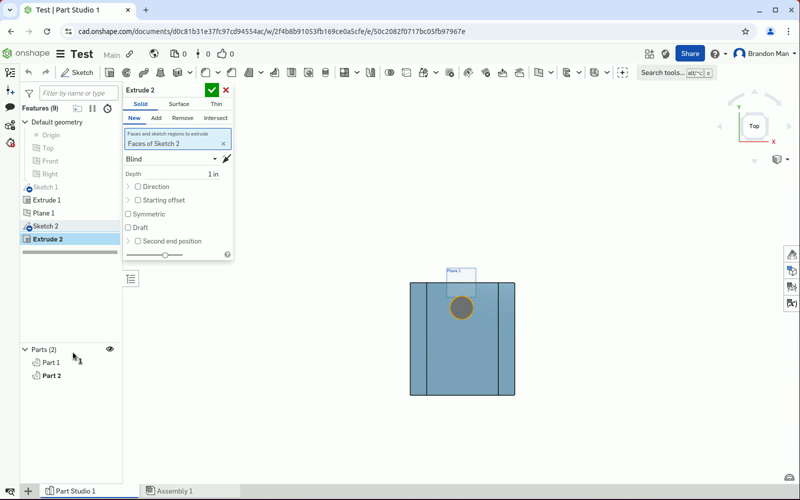
mouse_move(143, 106)
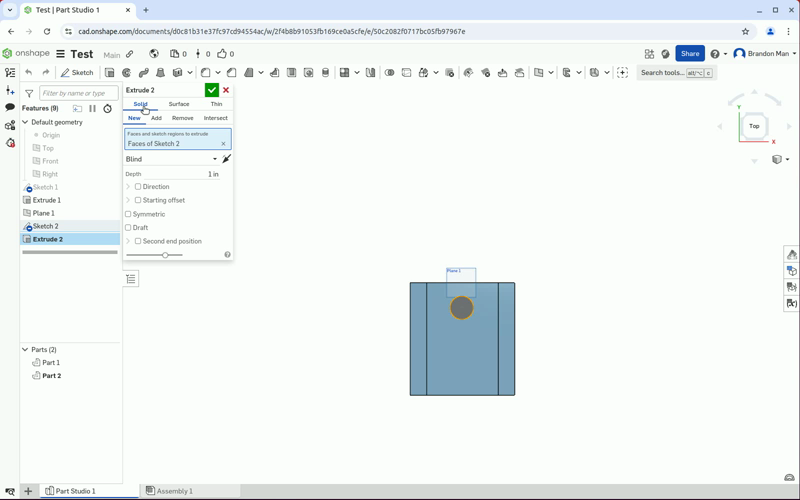
click(143, 106)
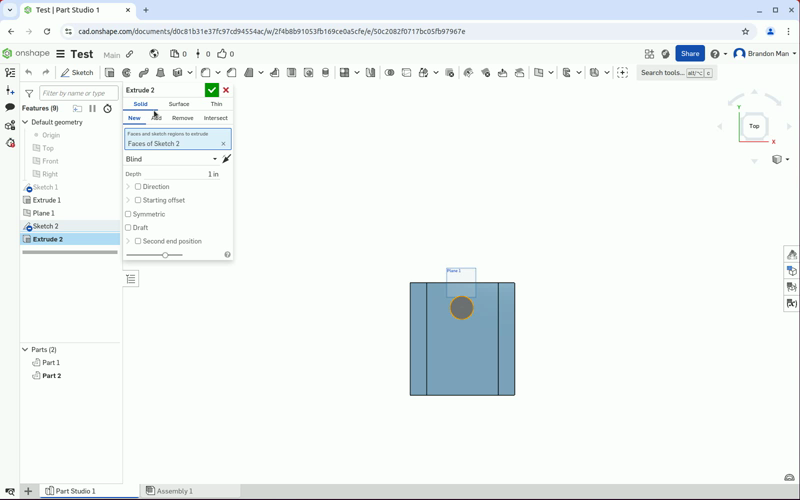
mouse_move(186, 120)
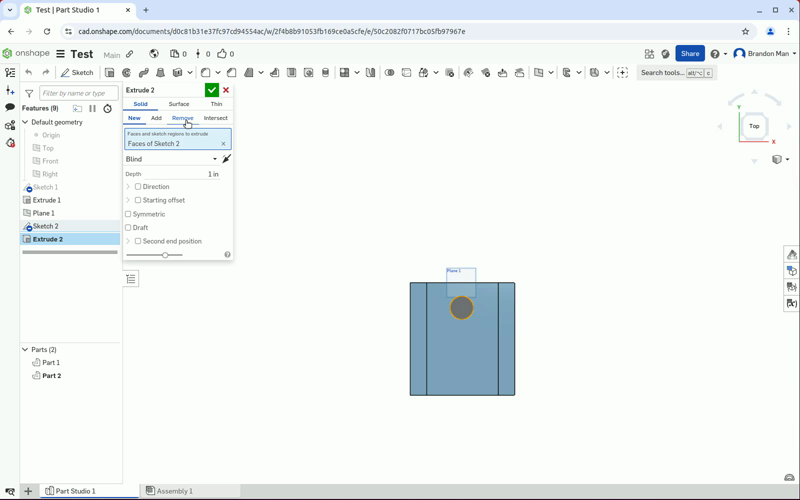
click(186, 120)
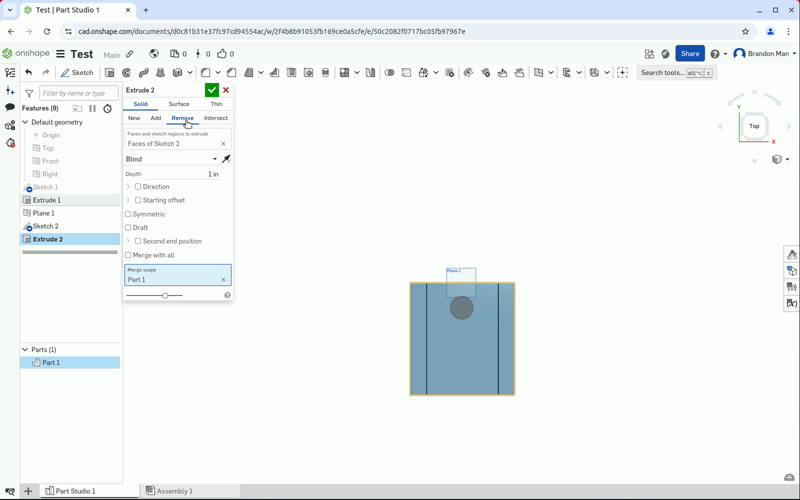
key(tab, 4)
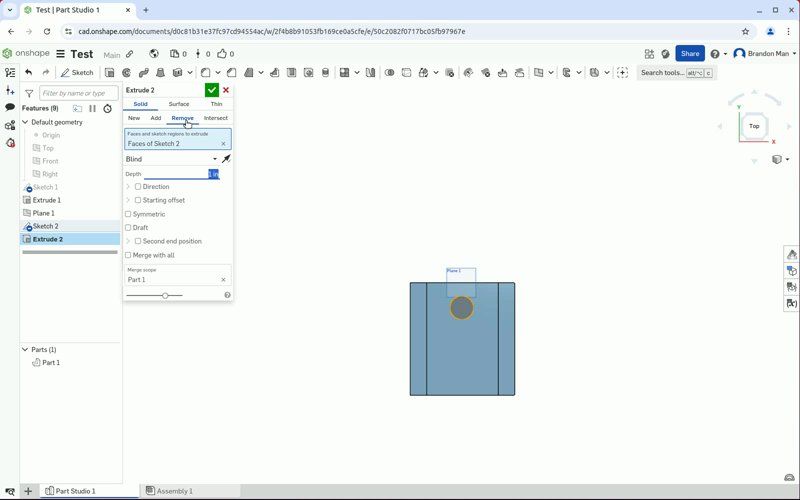
text(17.331)
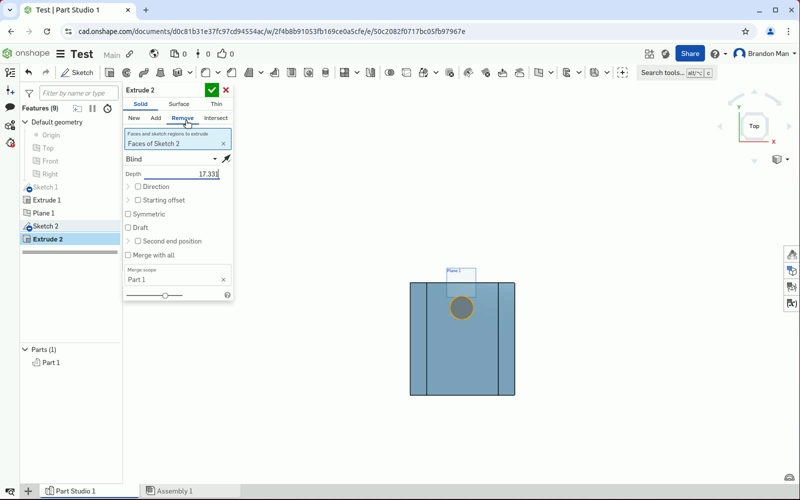
key(tab, 6)
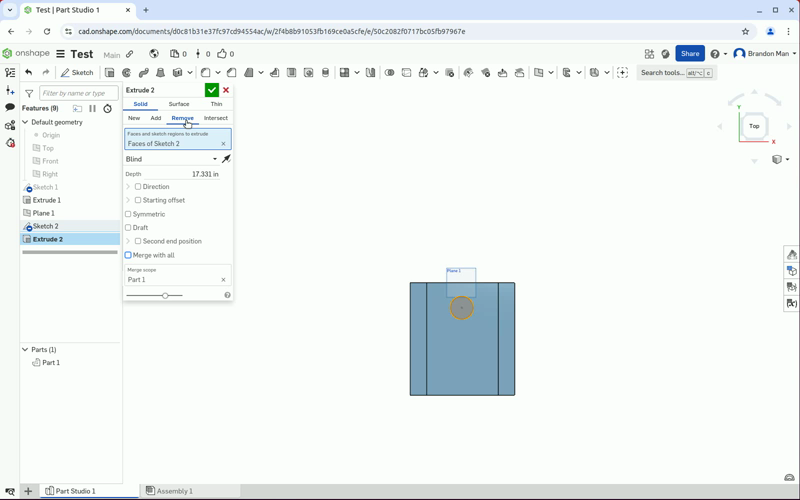
key(space)
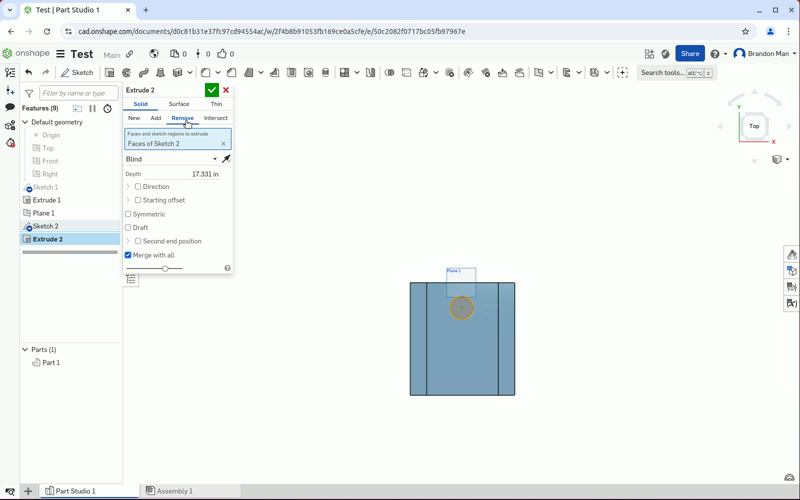
key(enter)
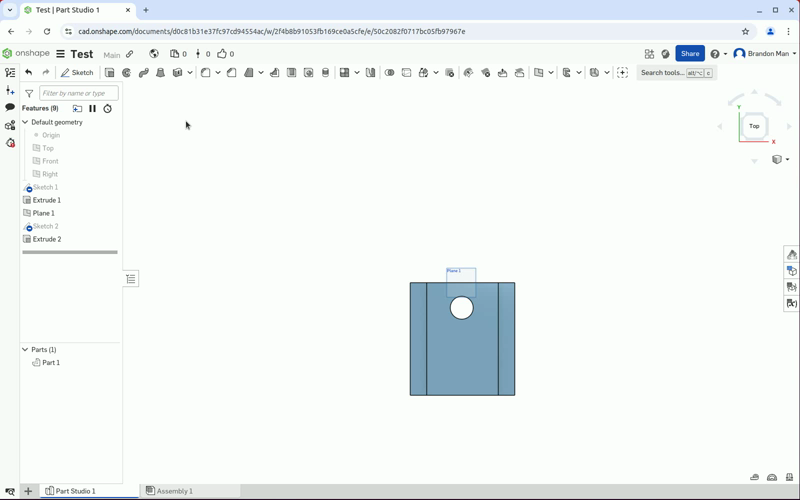
key(shift+h)
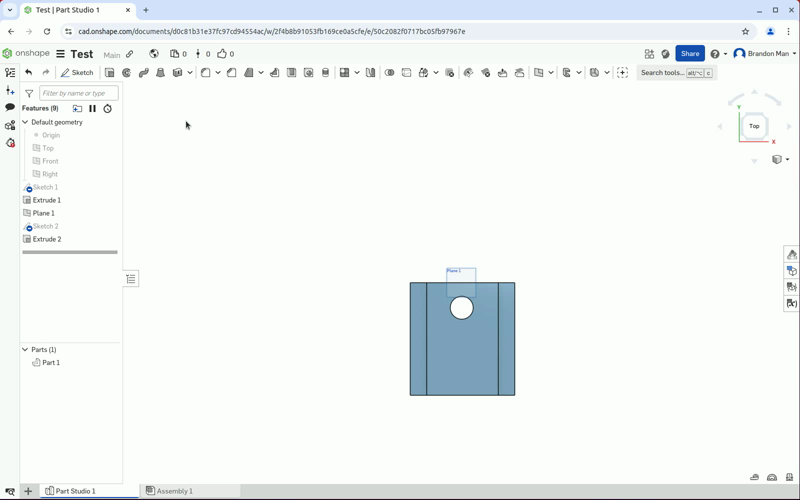
key(shift+h)
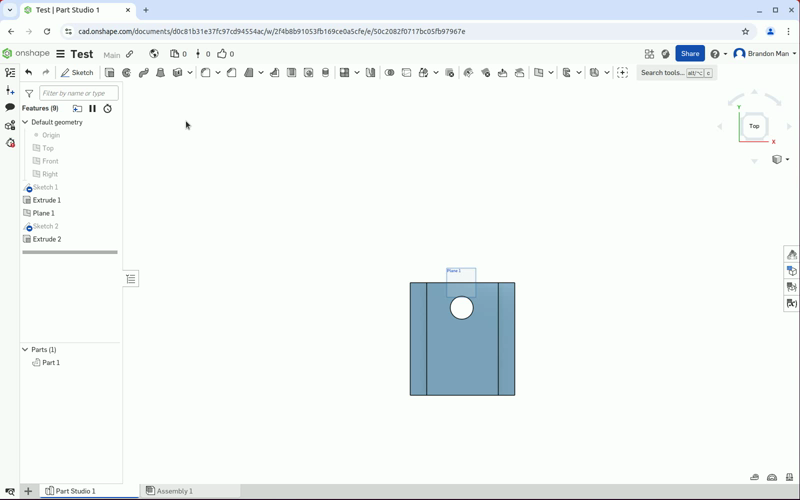
mouse_move(73, 189)
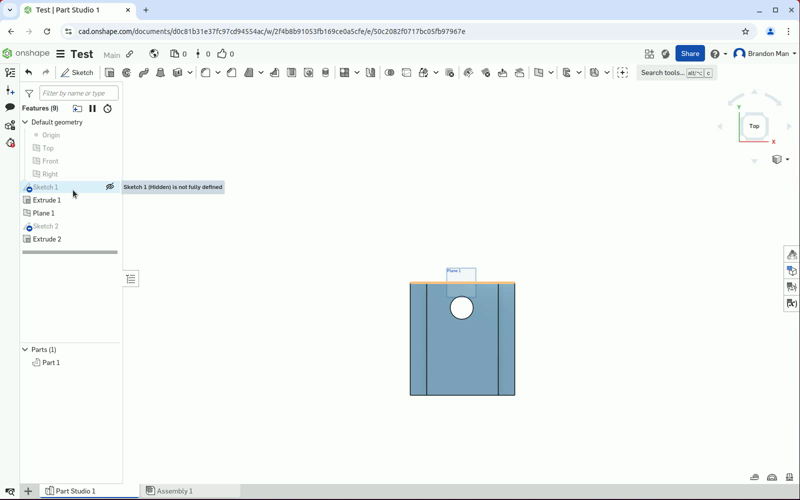
click(73, 189)
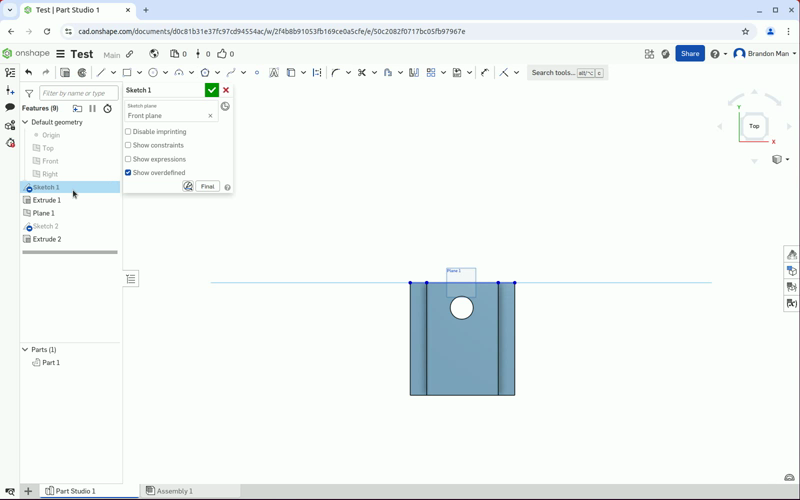
mouse_move(229, 92)
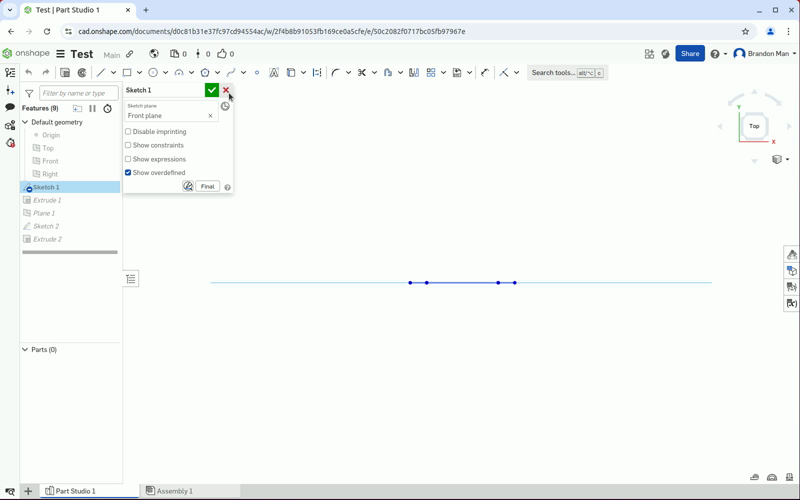
click(229, 92)
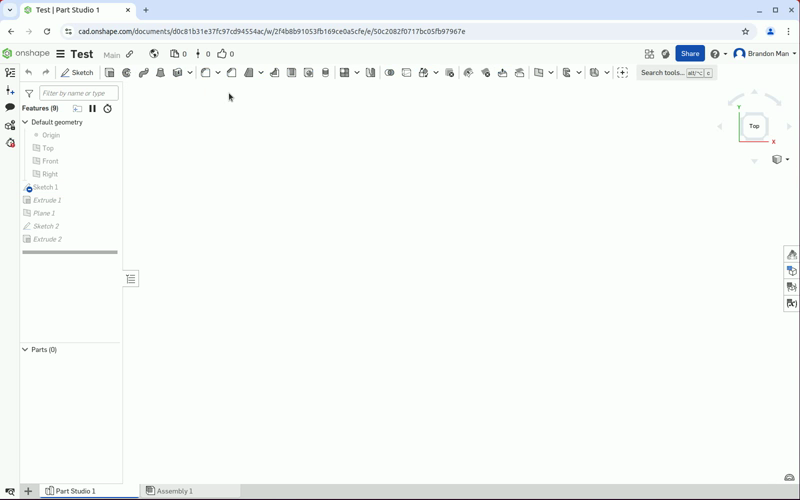
key(shift+s)
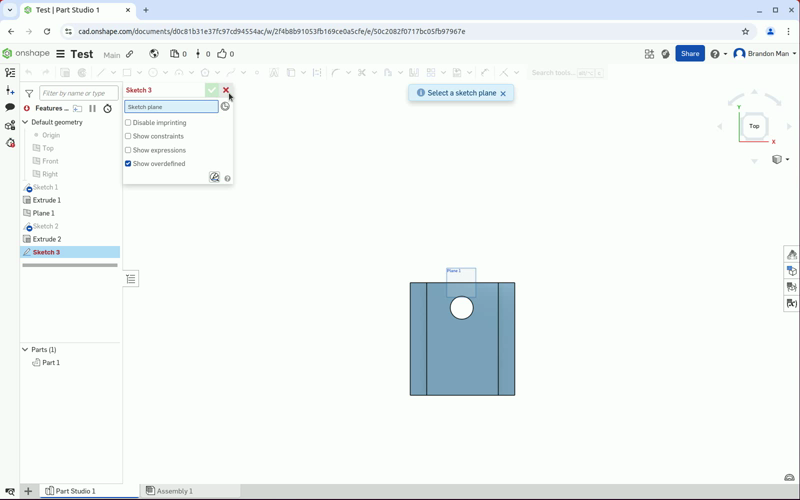
mouse_move(73, 215)
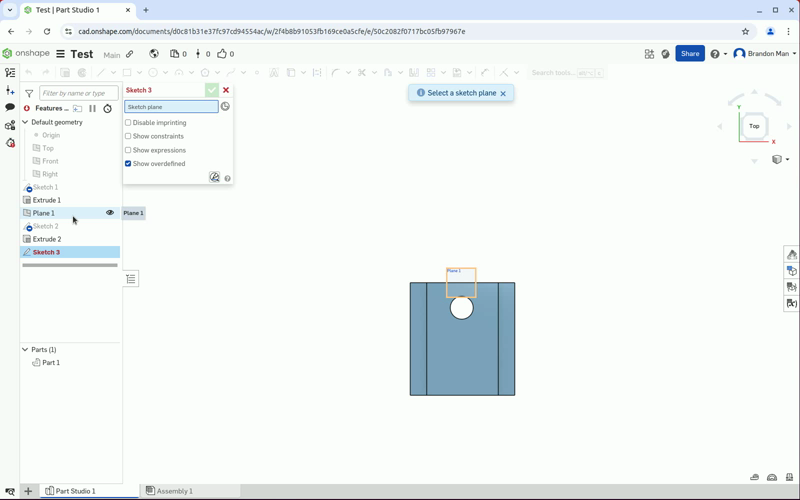
click(73, 215)
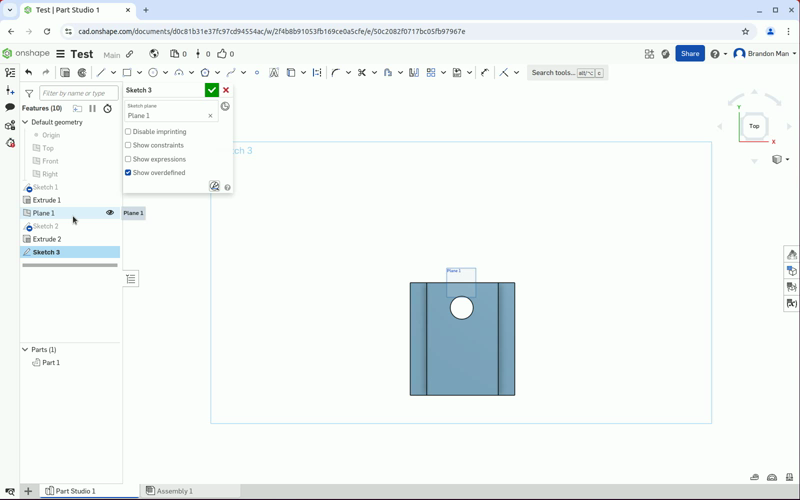
mouse_move(73, 352)
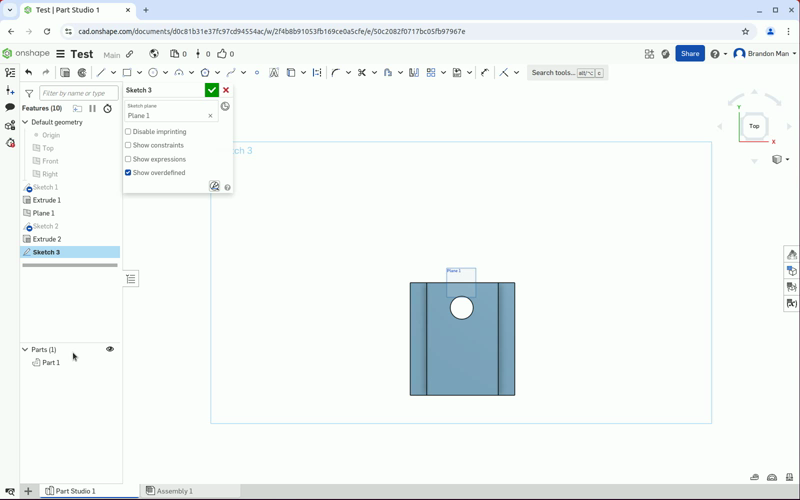
key(y)
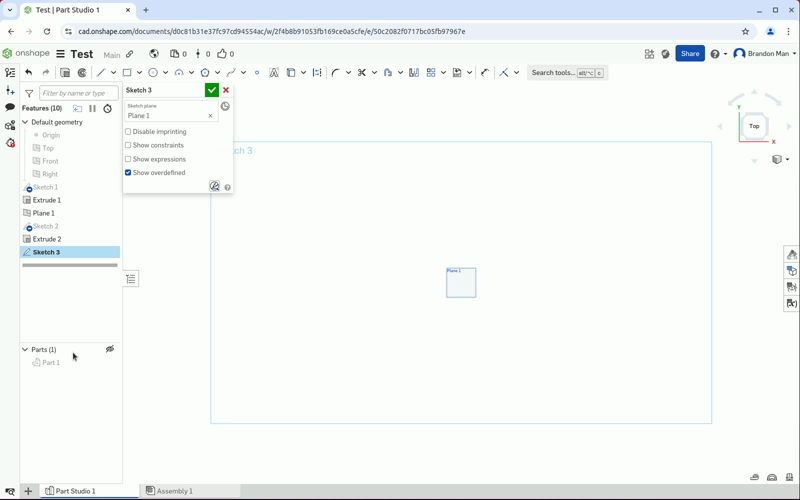
key(c)
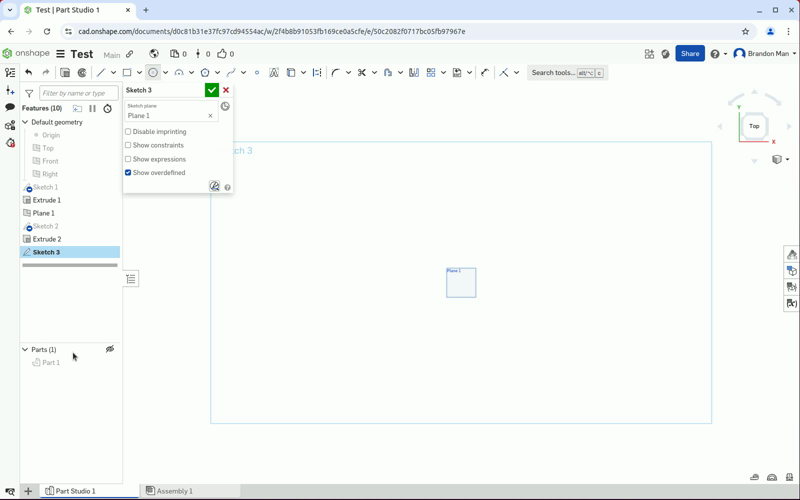
key_down(shift)
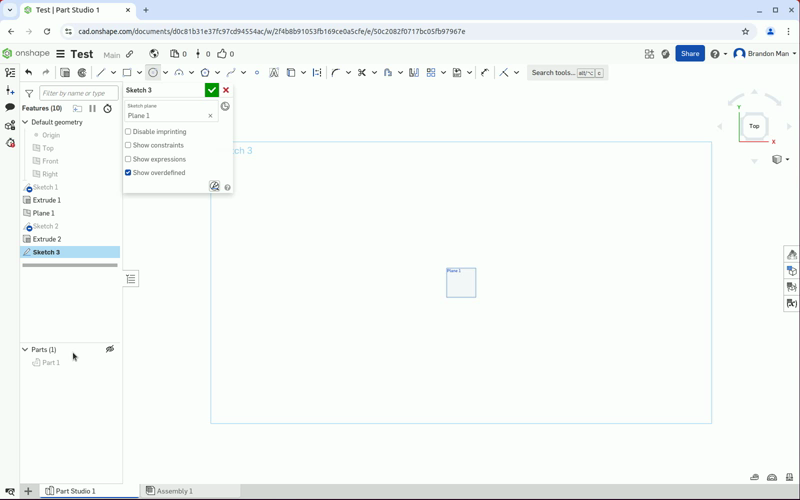
mouse_move(461, 372)
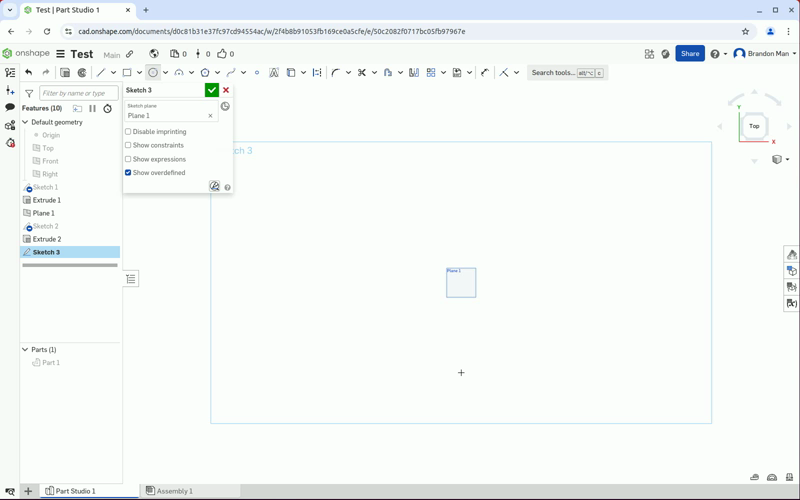
click(461, 372)
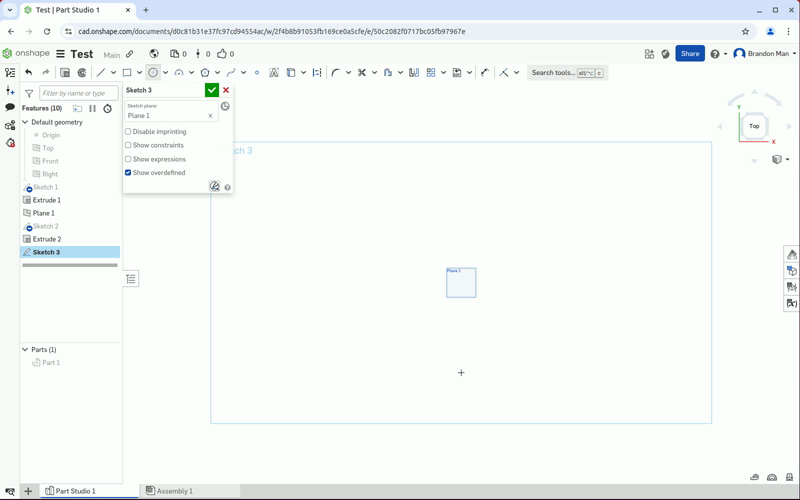
key_up(shift)
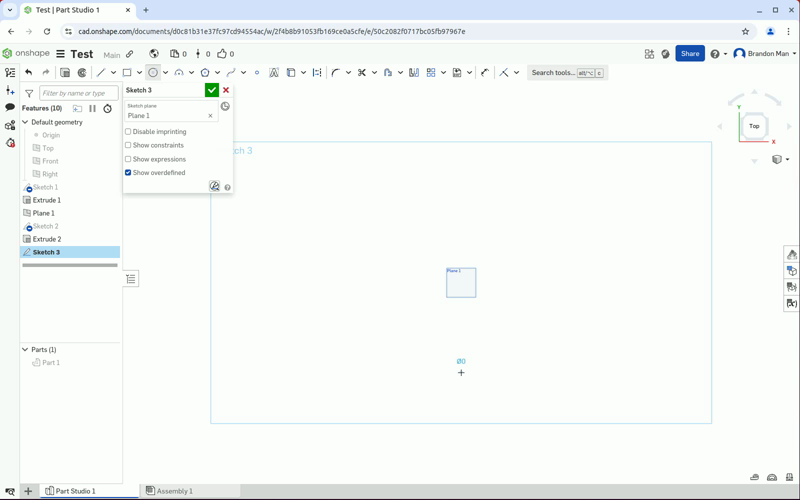
mouse_move(472, 372)
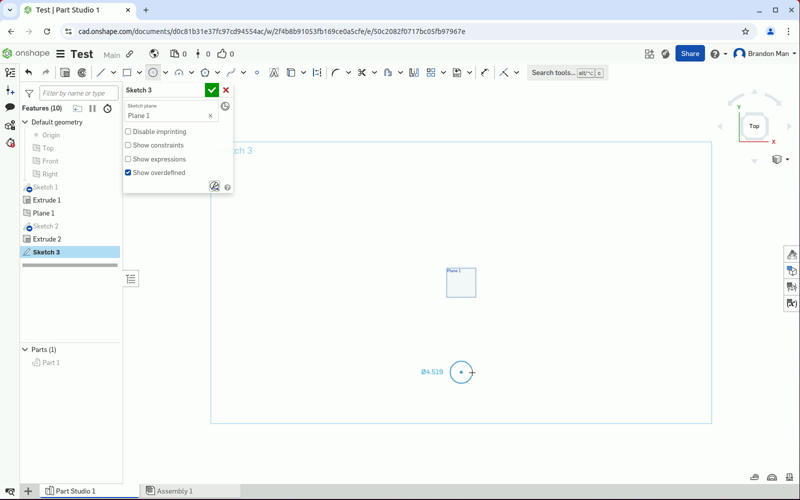
click(472, 372)
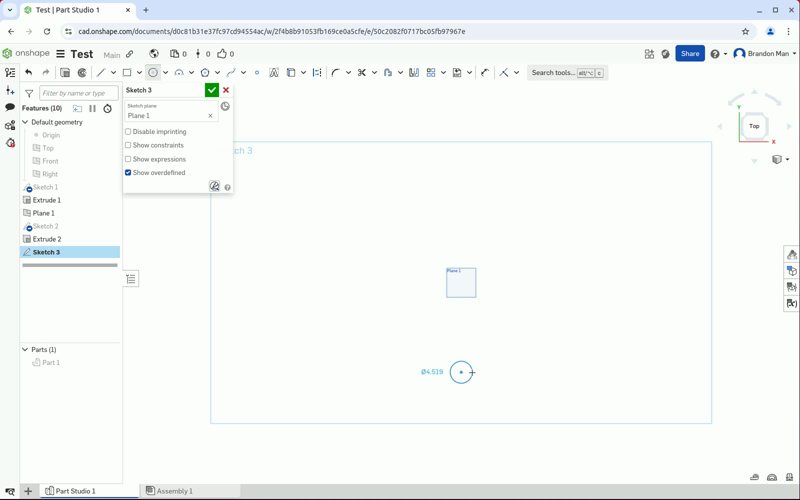
key(esc)
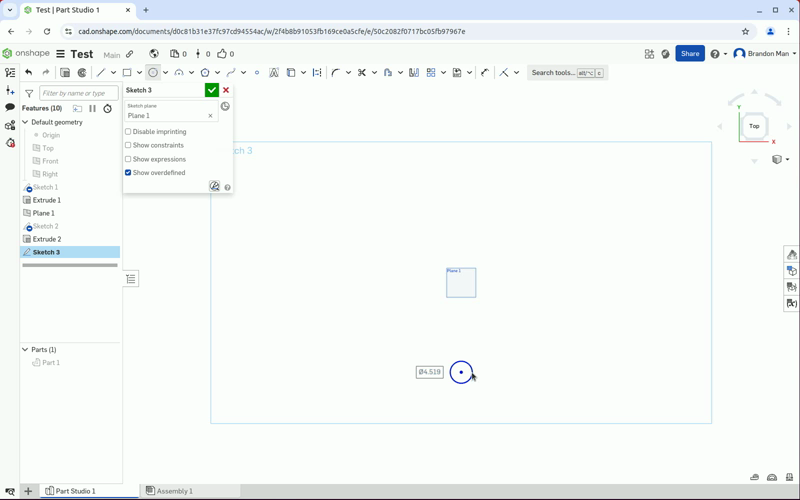
mouse_move(462, 381)
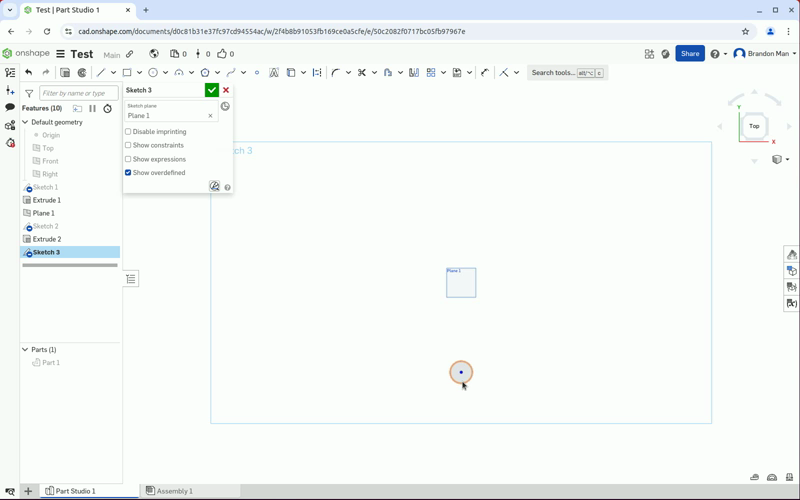
scroll(6)
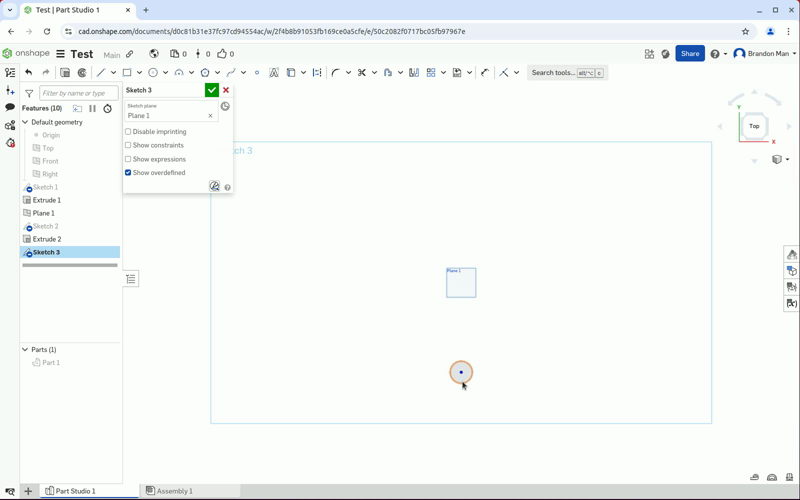
scroll(6)
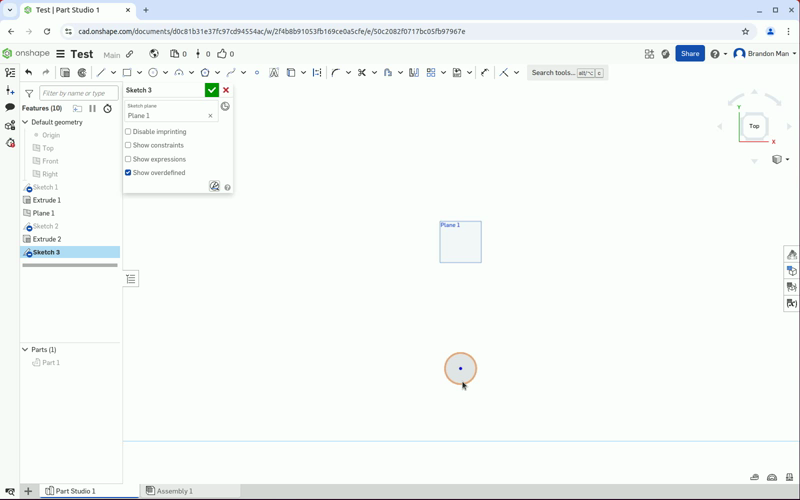
scroll(6)
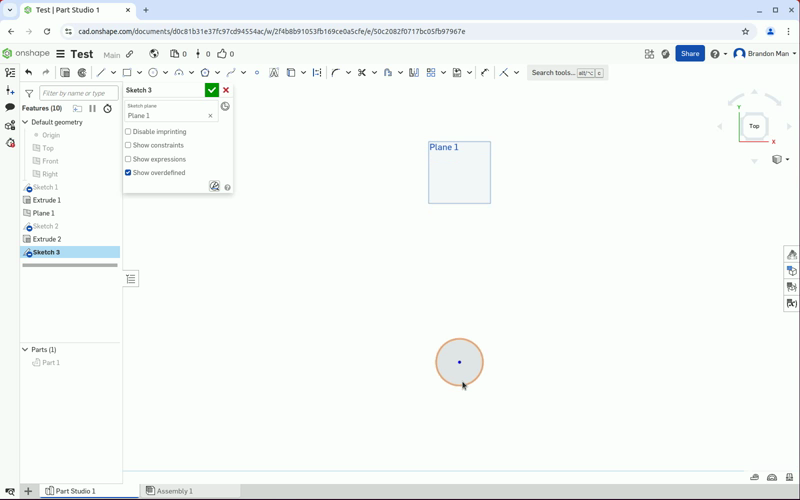
scroll(6)
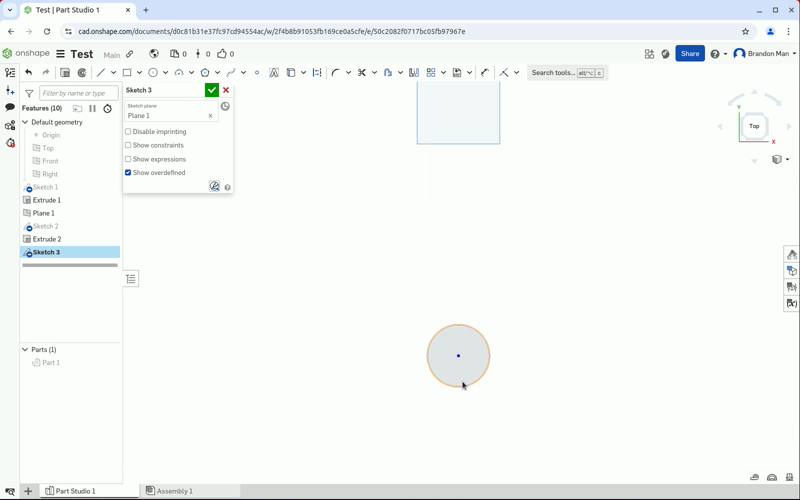
scroll(6)
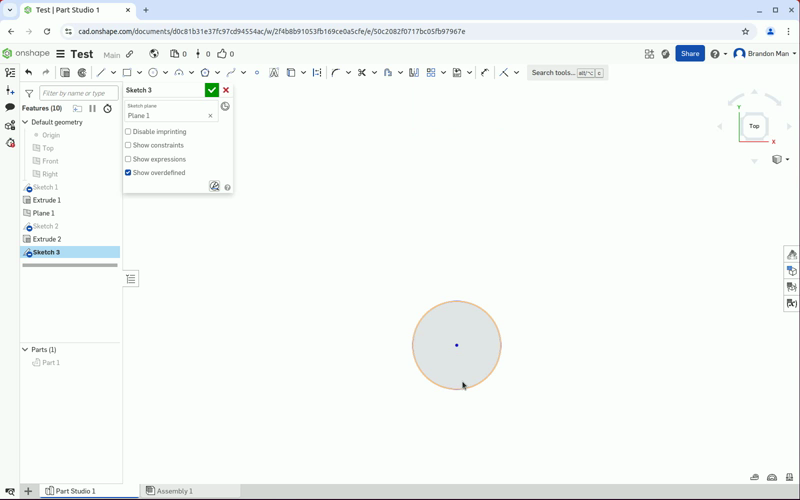
scroll(6)
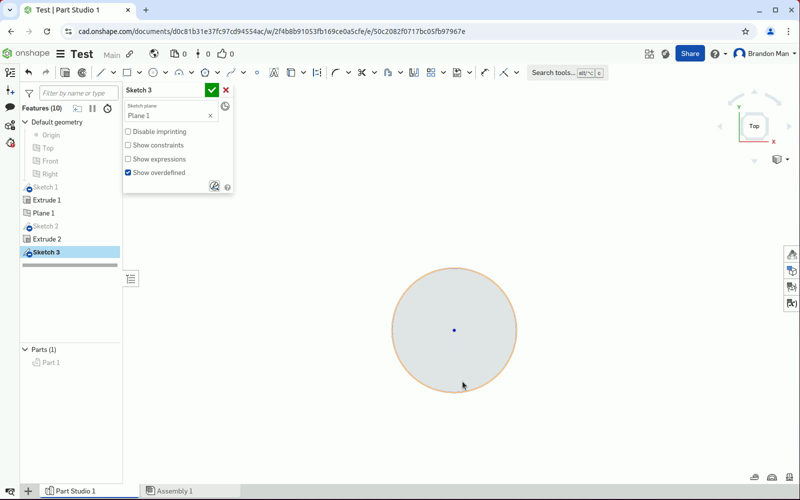
scroll(6)
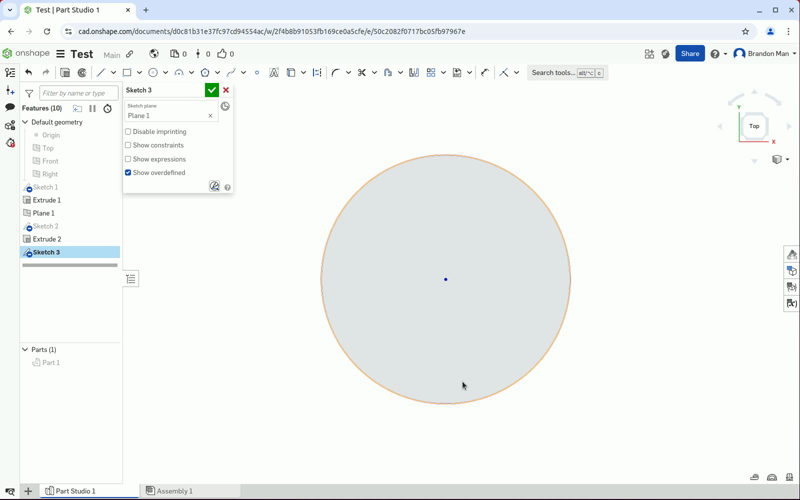
click(462, 381)
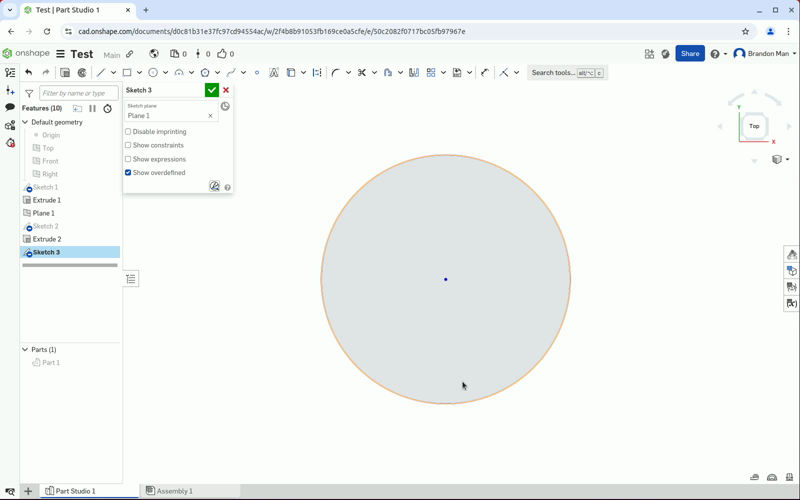
scroll(-6)
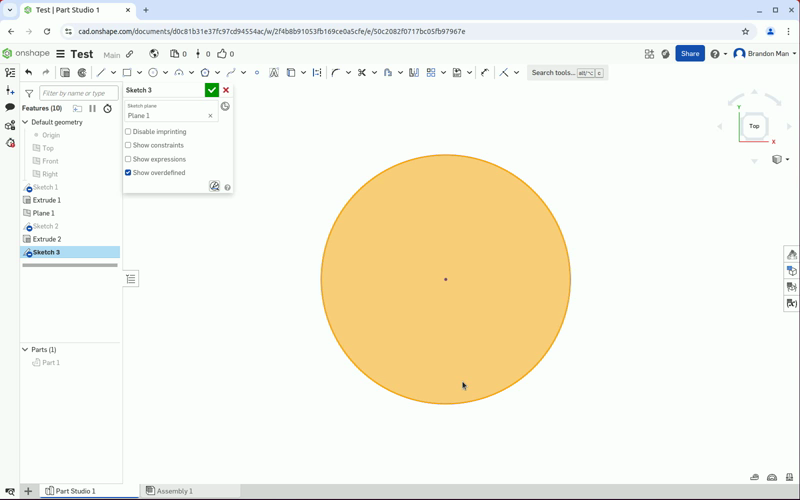
scroll(-6)
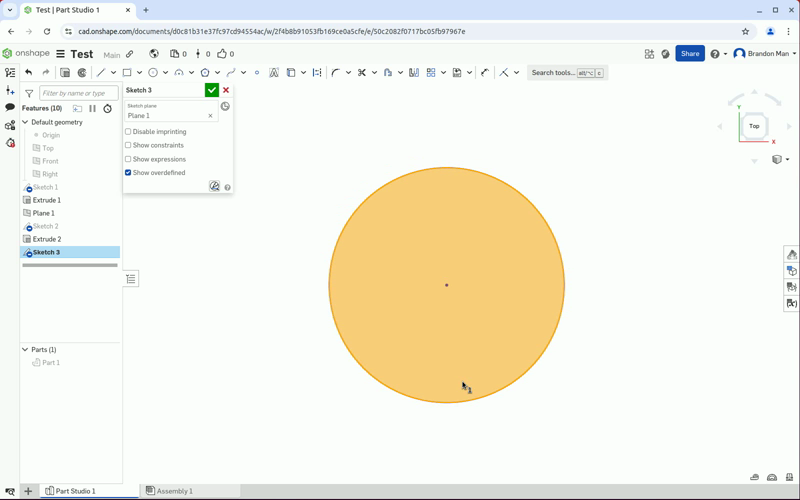
scroll(-6)
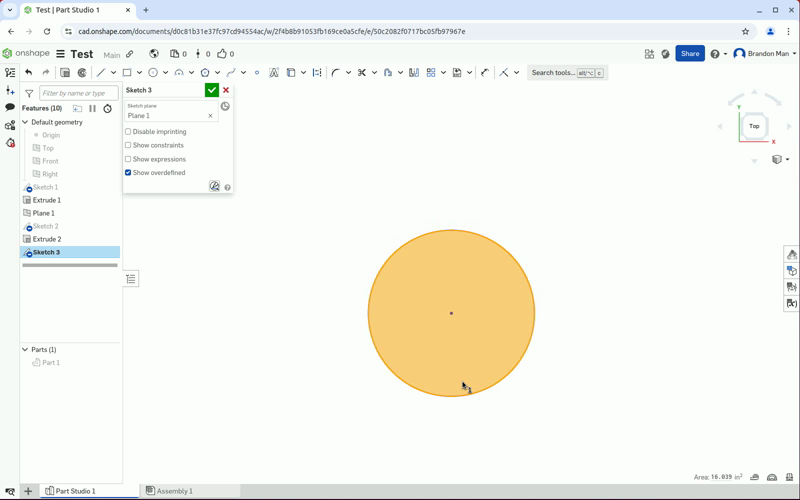
scroll(-6)
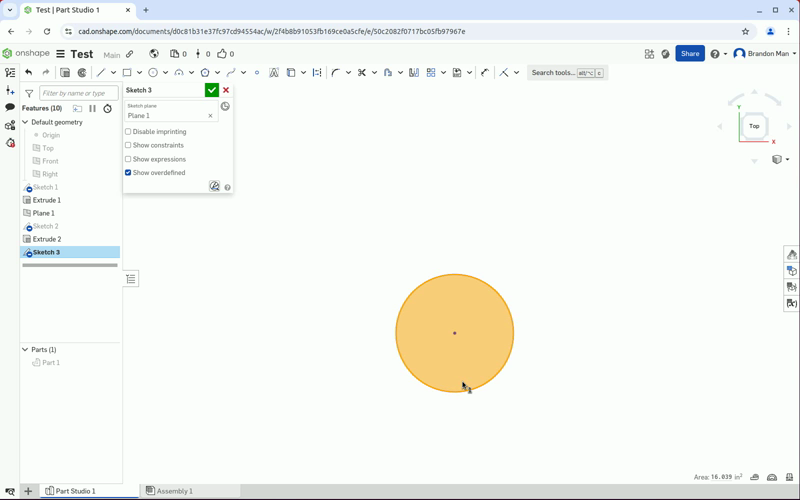
scroll(-6)
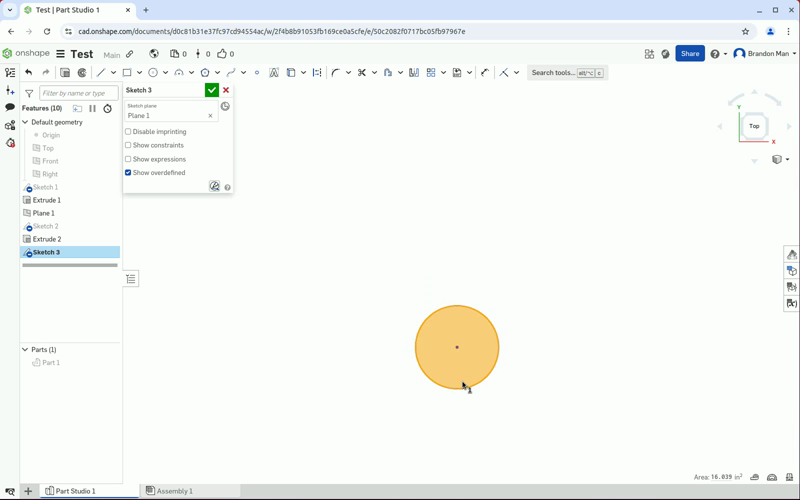
scroll(-6)
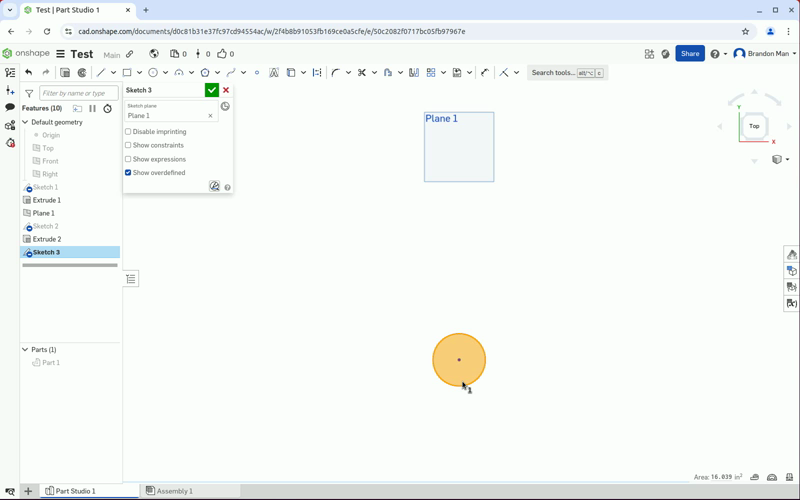
scroll(-6)
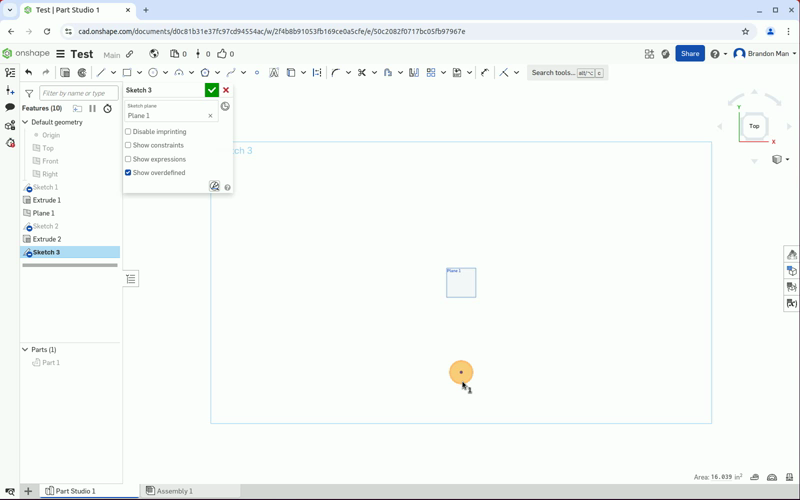
mouse_move(73, 352)
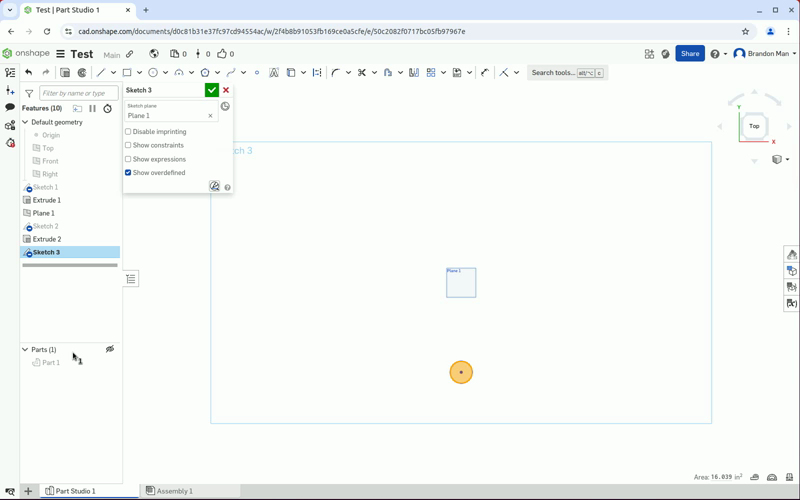
key(shift+y)
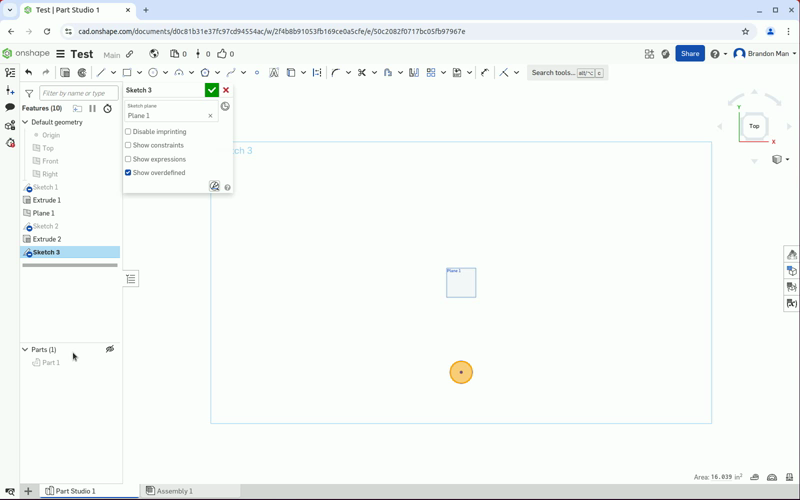
key(shift+e)
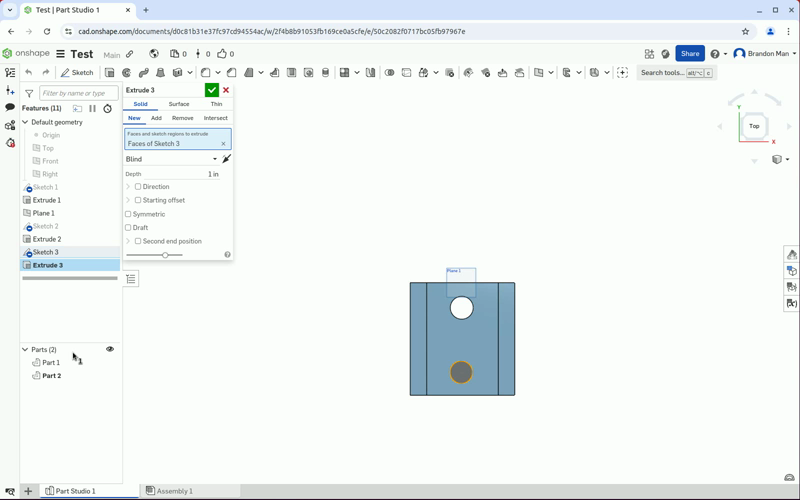
mouse_move(143, 106)
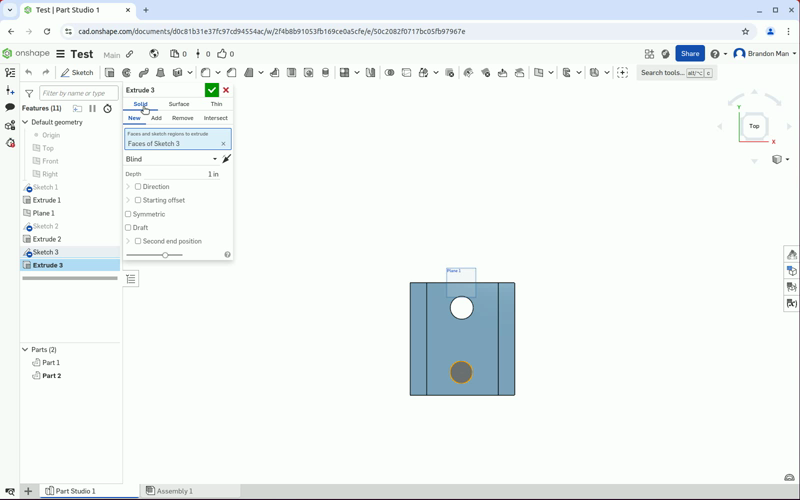
click(143, 106)
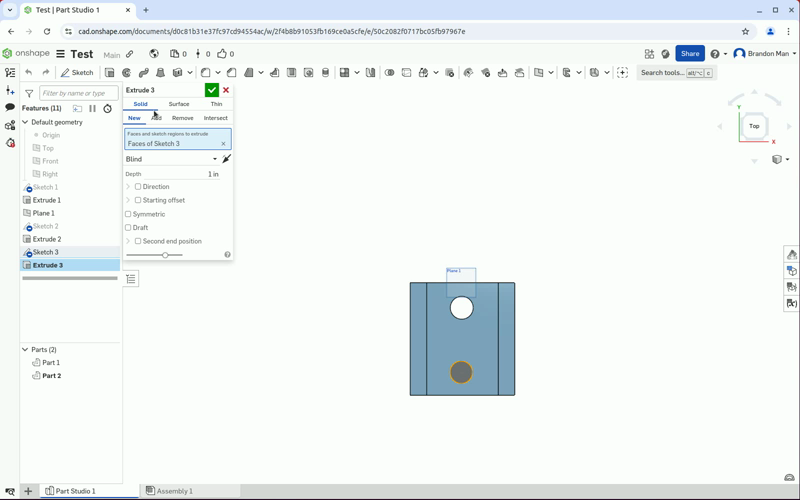
mouse_move(186, 120)
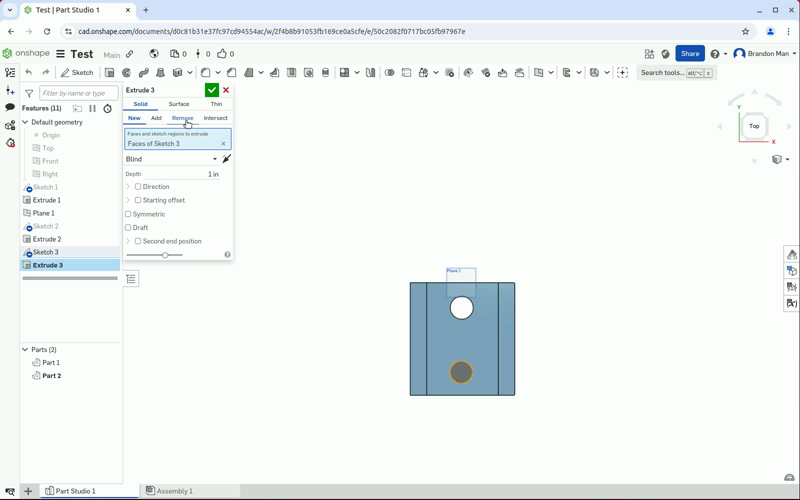
click(186, 120)
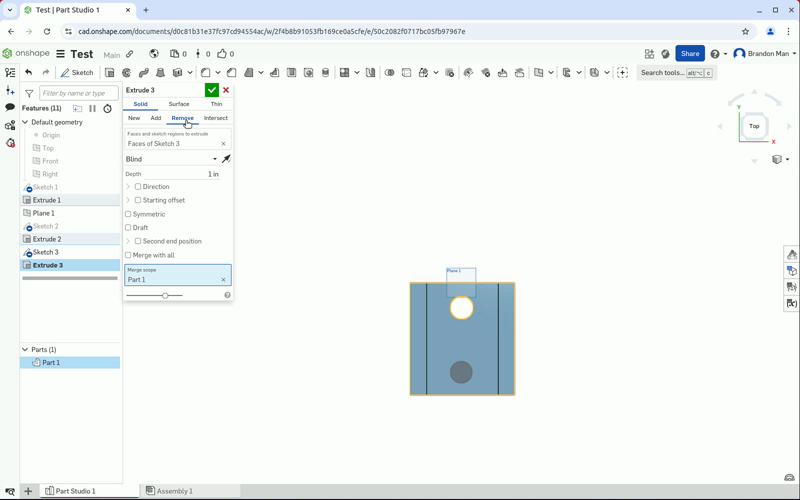
key(tab, 4)
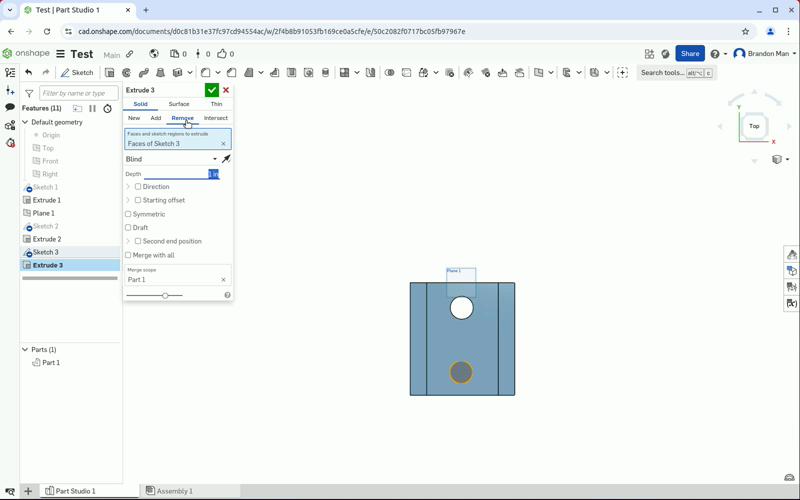
text(17.331)
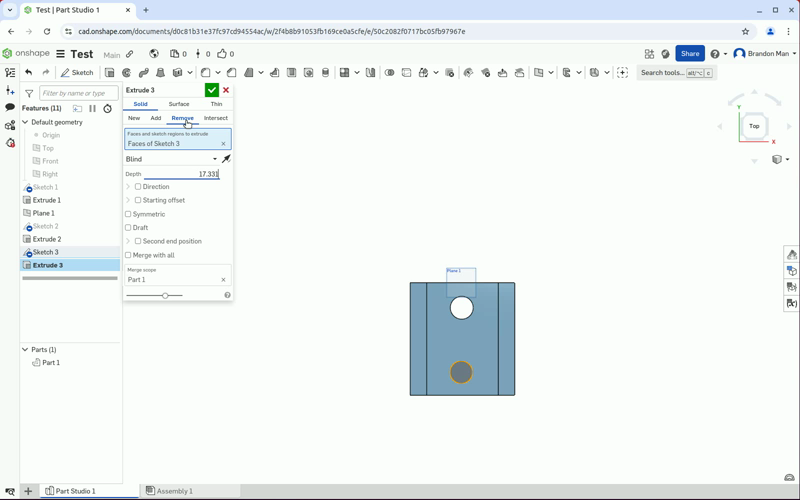
key(tab, 6)
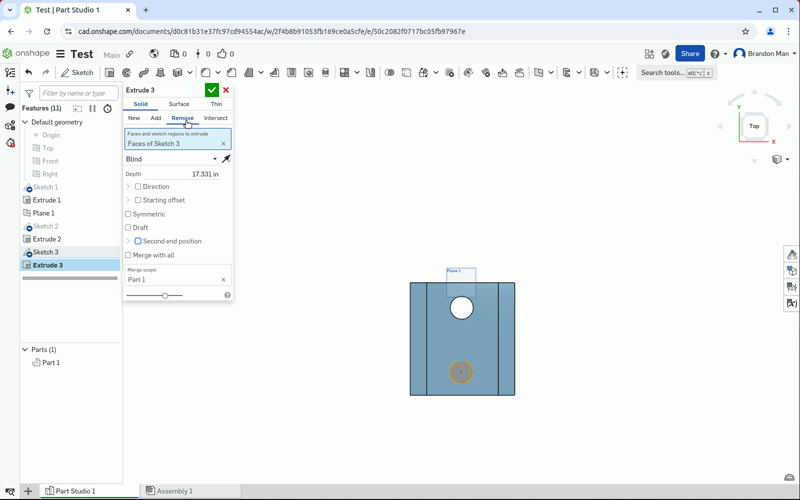
key(space)
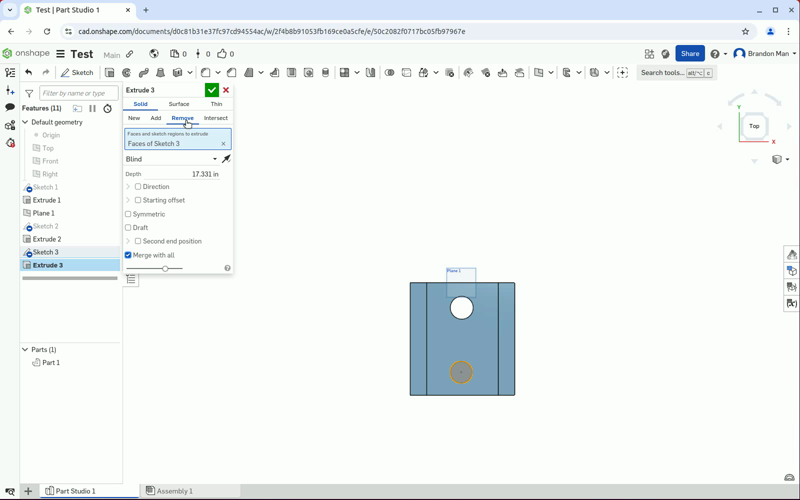
key(enter)
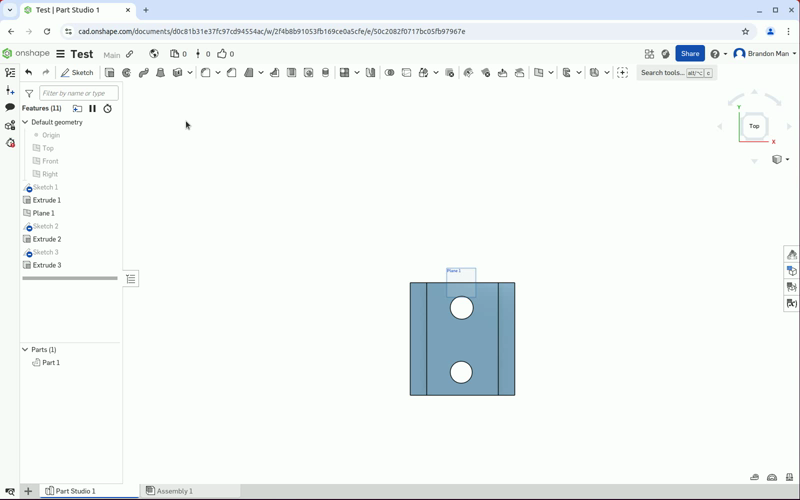
key(shift+h)
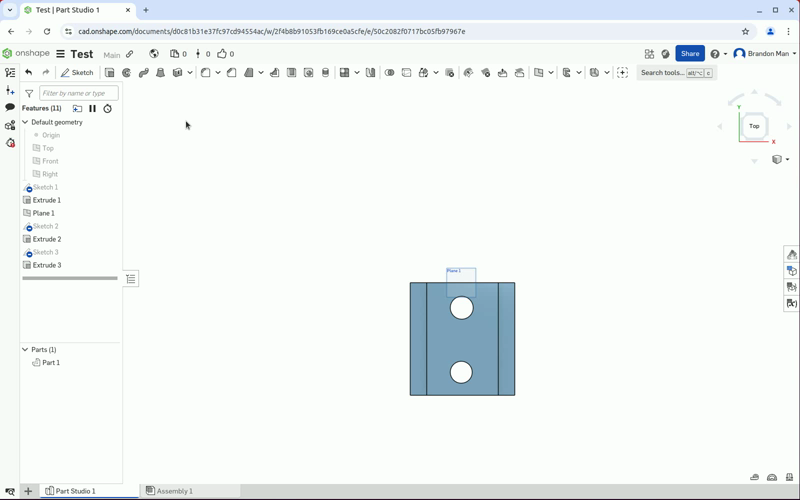
key(shift+h)
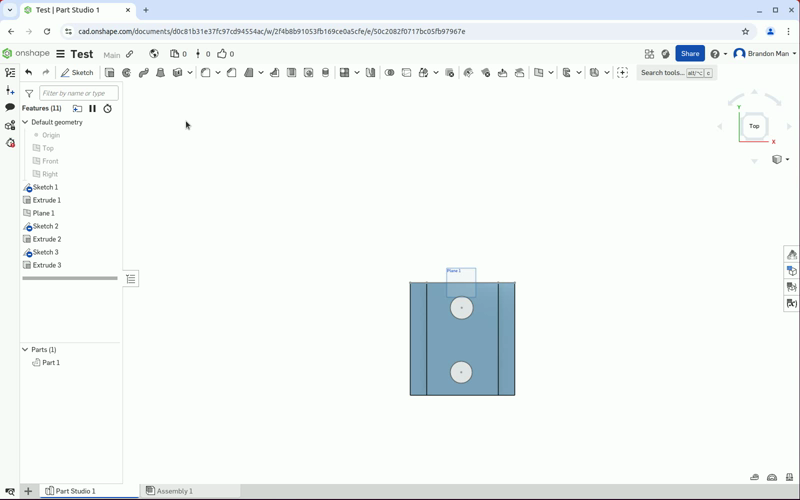
key(shift+7)
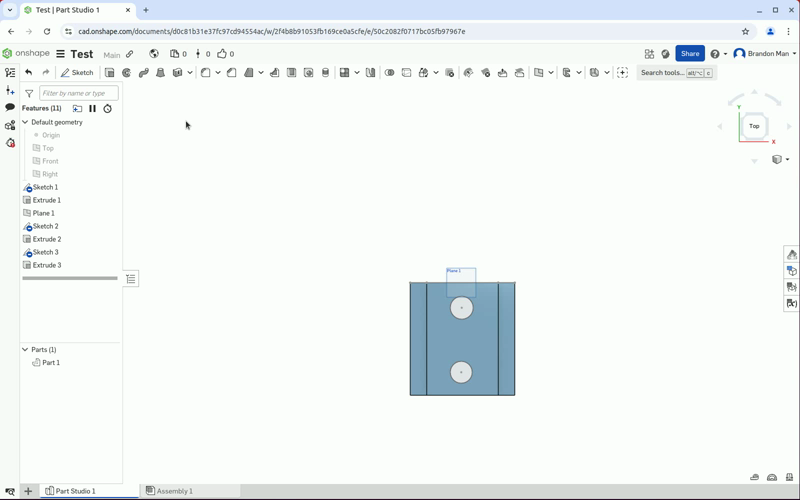
key(up, 3)
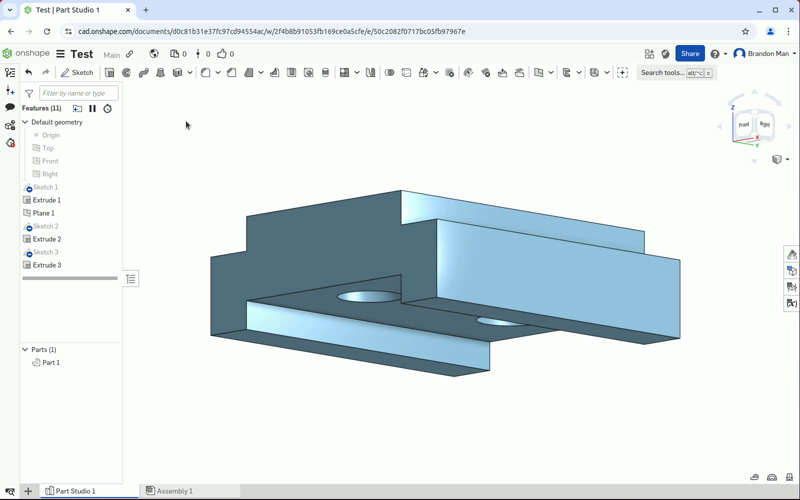
key(left, 3)
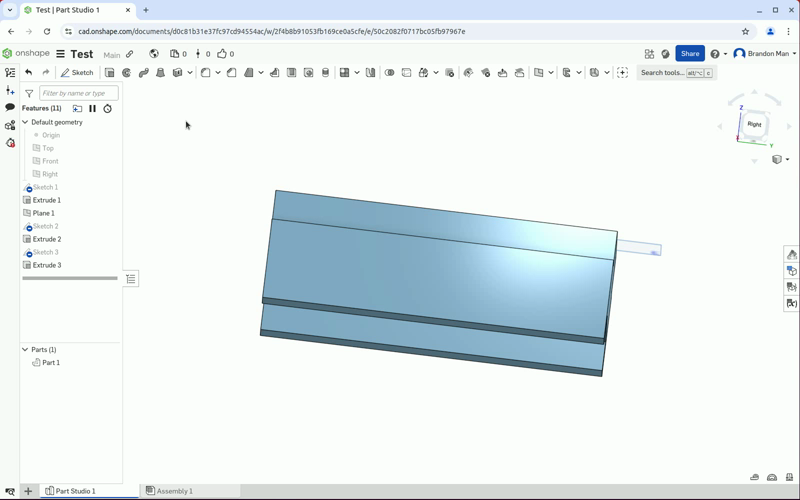
key(right, 3)
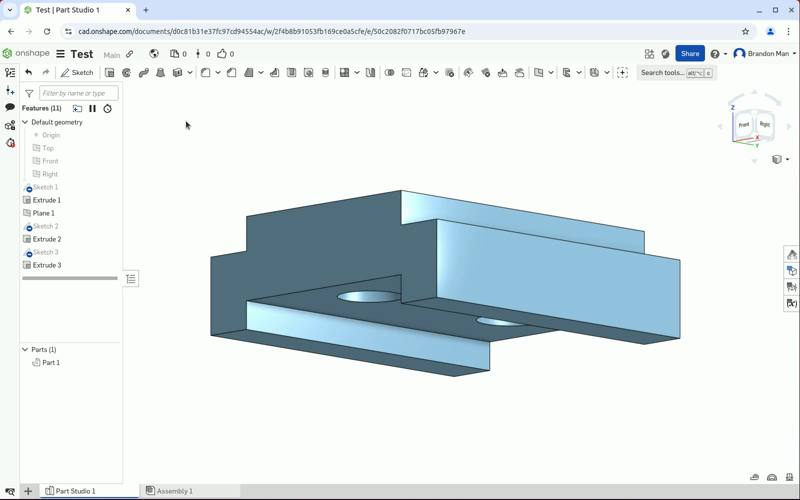
key(down, 3)
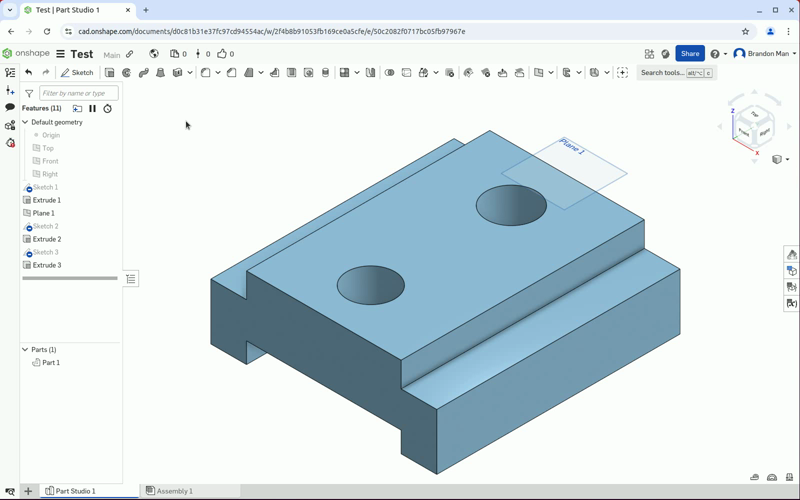
mouse_move(73, 189)
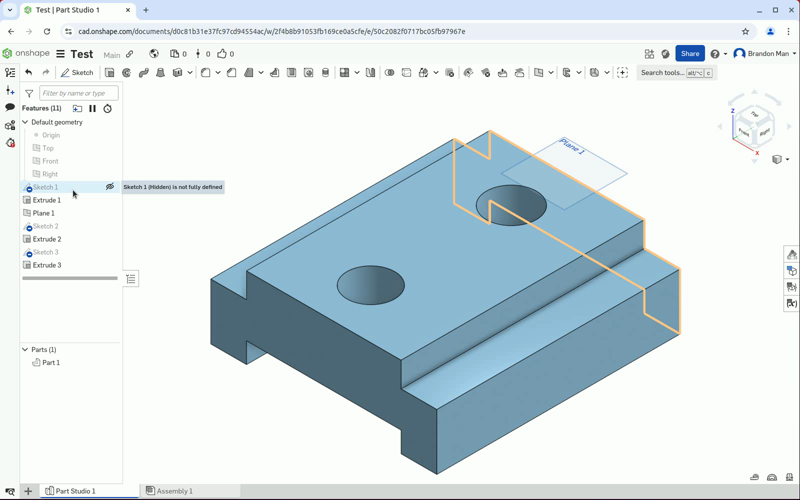
click(73, 189)